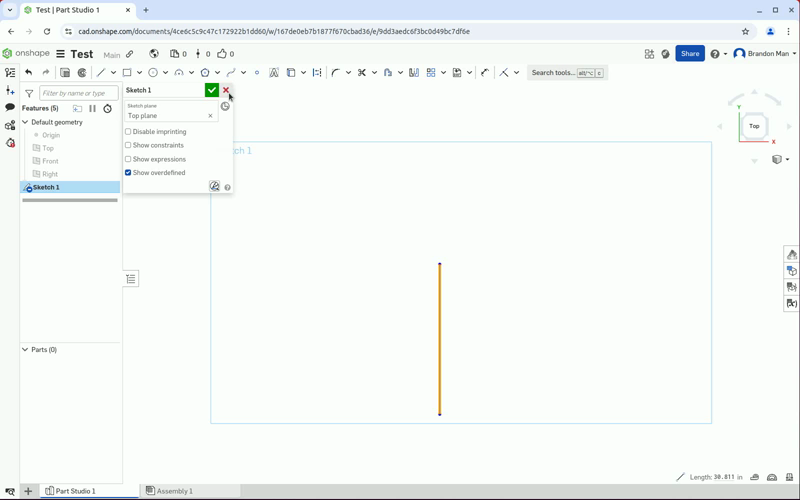
key(shift+h)
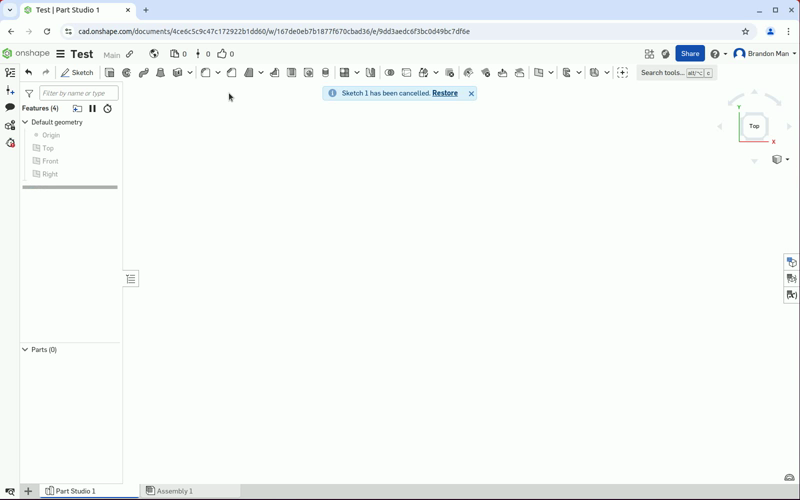
mouse_move(73, 352)
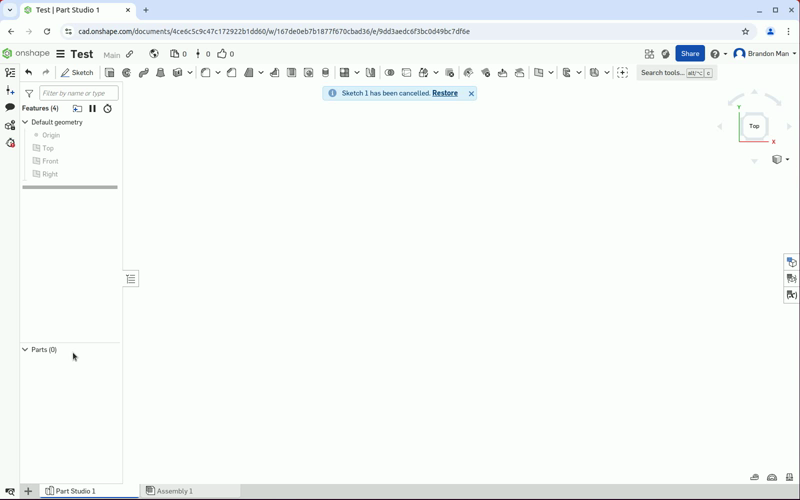
key(y)
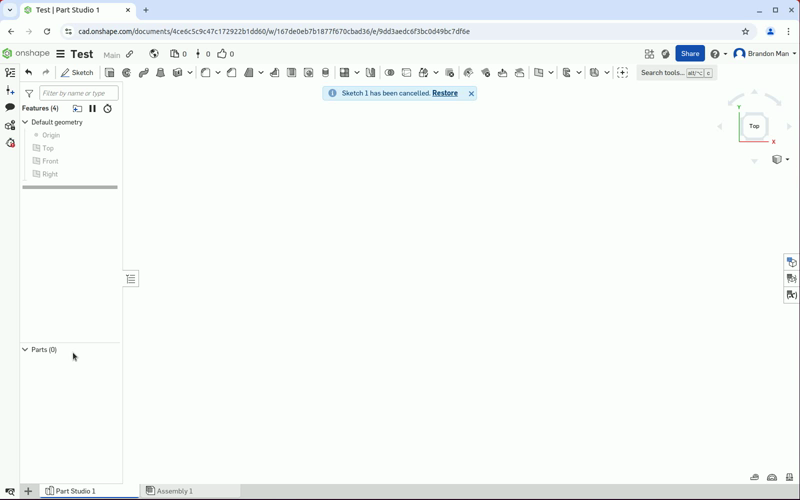
key(shift+p)
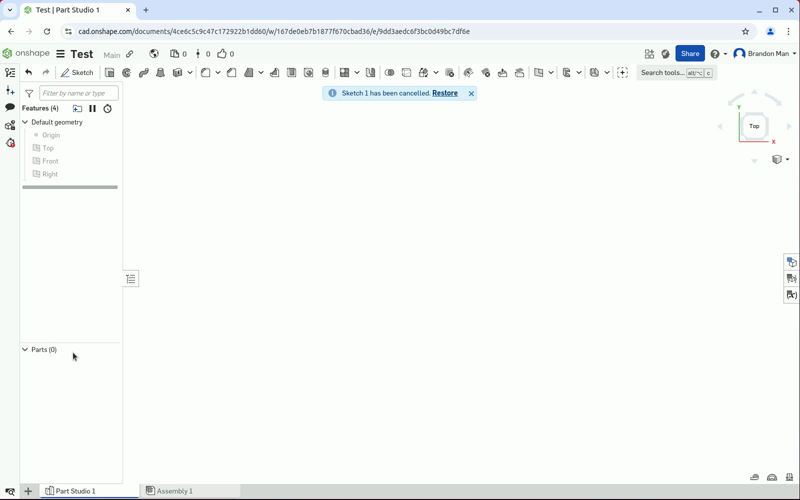
key(space)
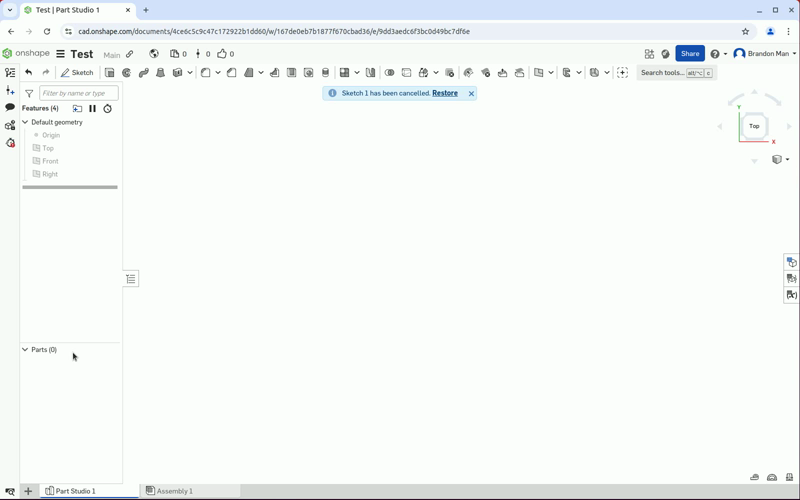
key_down(shift)
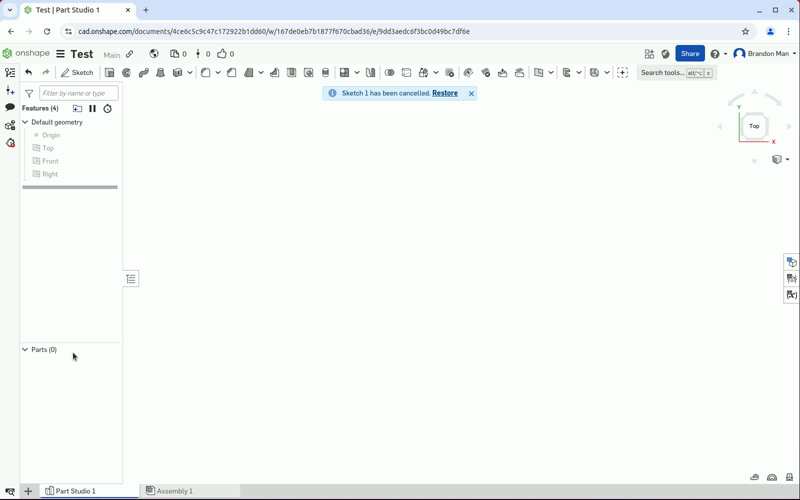
key(up)
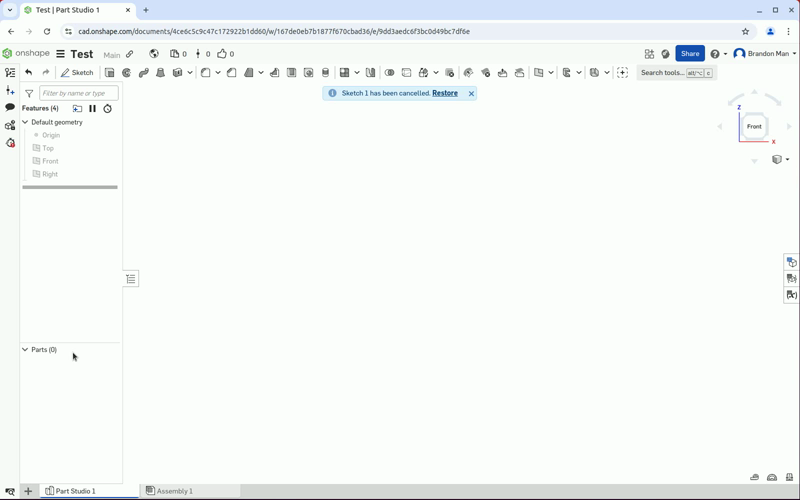
key_up(shift)
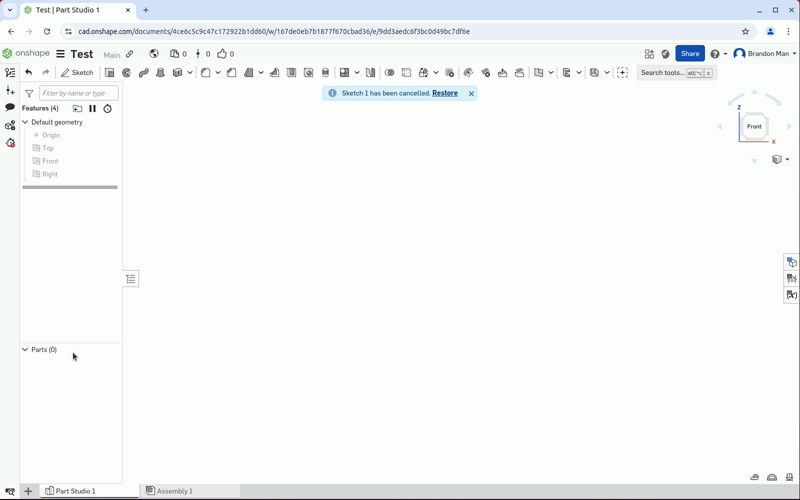
key(space)
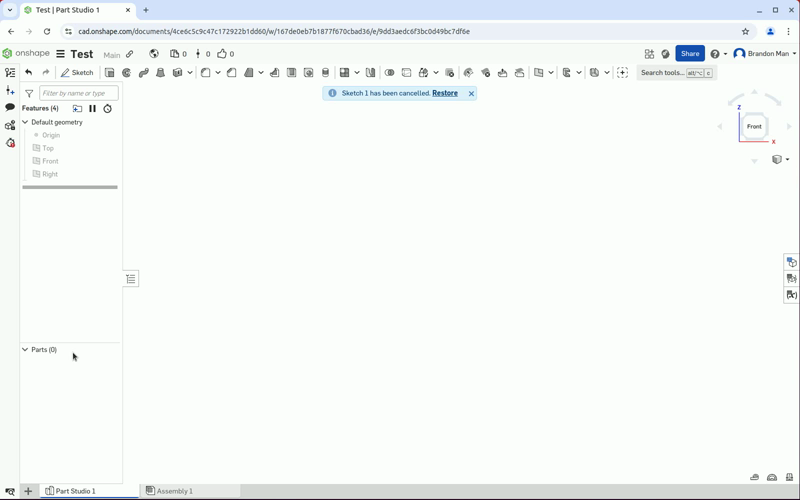
key_down(shift)
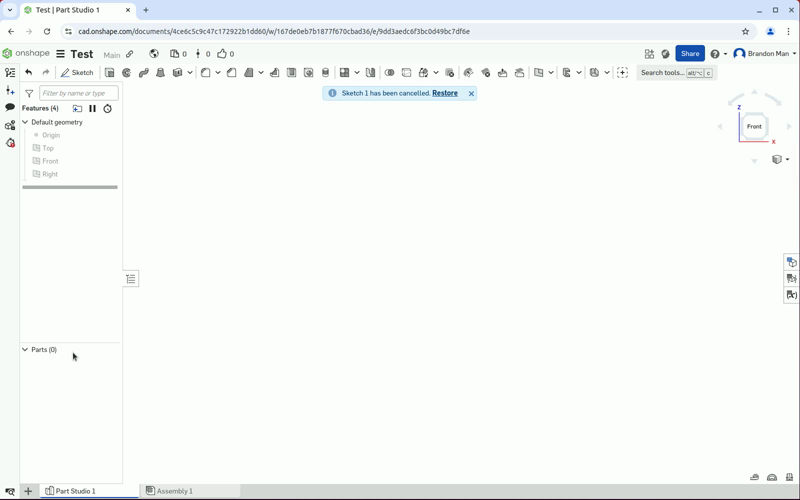
key(left)
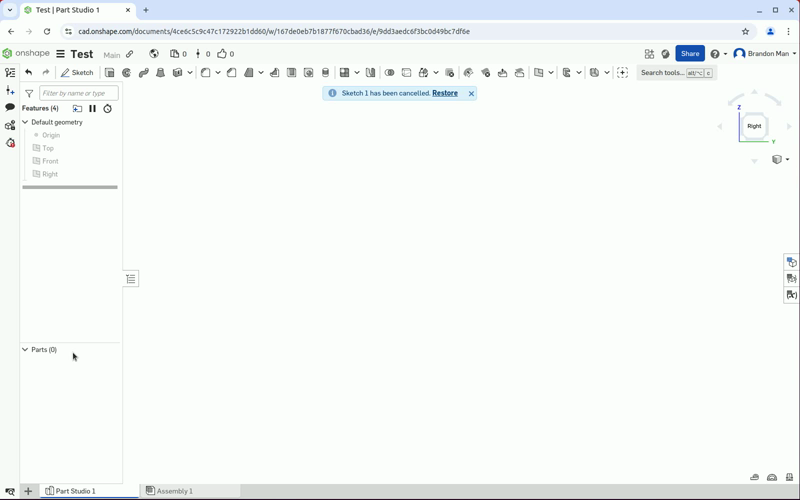
key_up(shift)
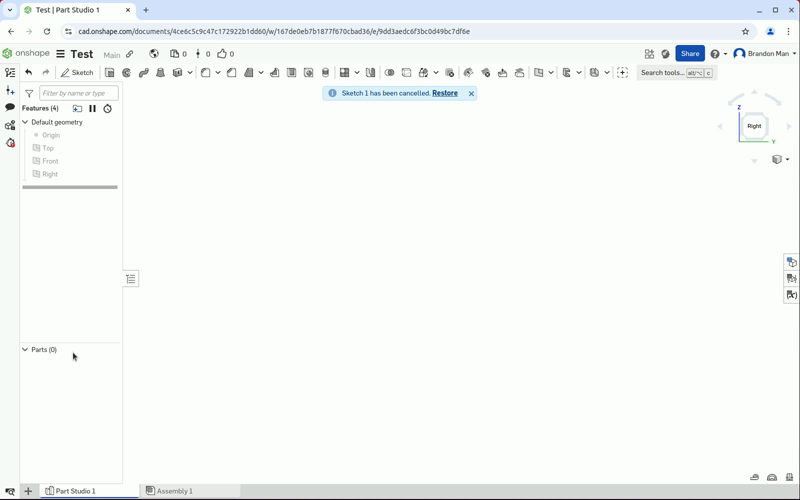
mouse_move(73, 352)
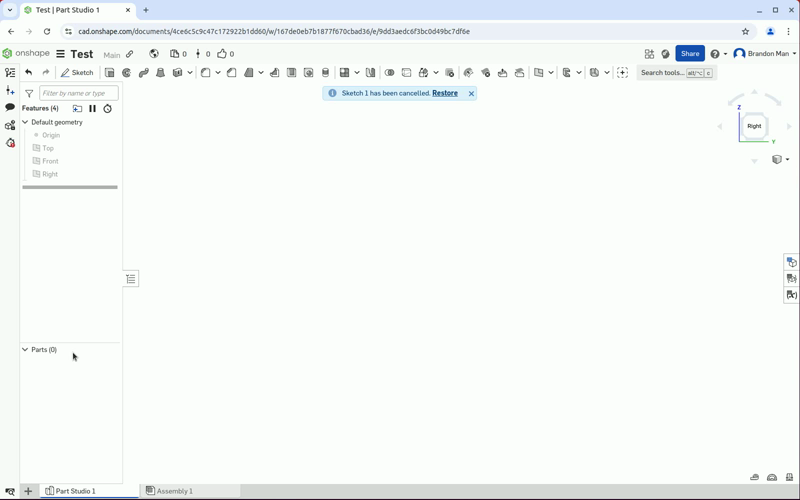
key(shift+y)
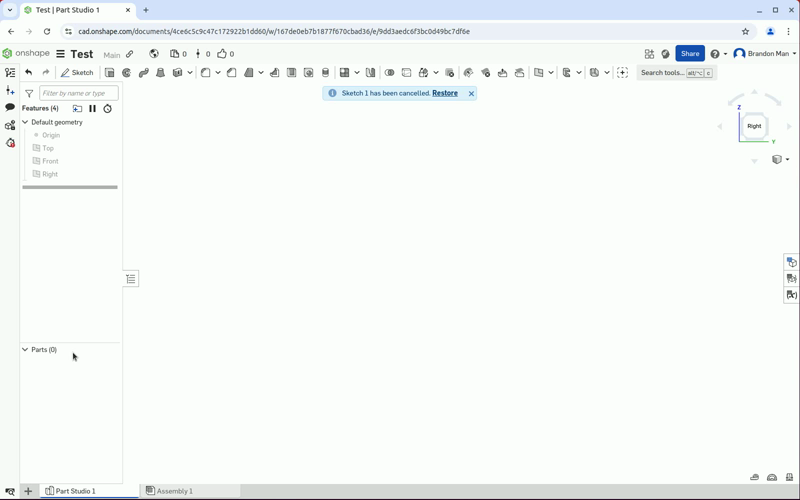
key(shift+s)
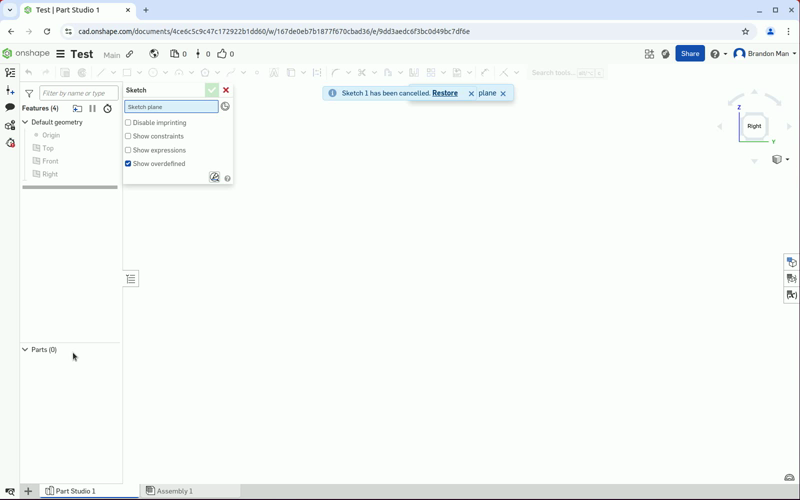
mouse_move(73, 176)
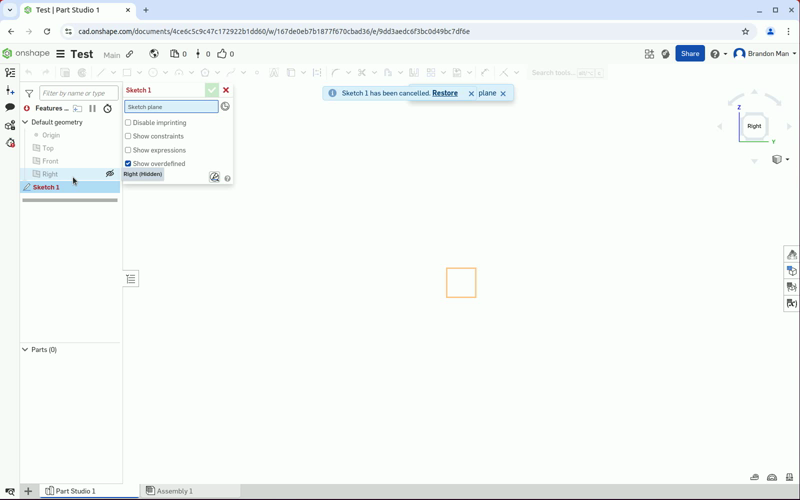
click(73, 176)
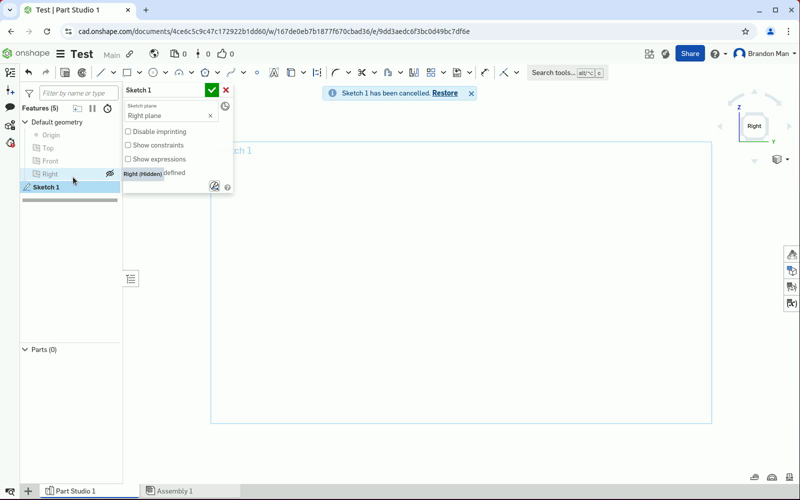
mouse_move(73, 352)
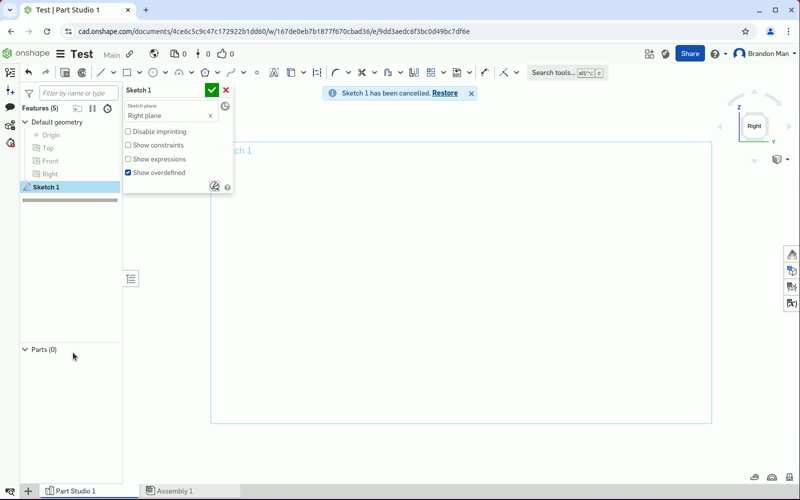
key(y)
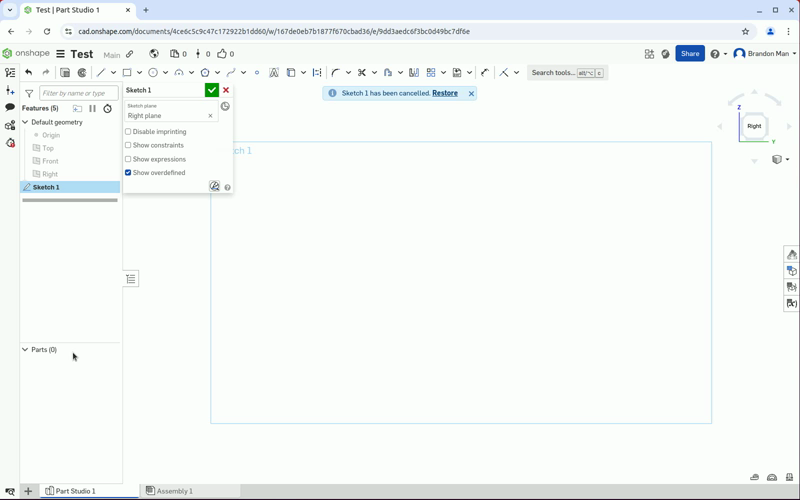
key(l)
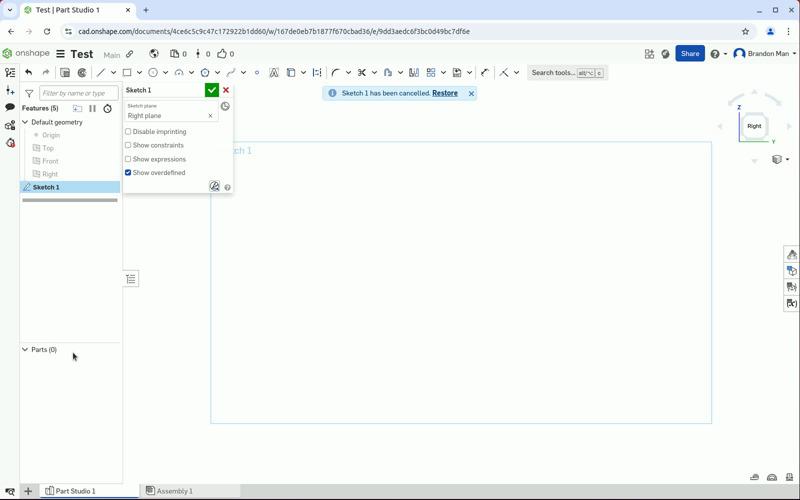
key_down(shift)
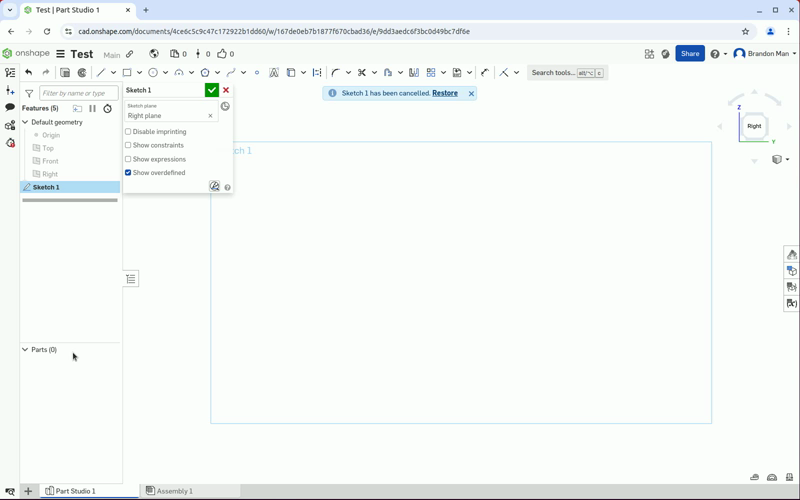
mouse_move(357, 349)
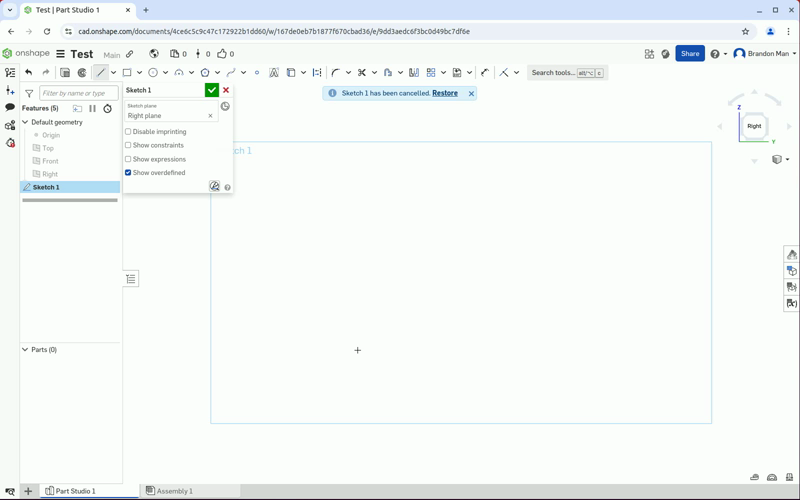
click(357, 349)
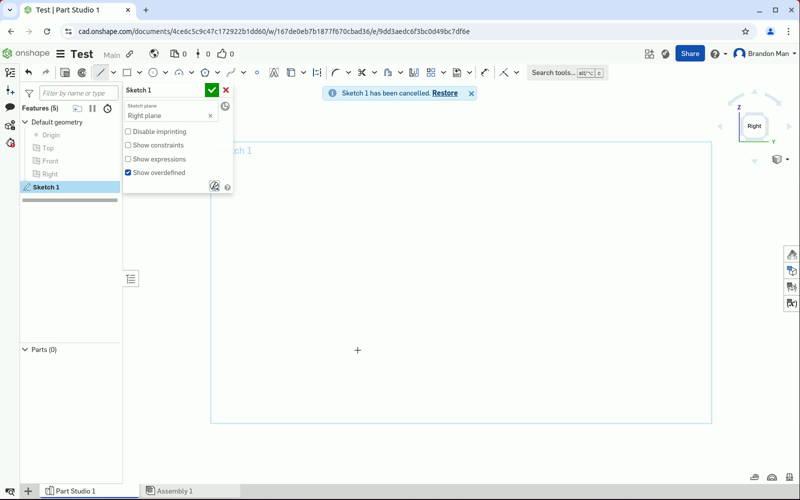
key_up(shift)
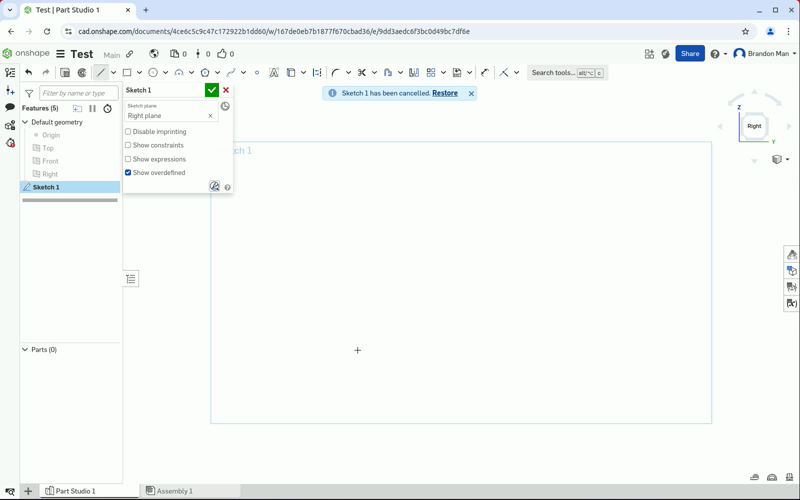
key_down(shift)
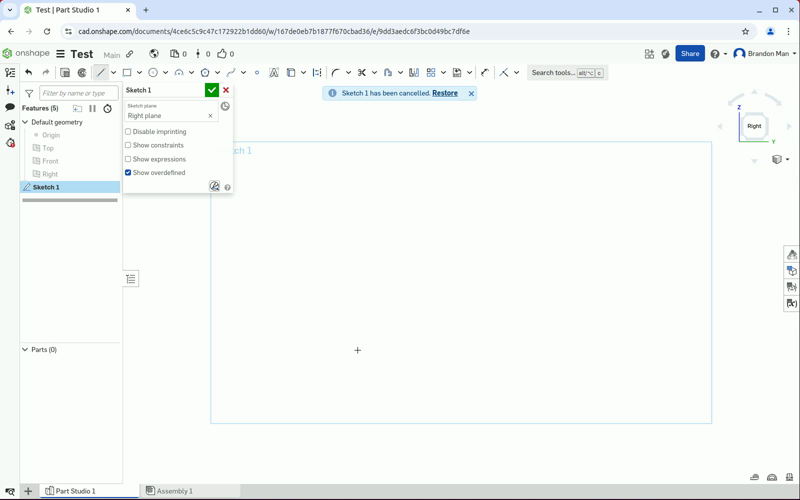
mouse_move(387, 349)
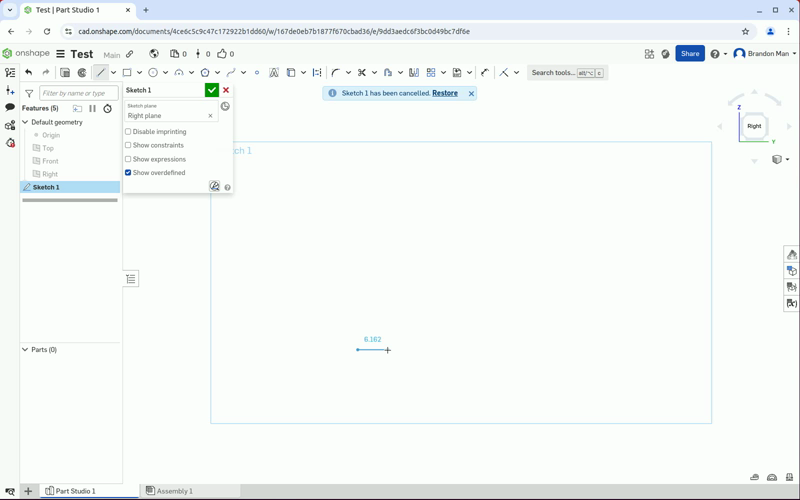
mouse_move(382, 349)
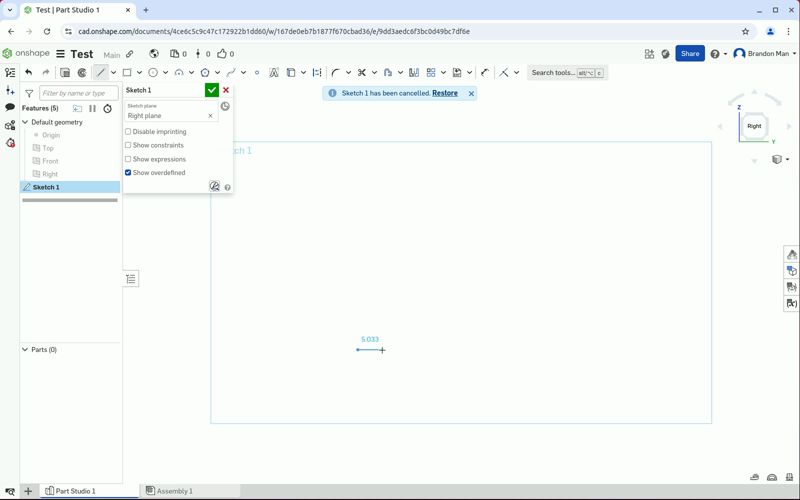
click(382, 349)
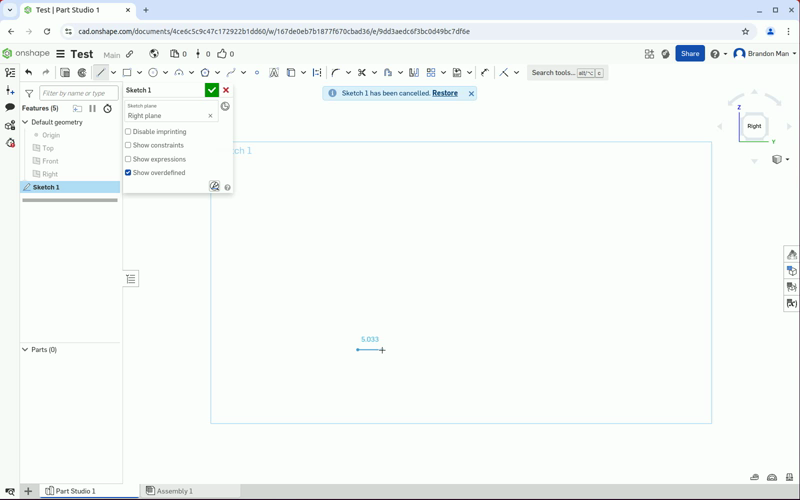
key_up(shift)
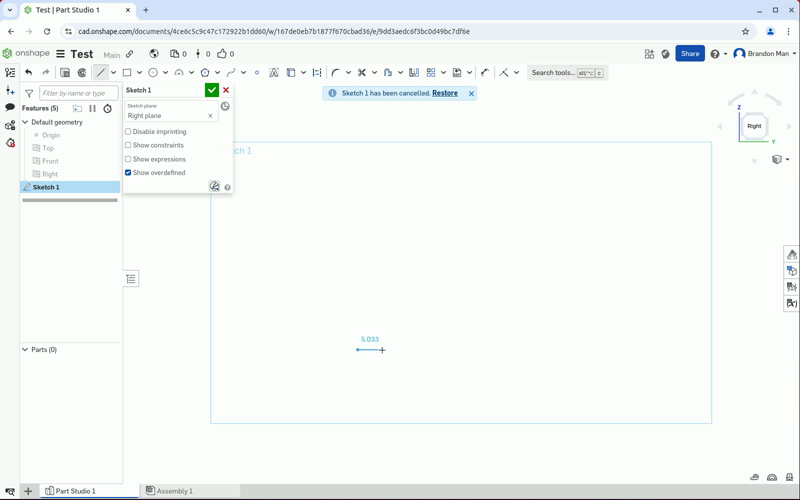
key_down(shift)
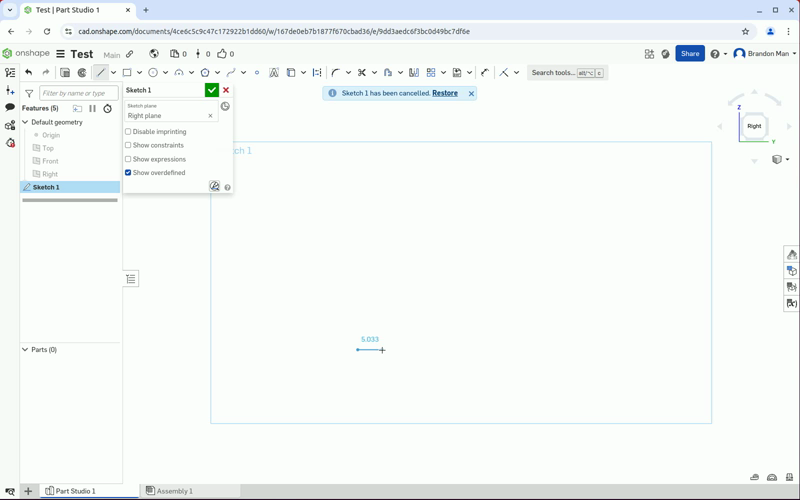
mouse_move(382, 266)
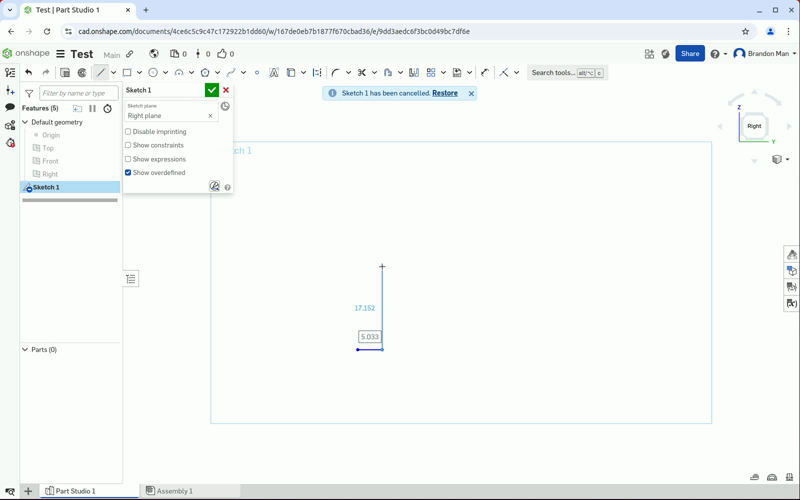
click(382, 266)
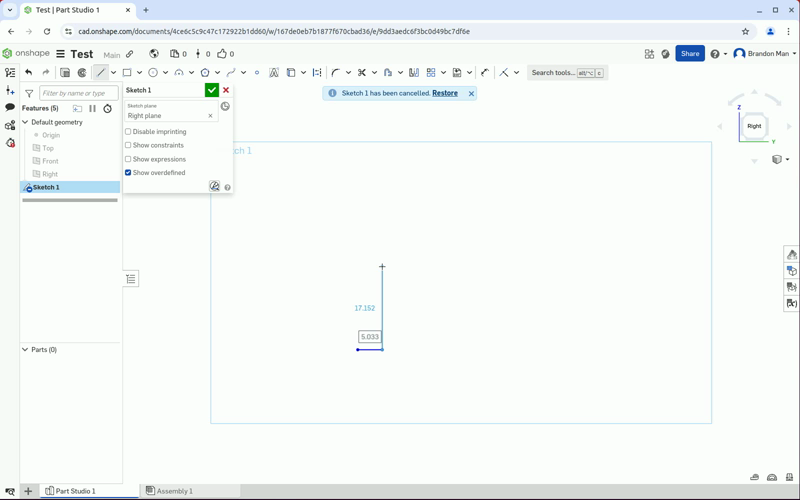
key_up(shift)
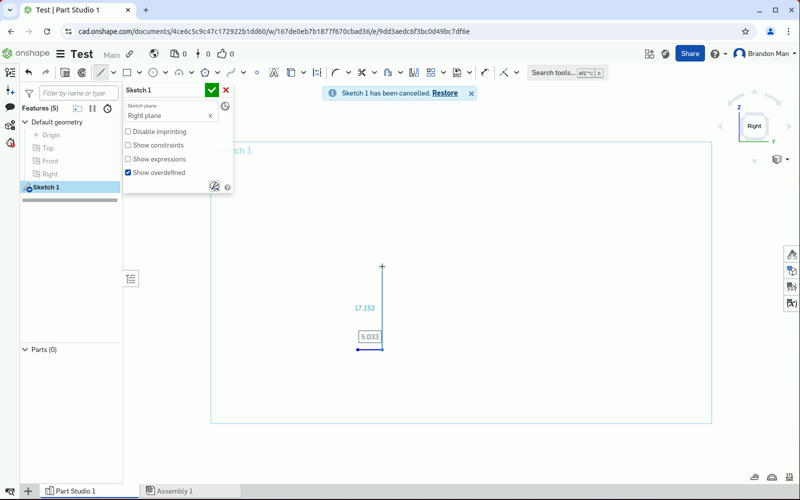
key_down(shift)
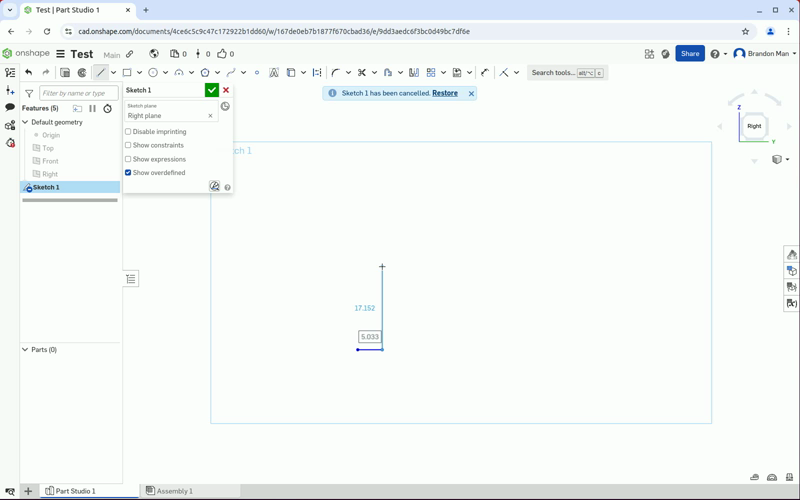
mouse_move(547, 266)
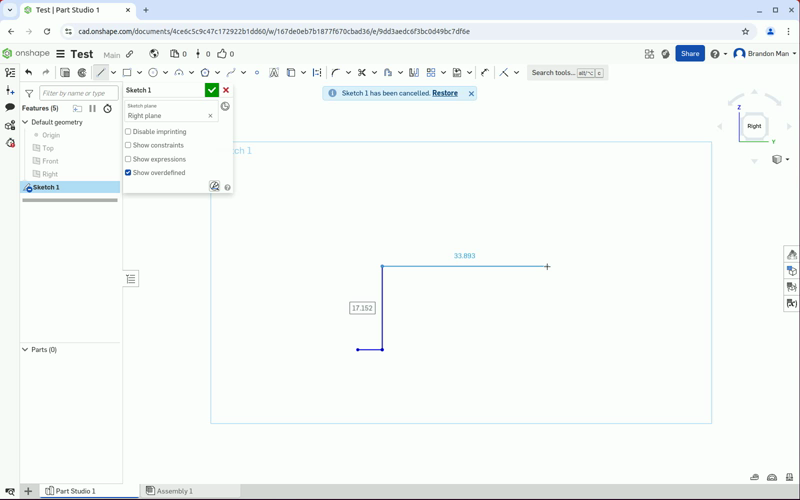
click(547, 266)
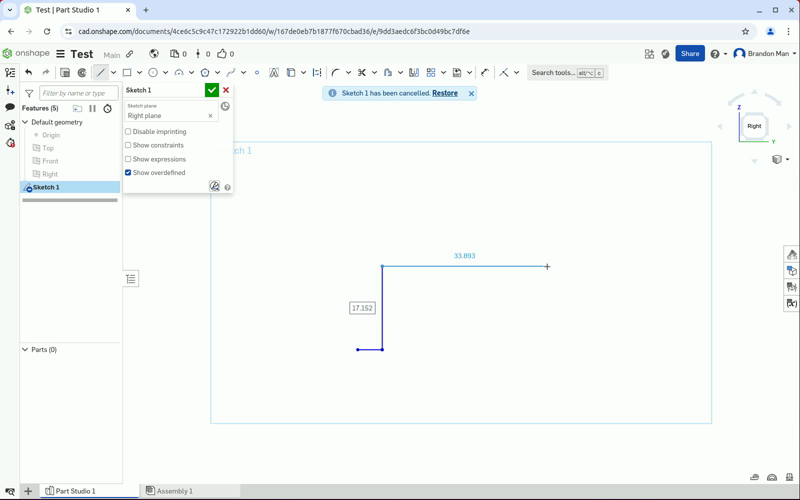
key_up(shift)
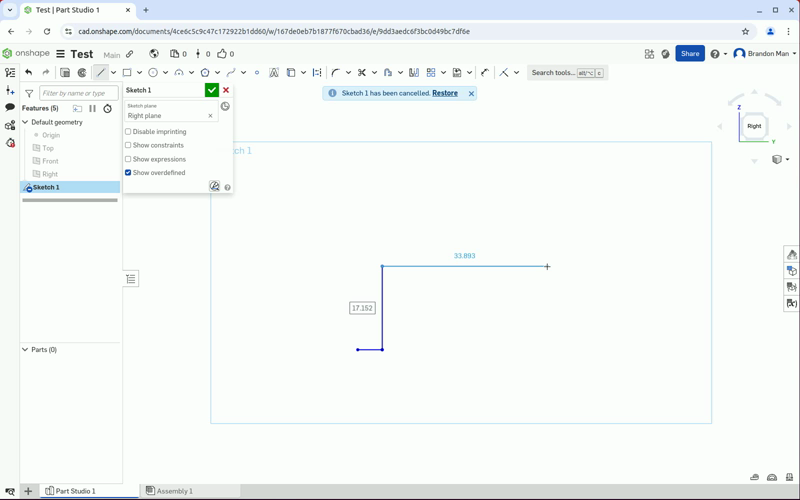
key_down(shift)
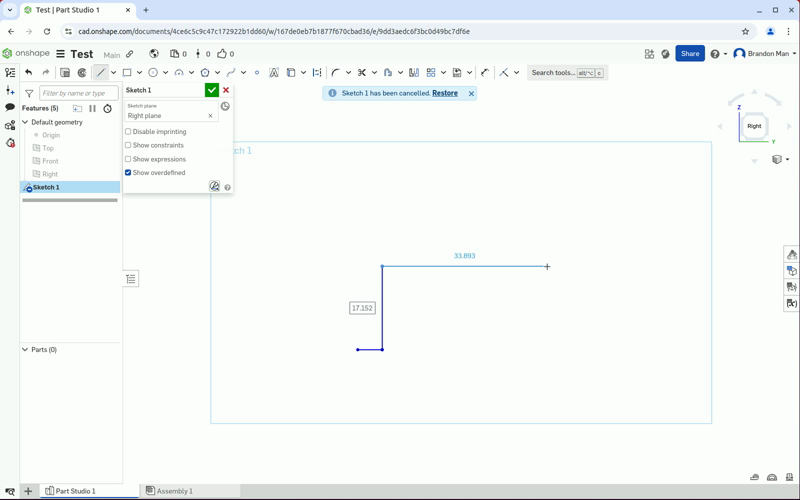
mouse_move(547, 349)
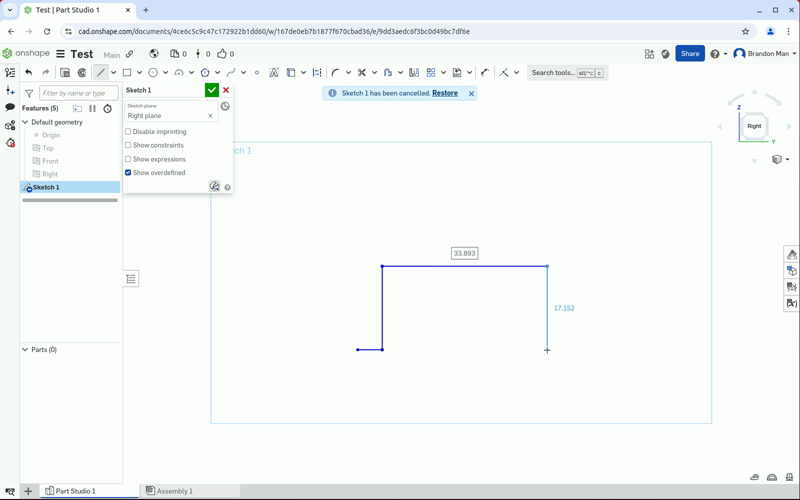
click(547, 349)
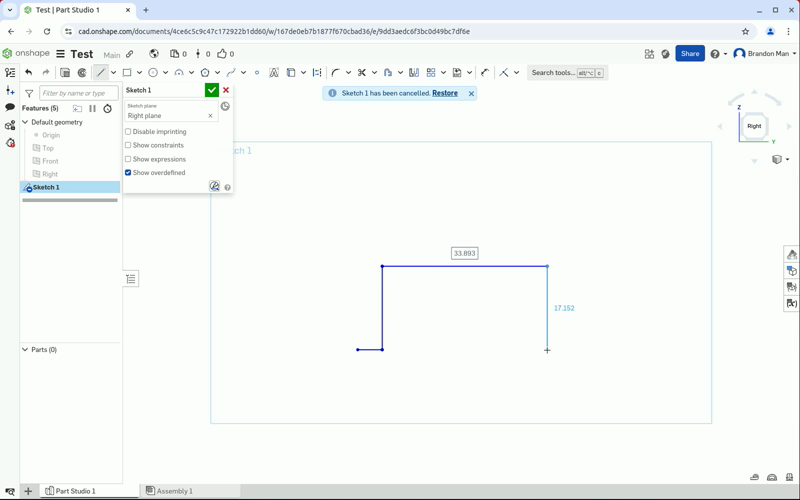
key_up(shift)
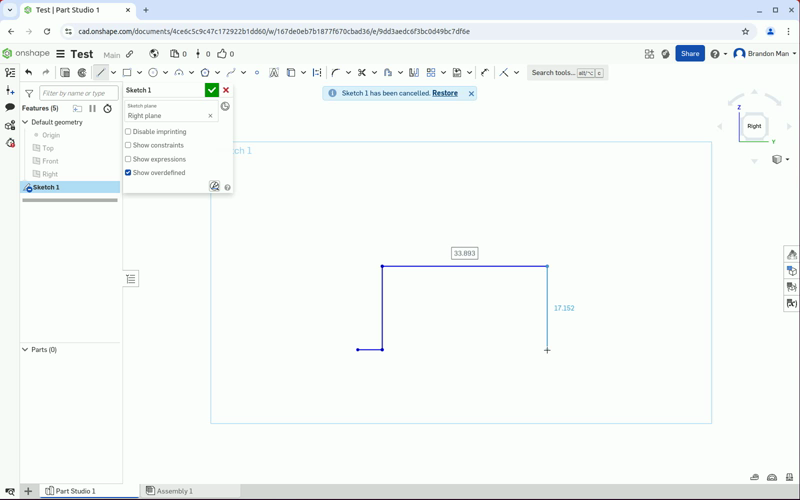
key_down(shift)
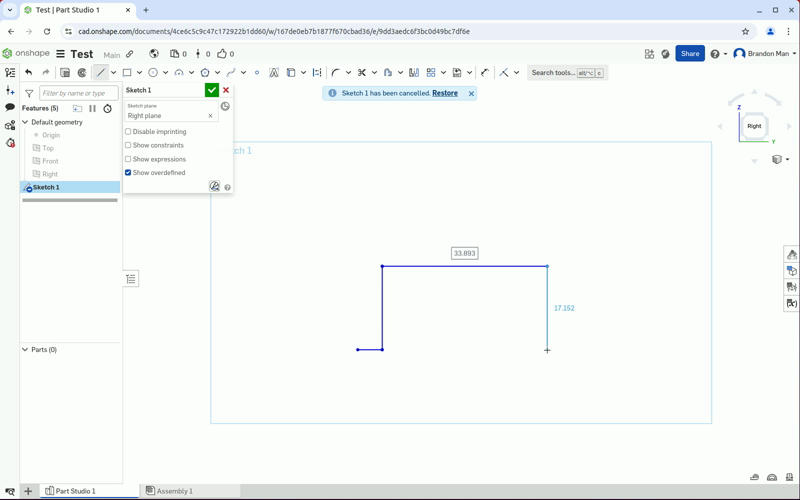
mouse_move(577, 349)
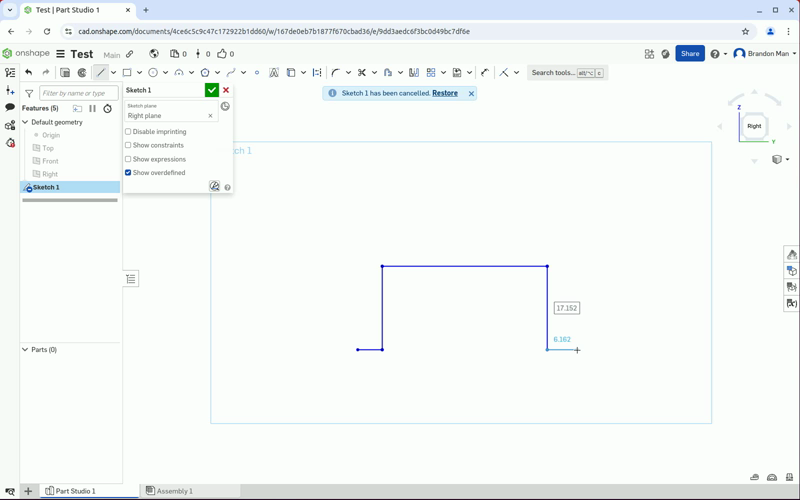
mouse_move(572, 349)
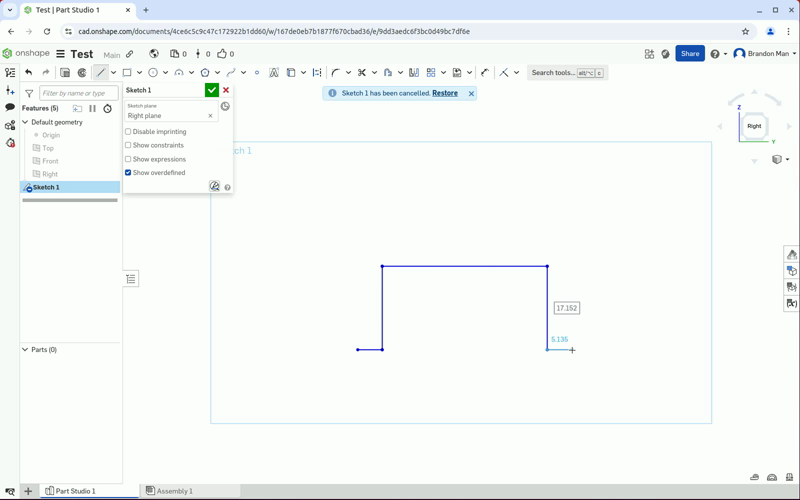
click(572, 349)
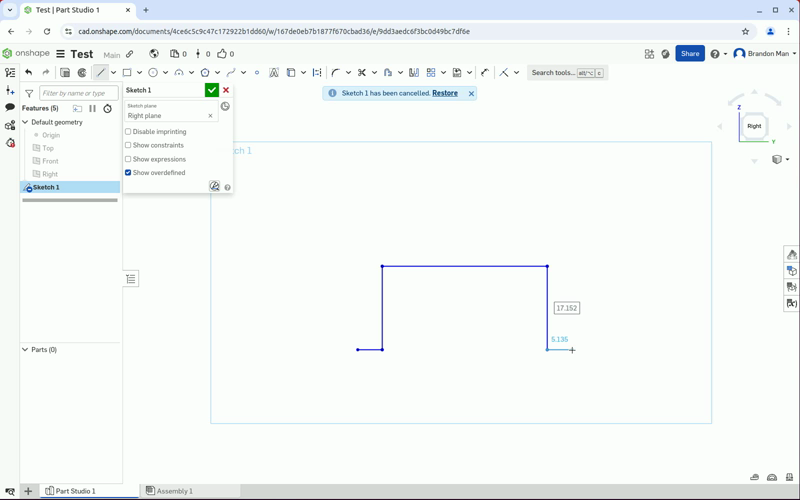
key_up(shift)
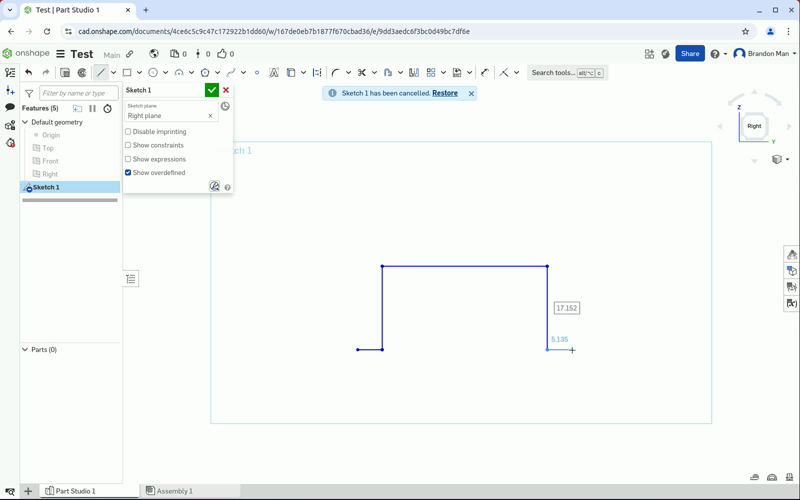
key_down(shift)
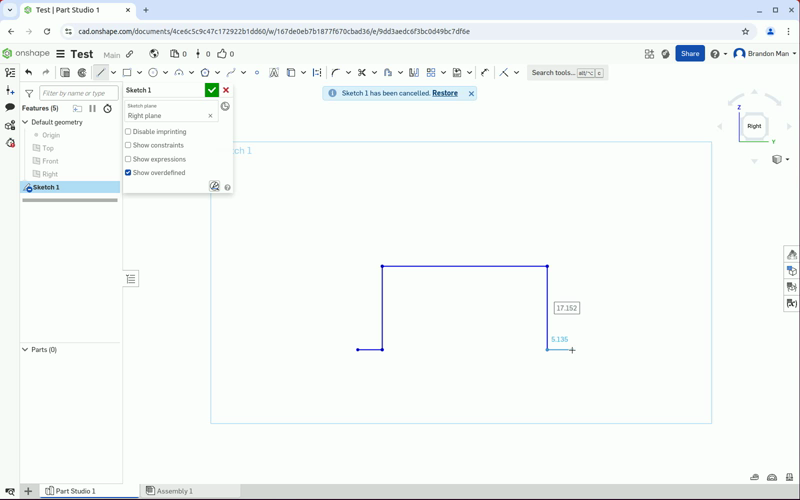
mouse_move(589, 349)
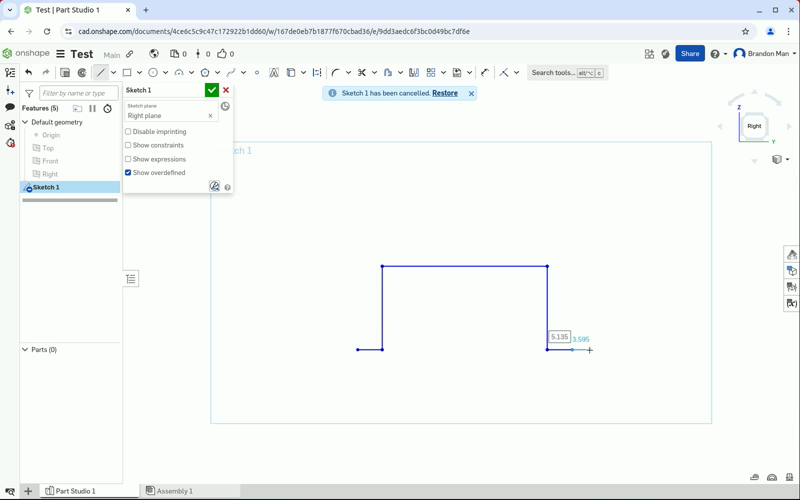
mouse_move(572, 340)
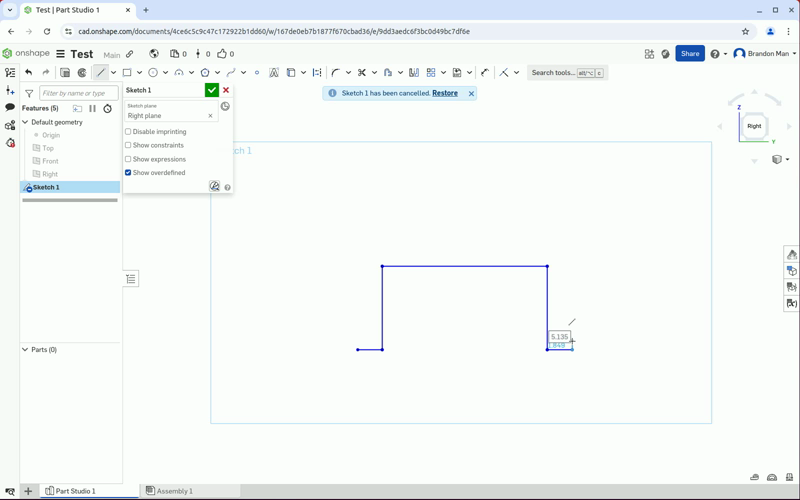
click(572, 340)
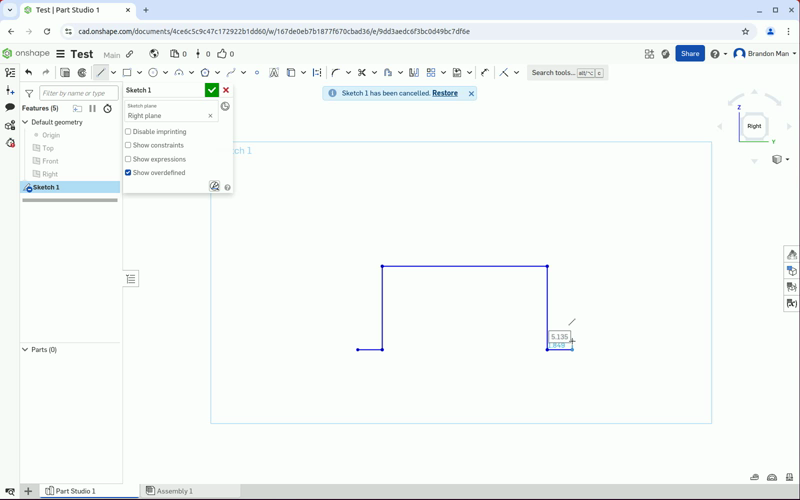
key_up(shift)
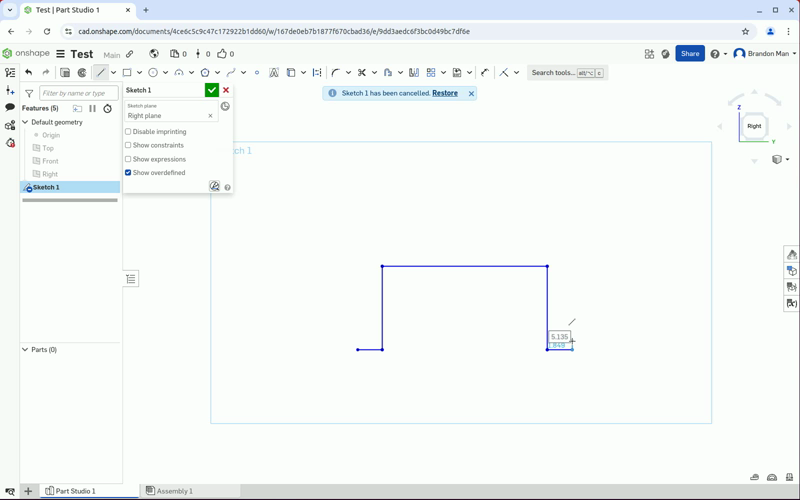
key_down(shift)
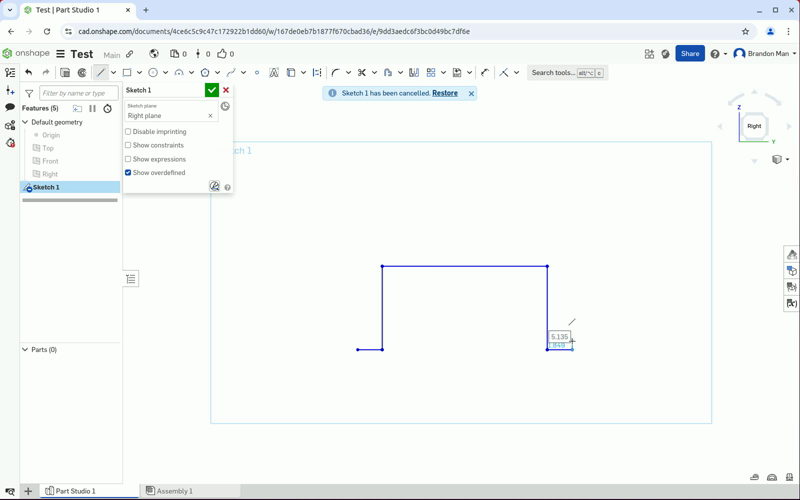
mouse_move(589, 340)
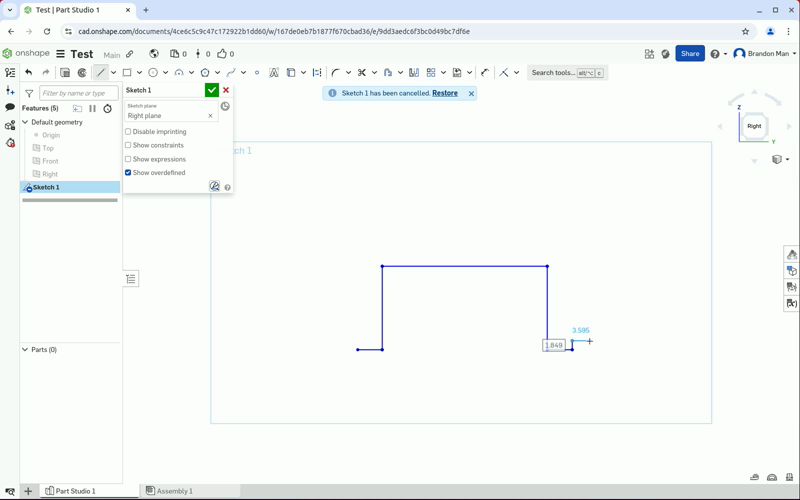
mouse_move(556, 340)
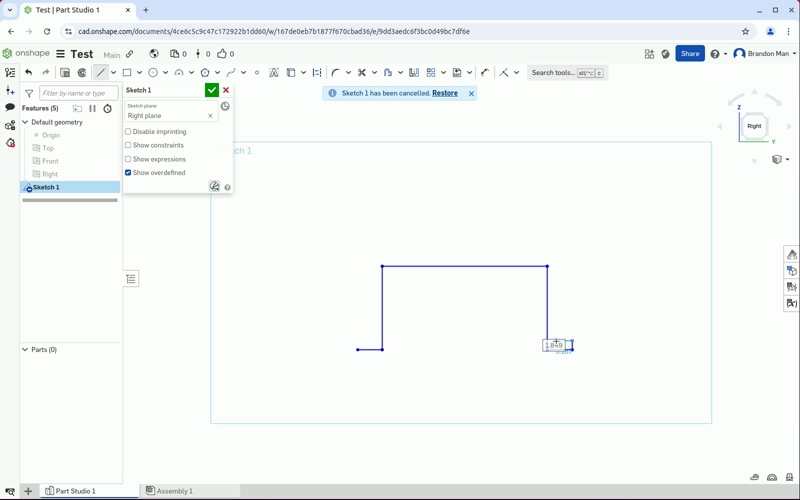
click(556, 340)
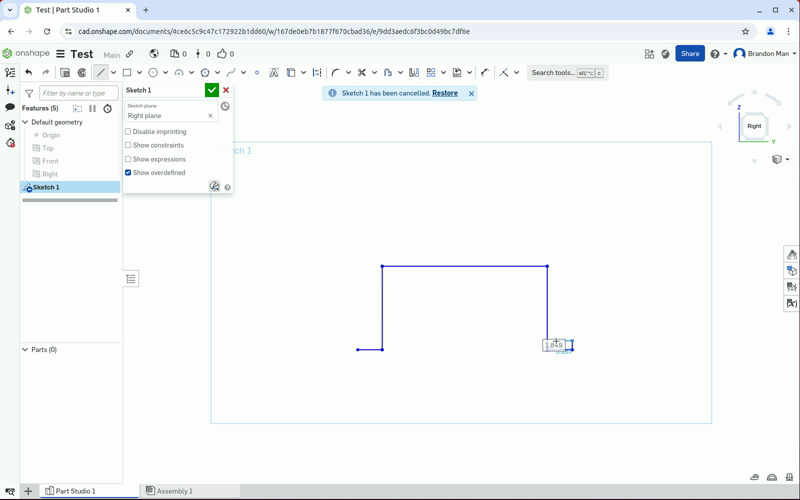
key_up(shift)
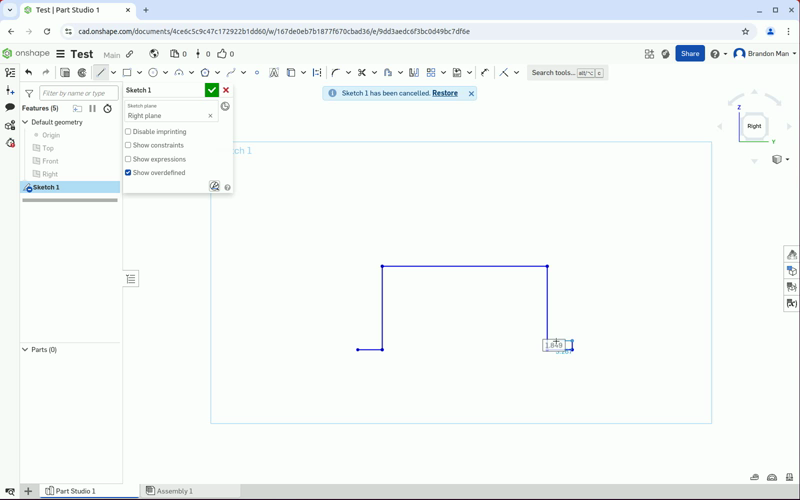
key_down(shift)
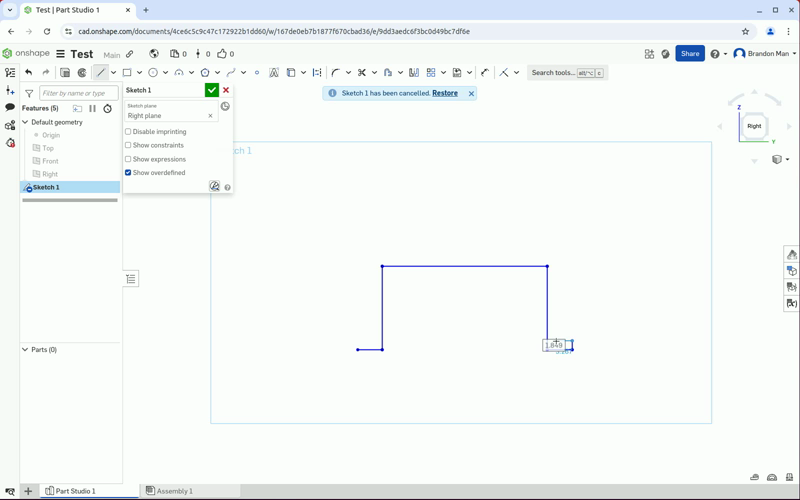
mouse_move(556, 259)
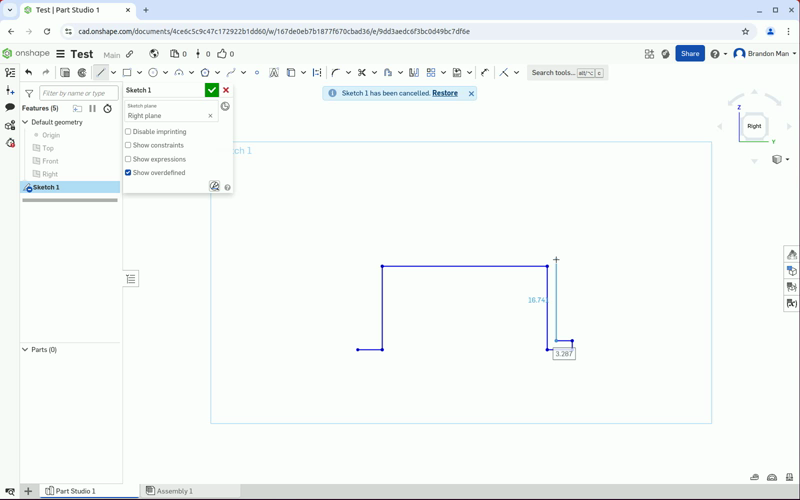
click(556, 259)
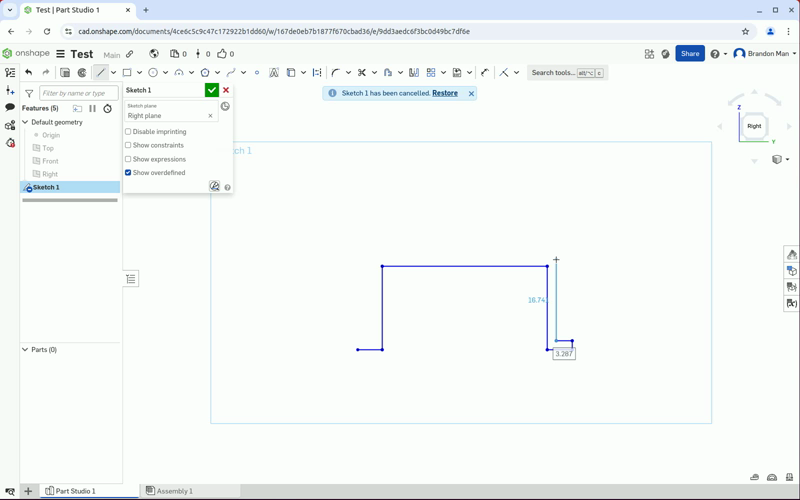
key_up(shift)
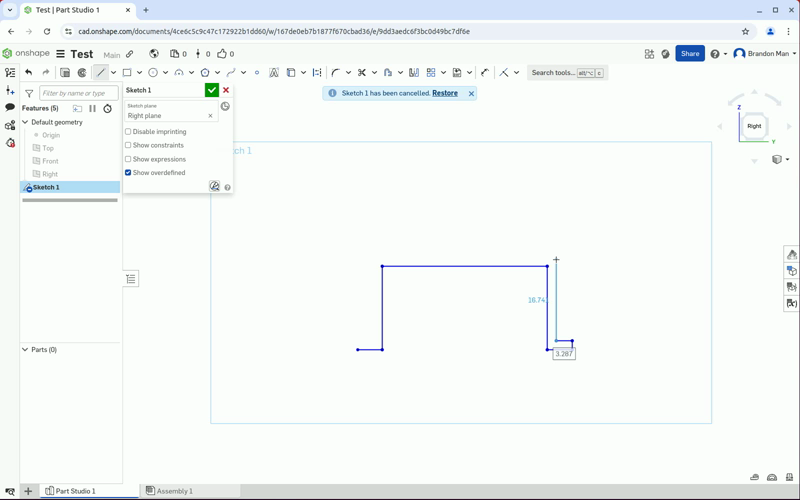
key_down(shift)
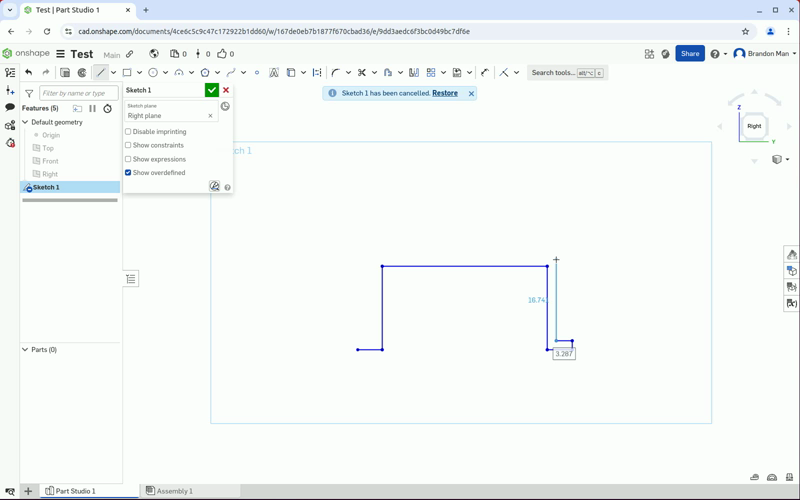
mouse_move(373, 259)
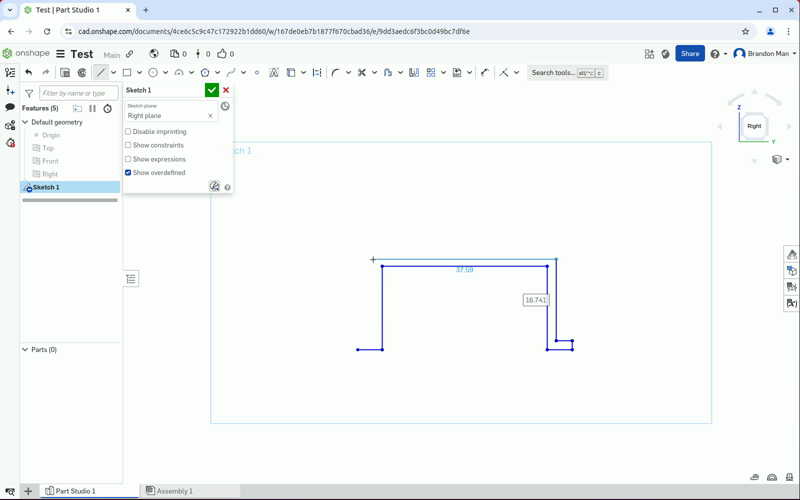
click(373, 259)
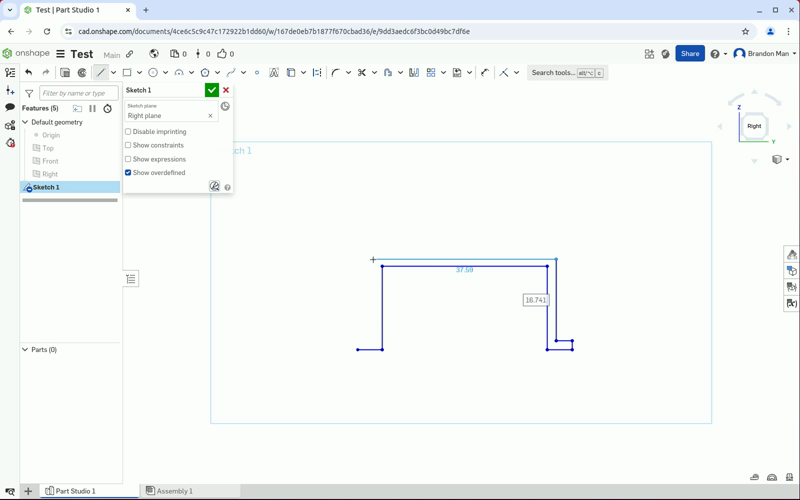
key_up(shift)
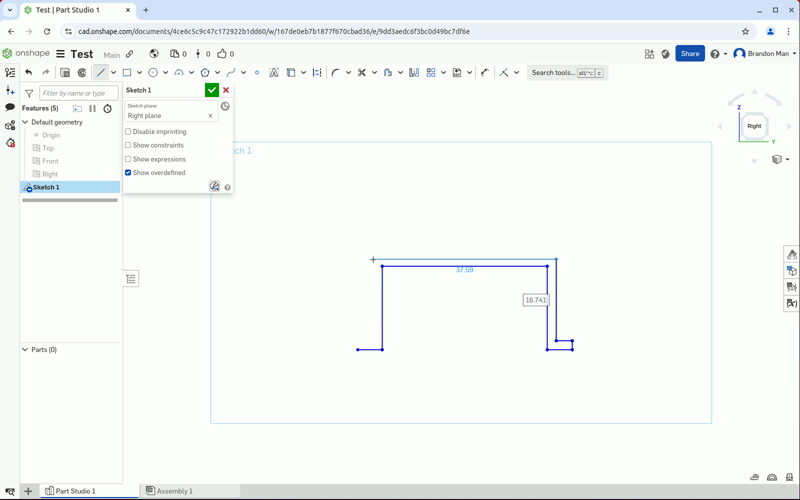
key_down(shift)
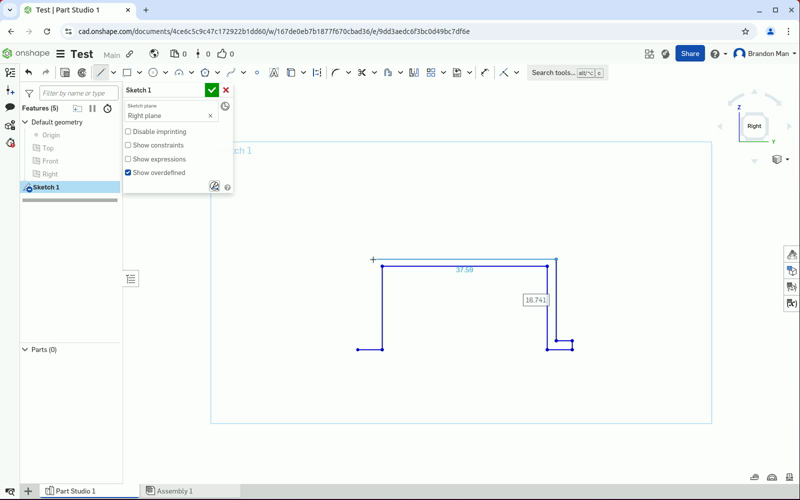
mouse_move(373, 340)
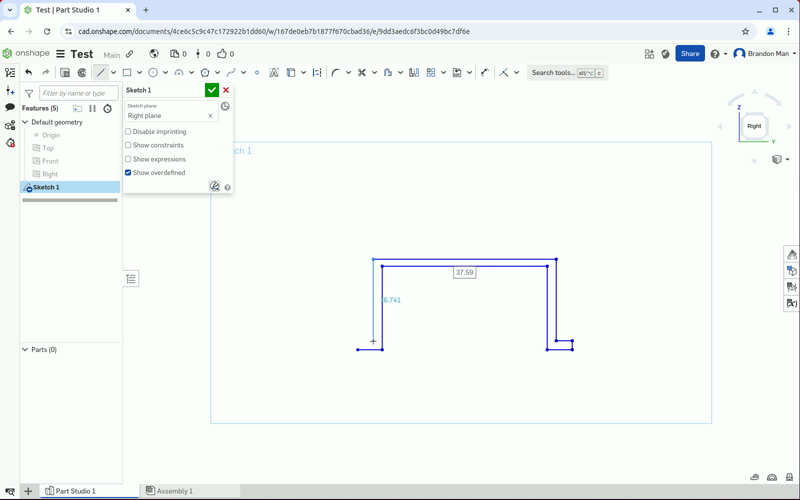
click(373, 340)
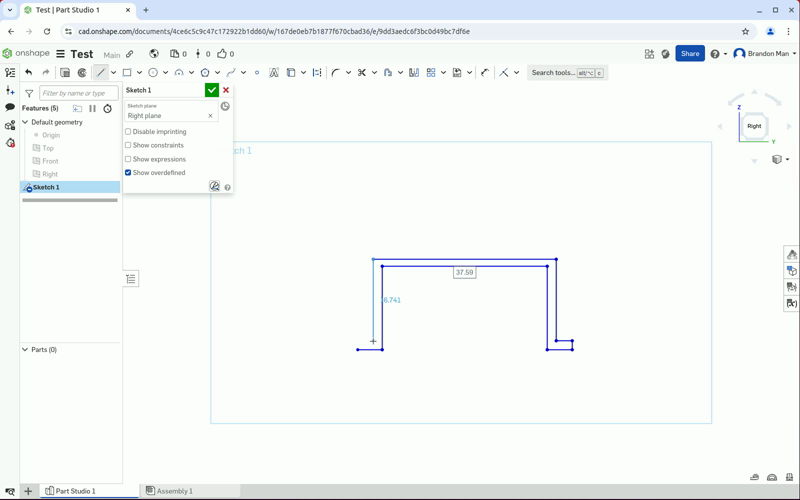
key_up(shift)
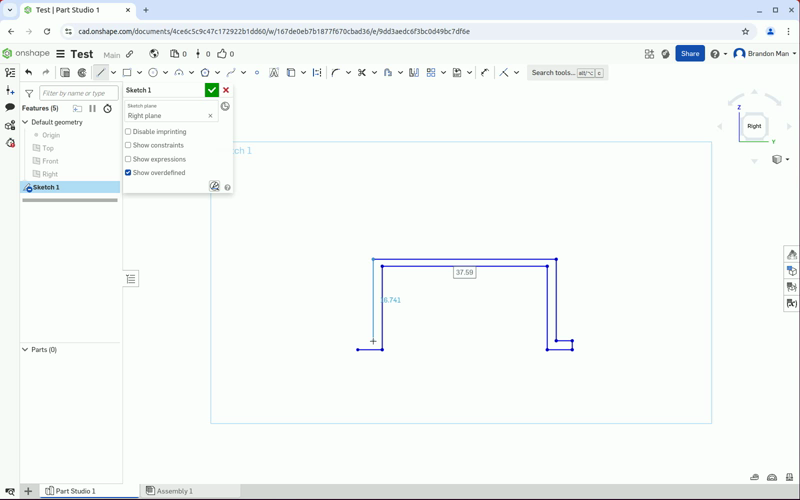
key_down(shift)
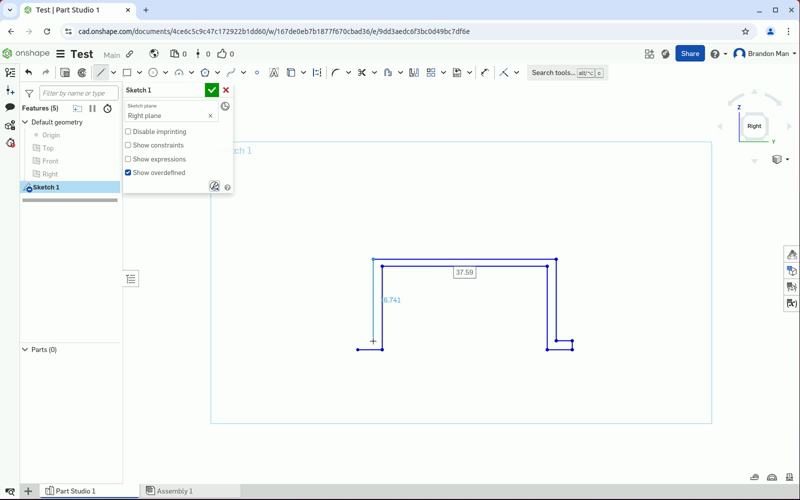
mouse_move(403, 340)
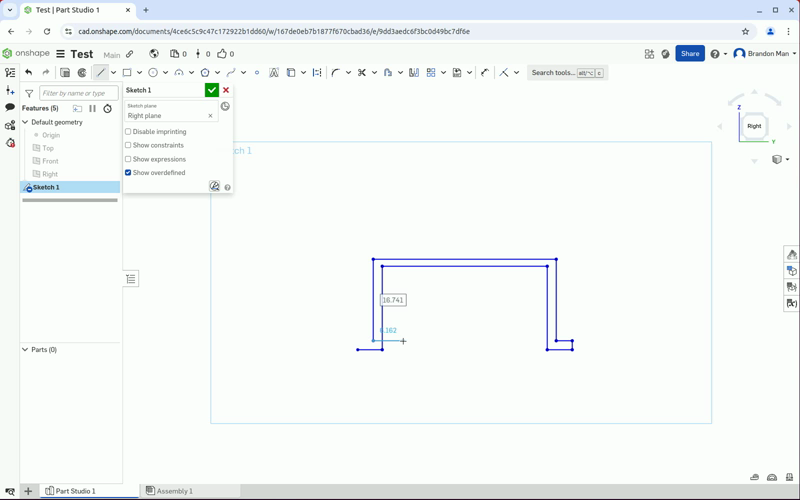
mouse_move(357, 340)
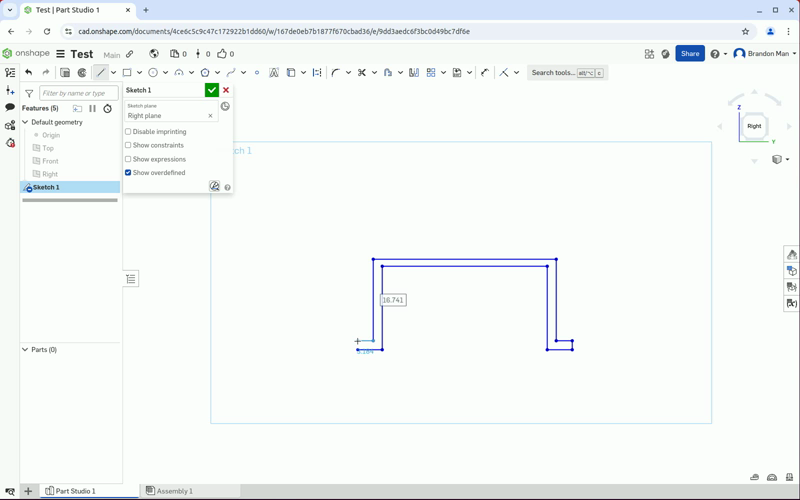
click(357, 340)
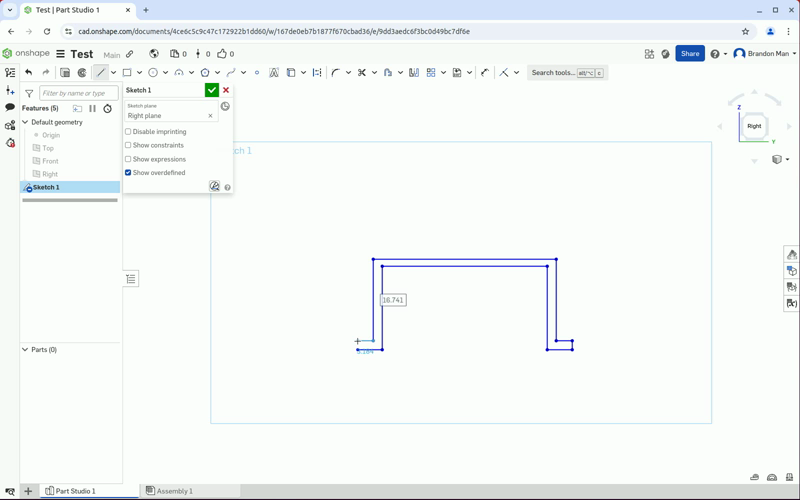
key_up(shift)
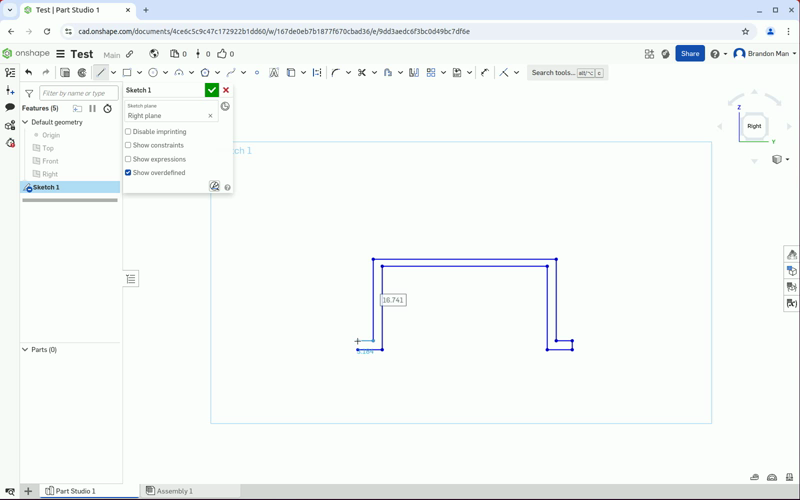
mouse_move(387, 340)
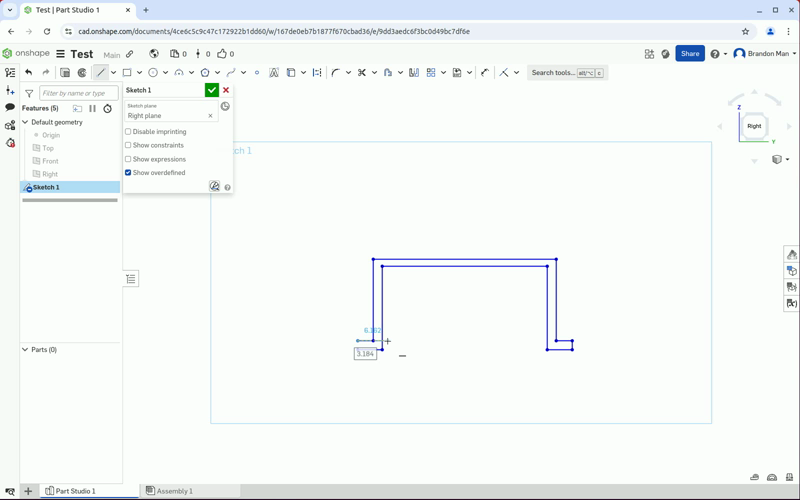
key_down(shift)
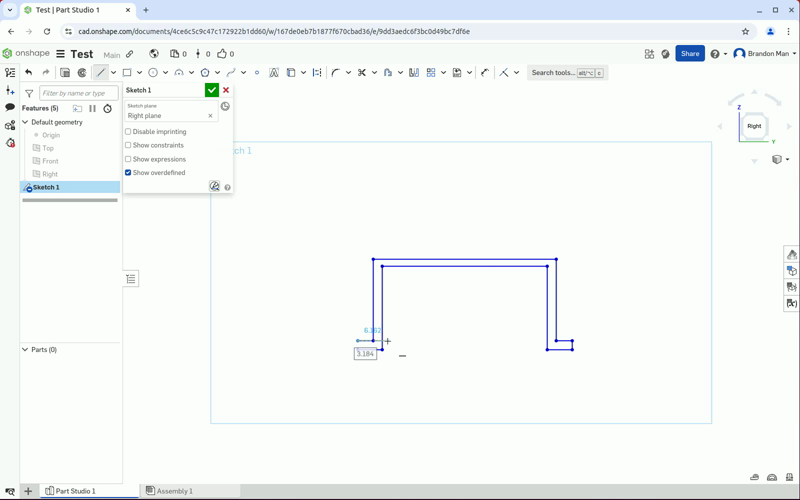
mouse_move(357, 349)
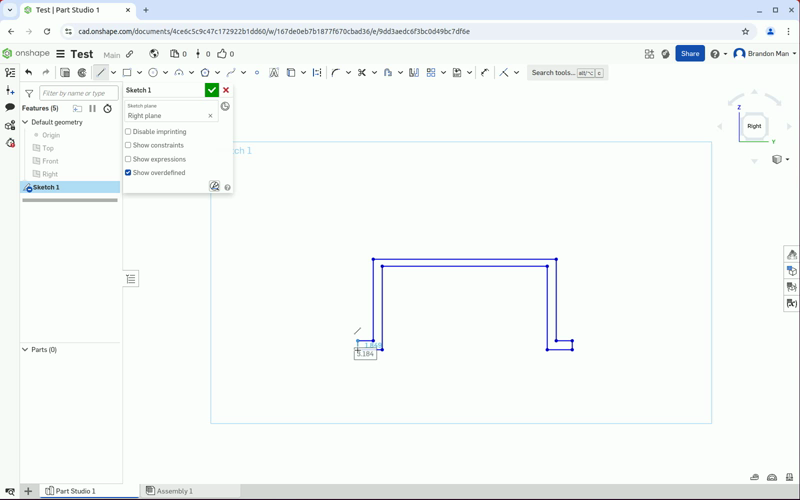
key_up(shift)
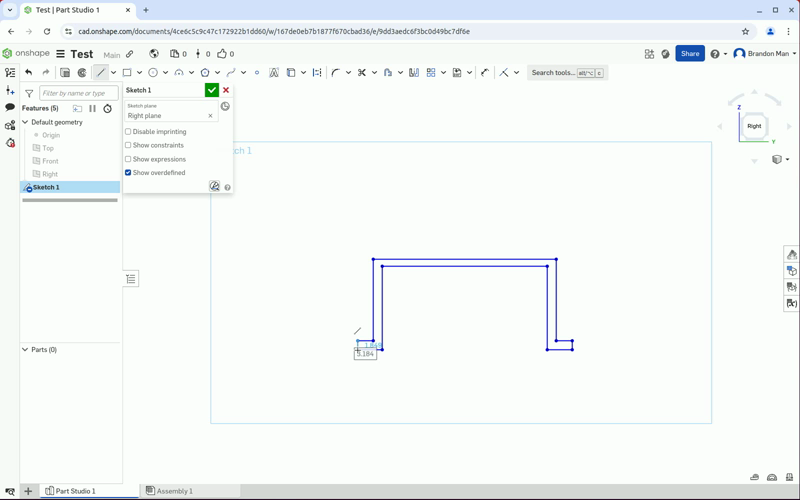
click(357, 349)
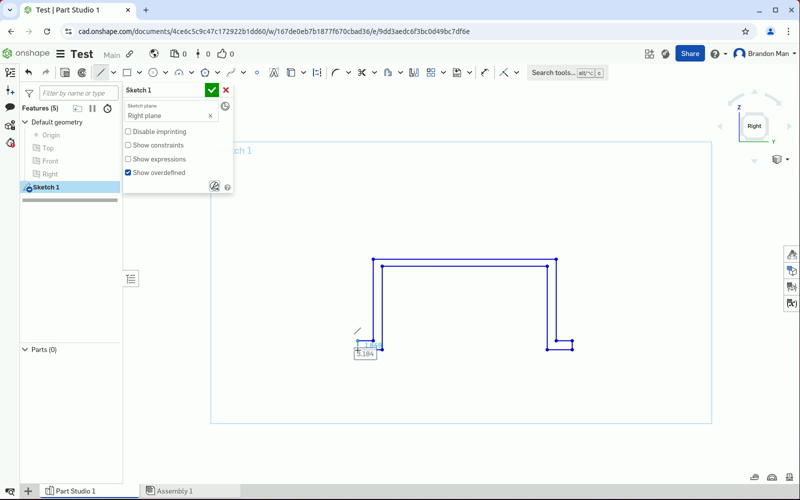
key(esc)
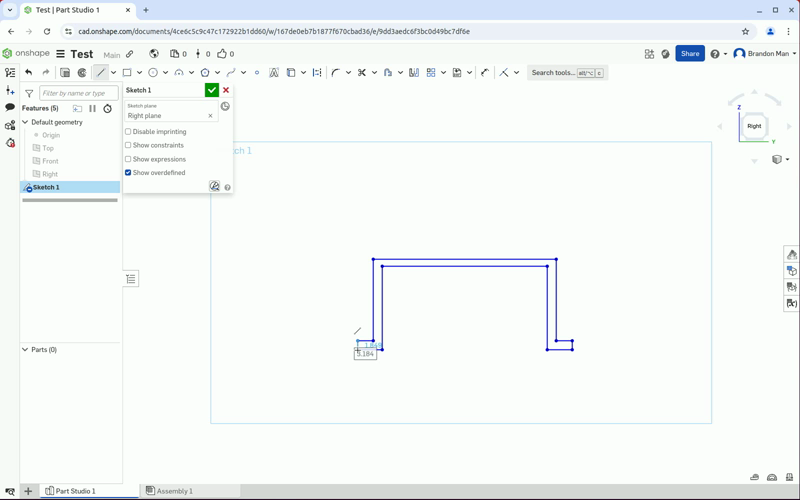
mouse_move(407, 261)
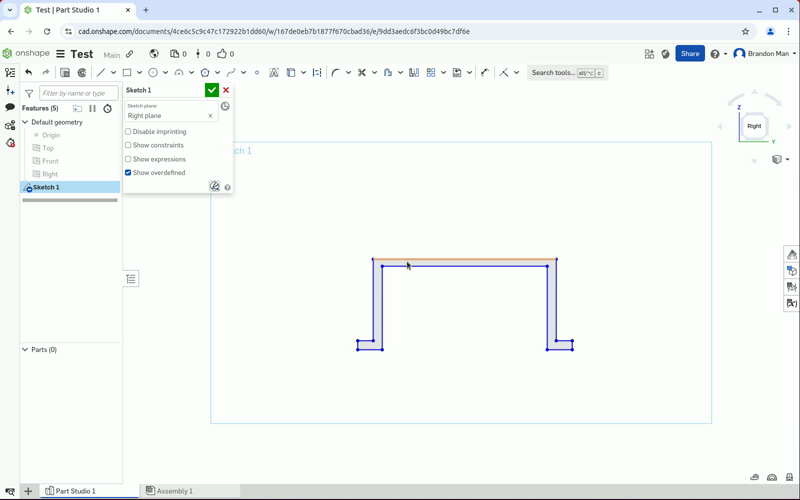
click(407, 261)
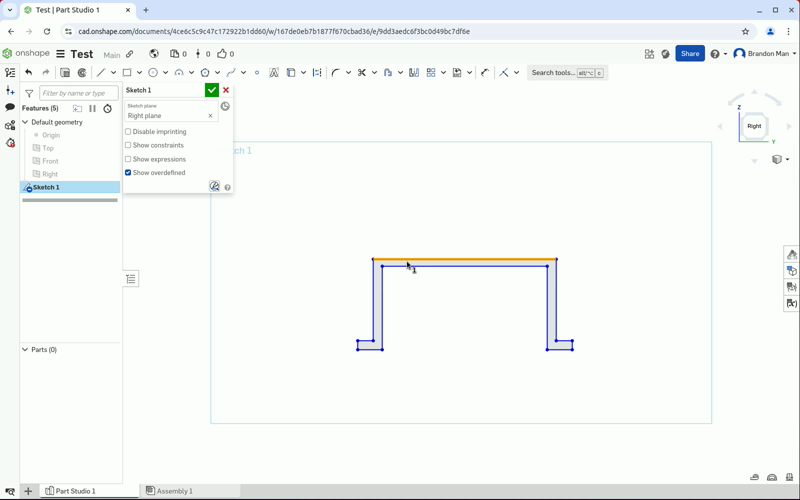
mouse_move(73, 352)
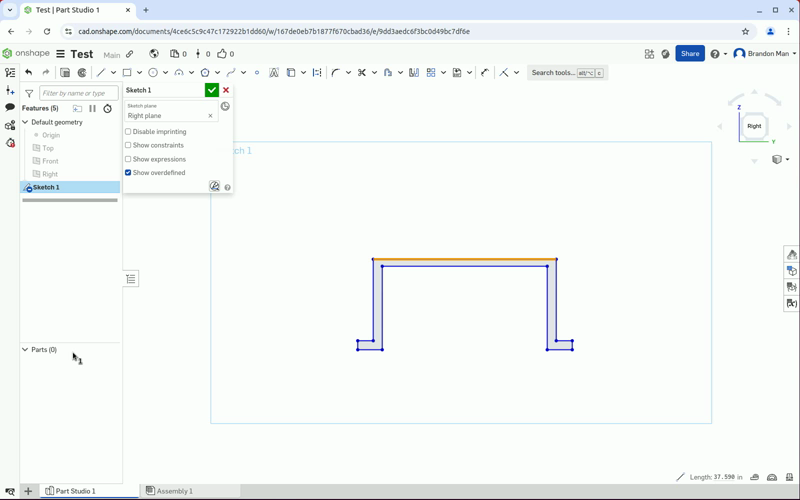
key(shift+y)
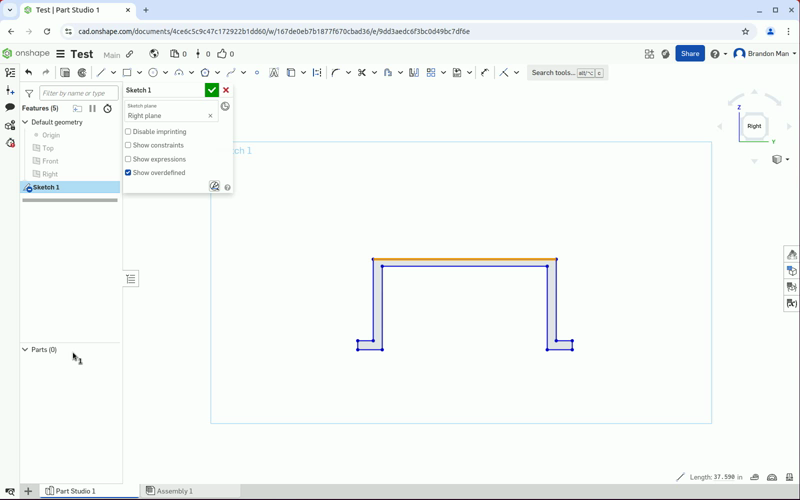
key(shift+e)
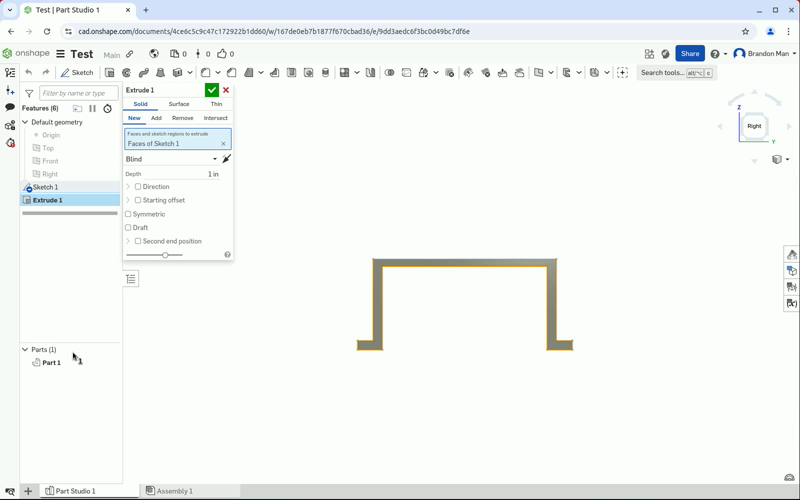
mouse_move(143, 106)
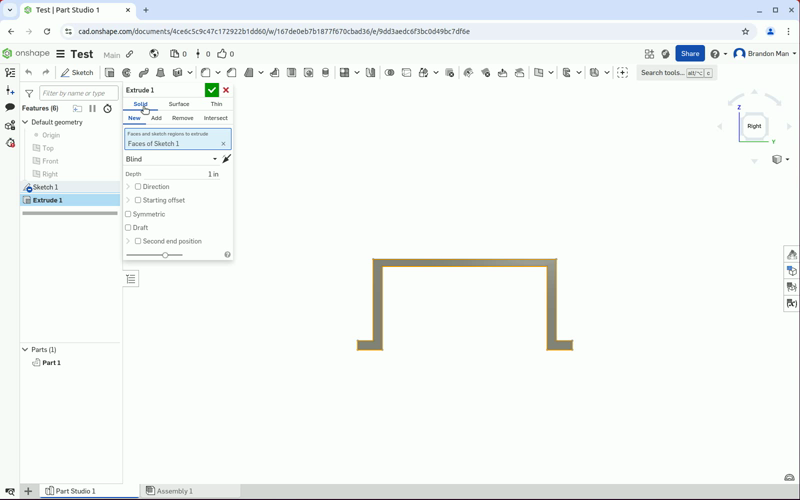
click(143, 106)
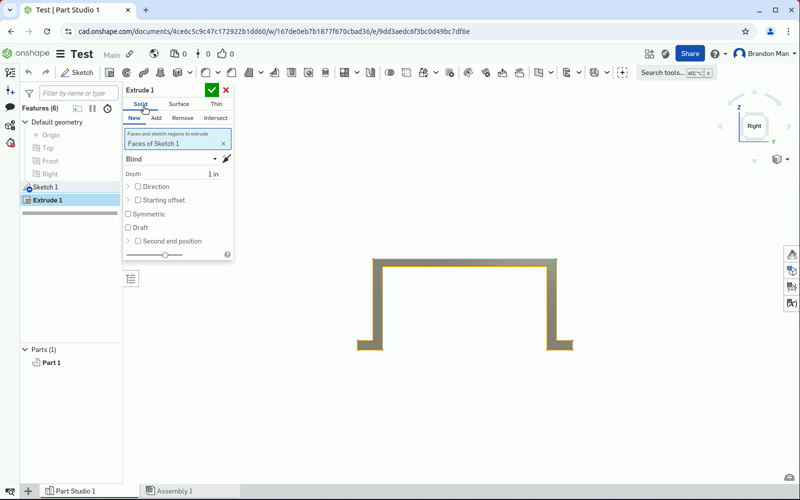
mouse_move(137, 120)
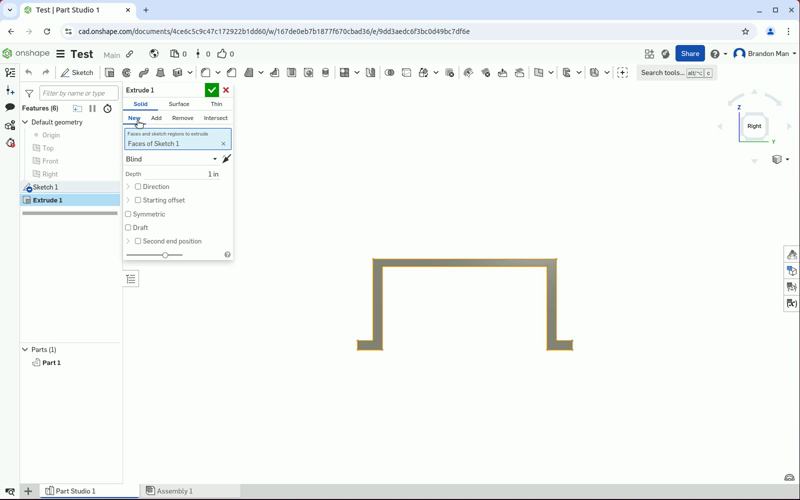
click(137, 120)
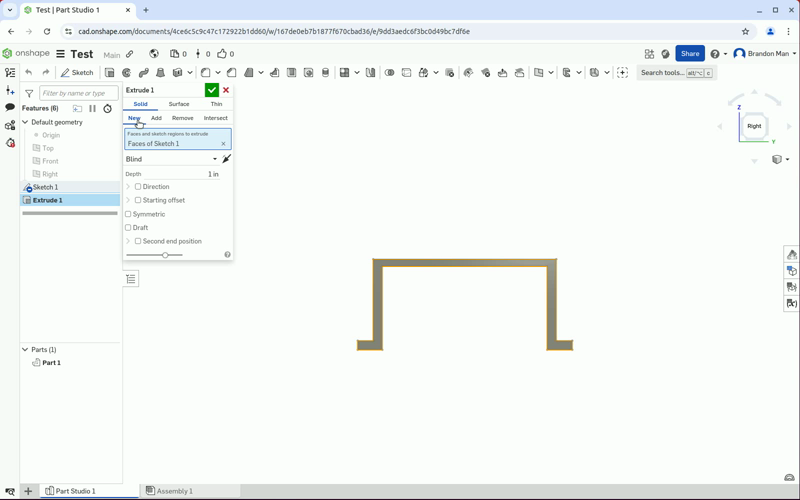
key(tab, 4)
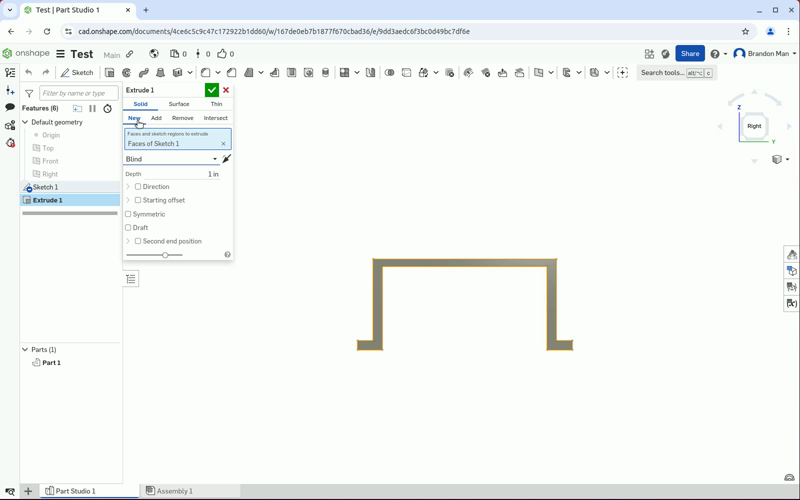
text(4.333)
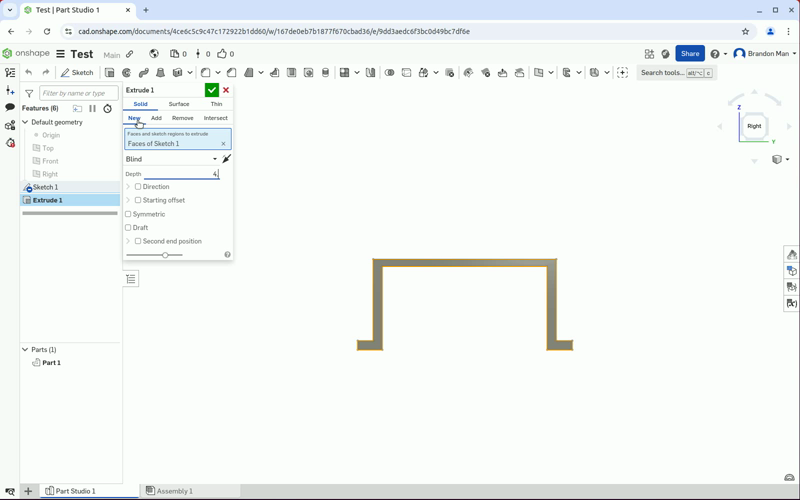
key(enter)
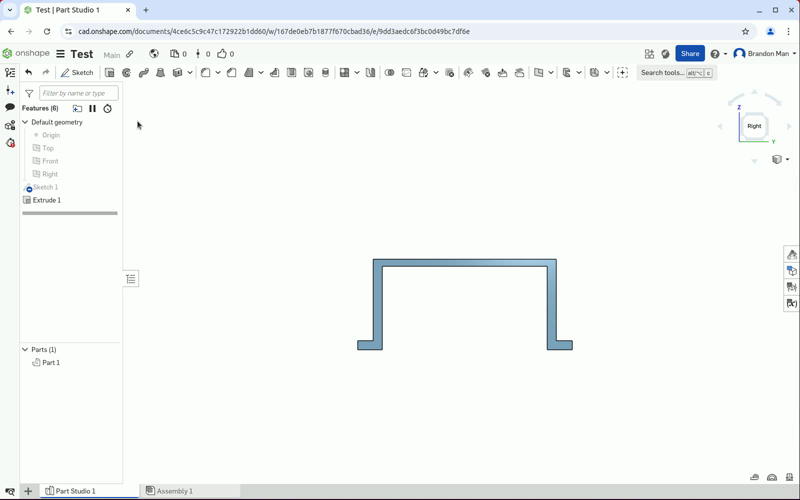
key(shift+h)
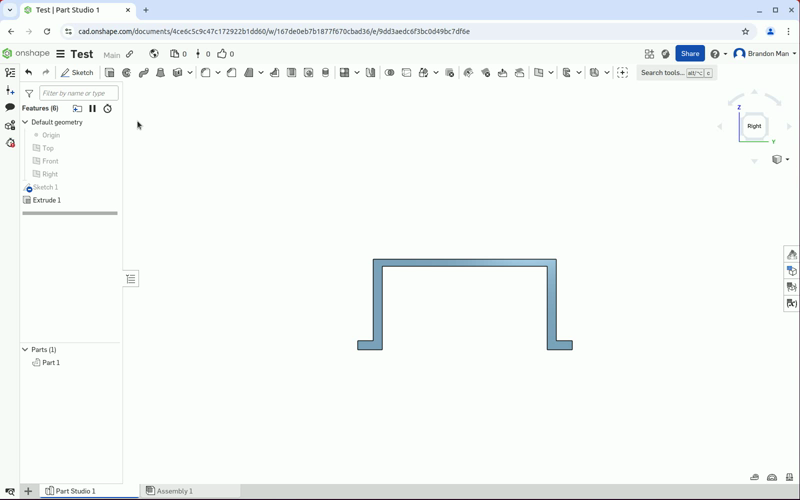
key(shift+h)
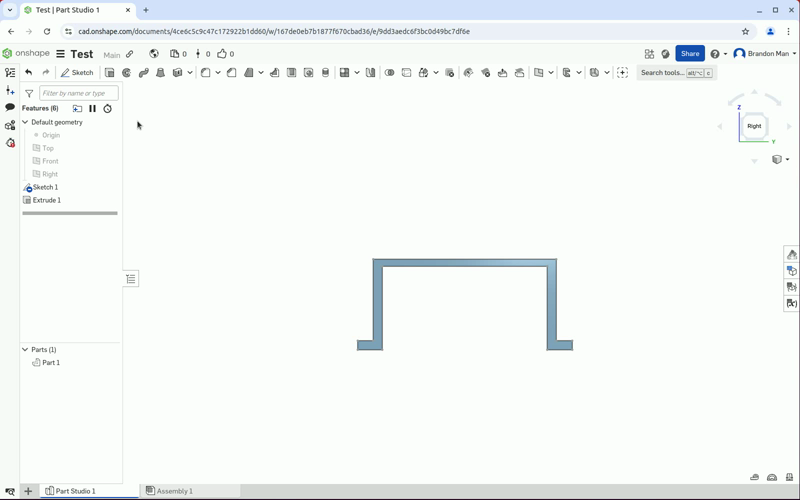
mouse_move(73, 189)
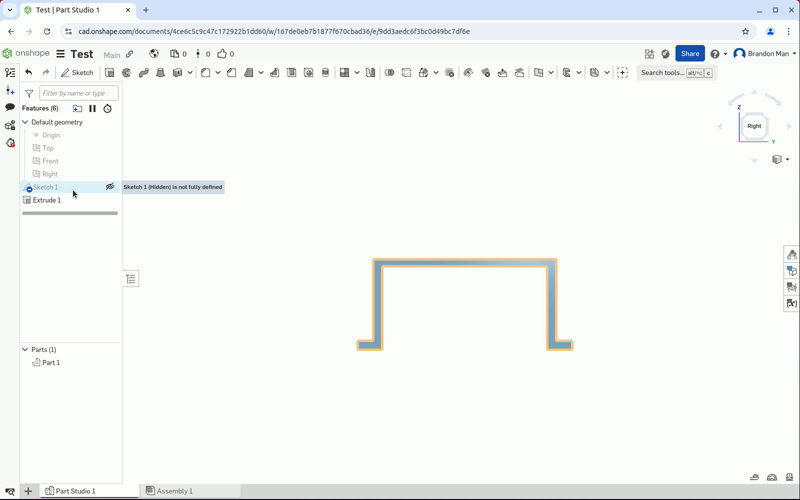
click(73, 189)
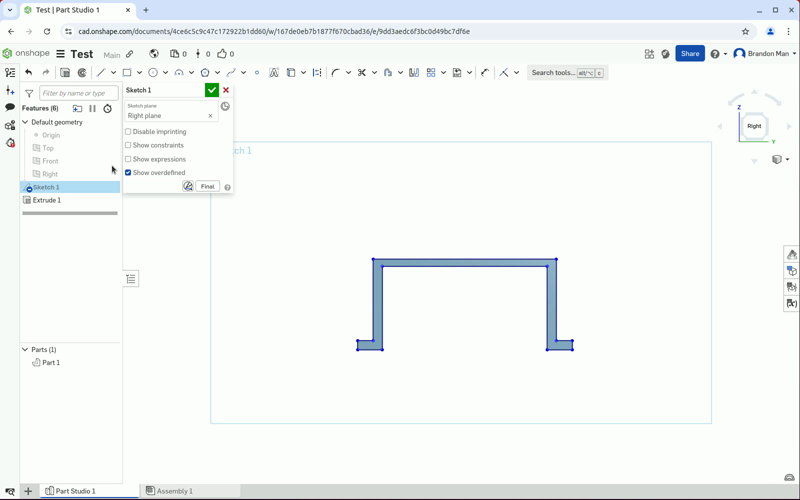
mouse_move(229, 92)
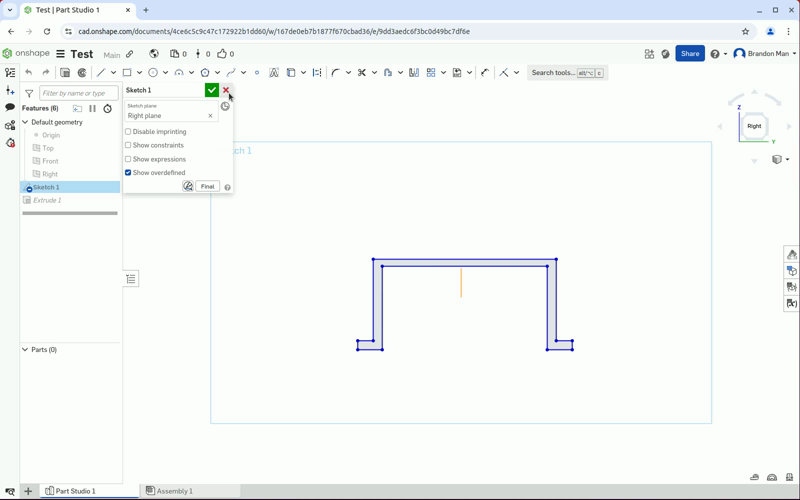
click(229, 92)
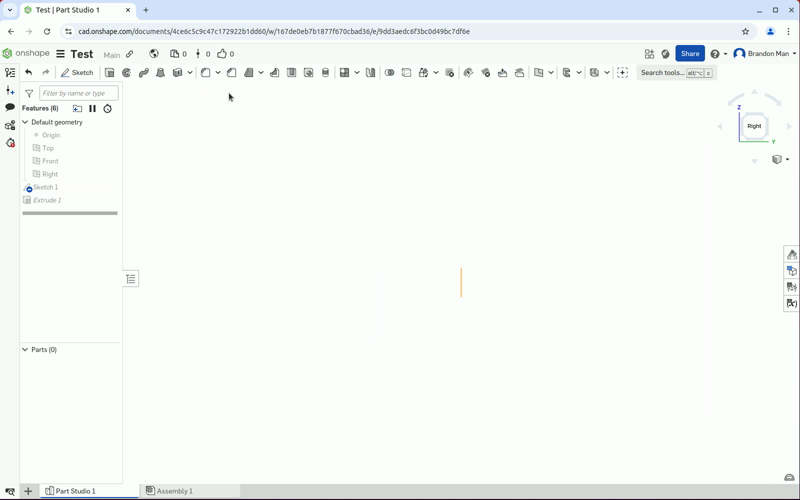
mouse_move(73, 352)
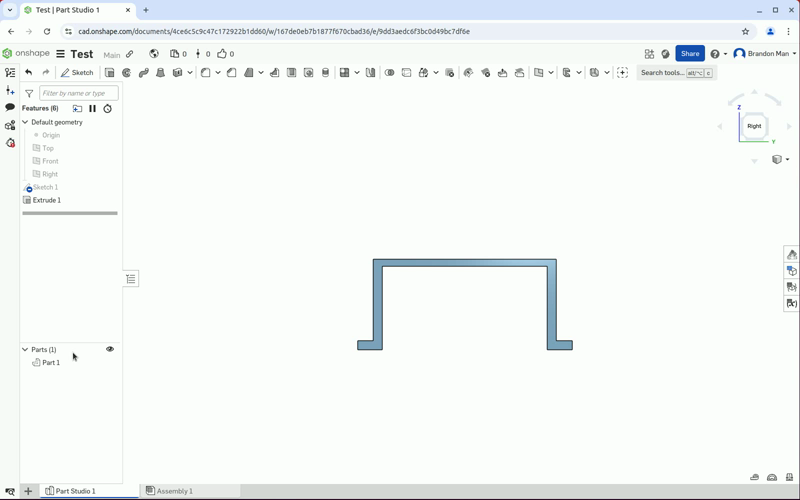
key(y)
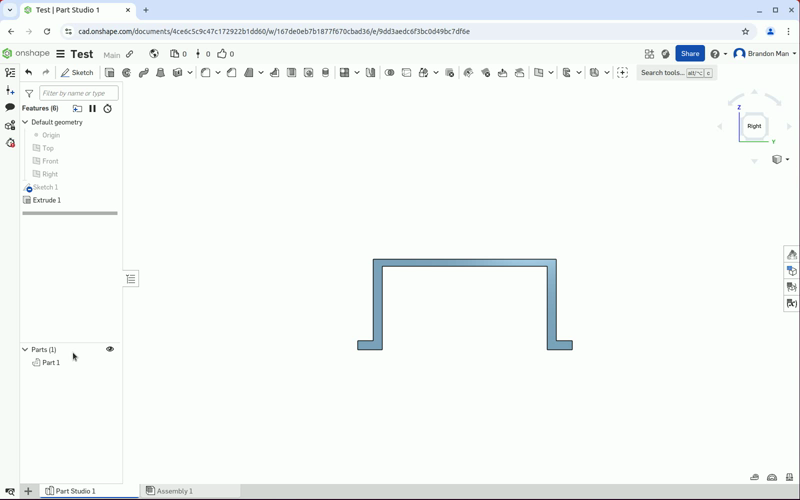
key(shift+p)
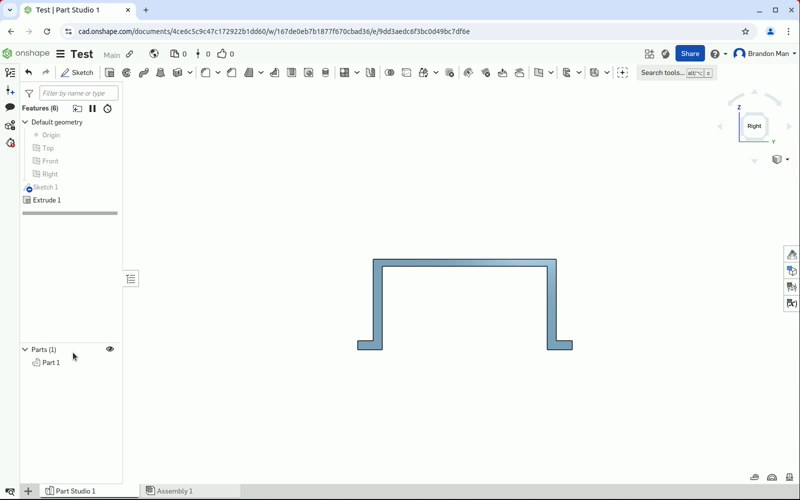
key(space)
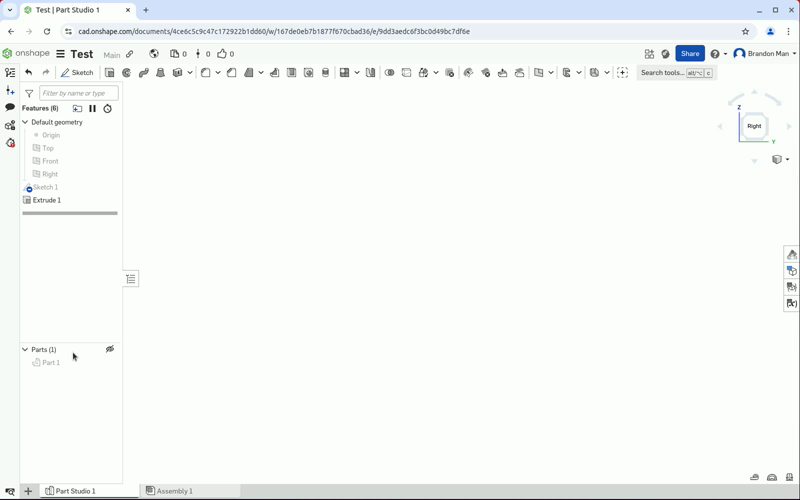
key_down(shift)
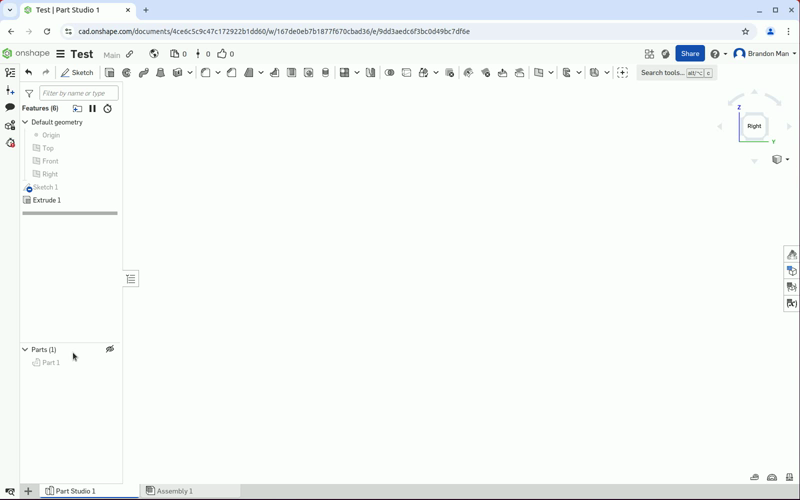
key(right)
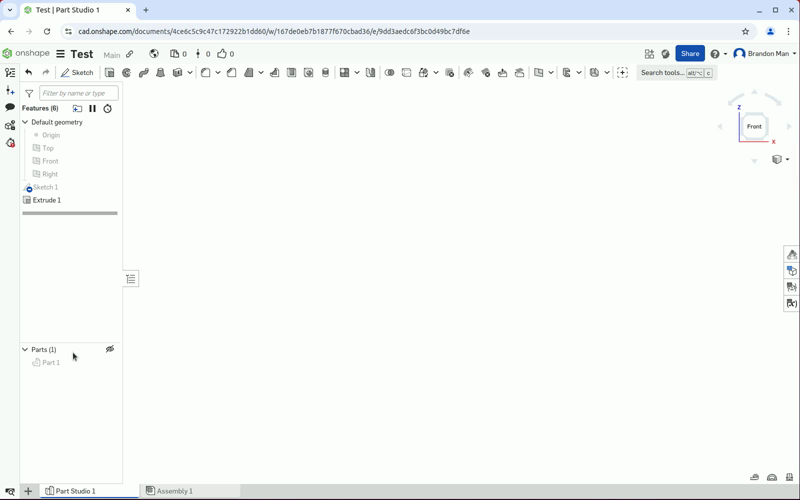
key_up(shift)
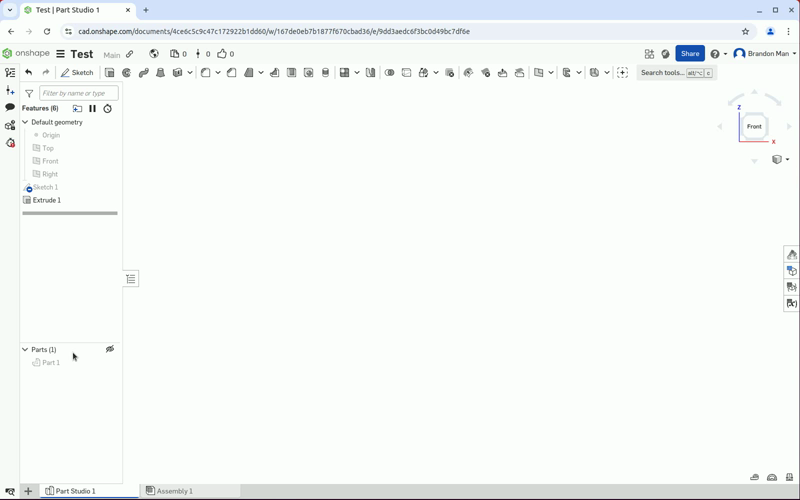
key(space)
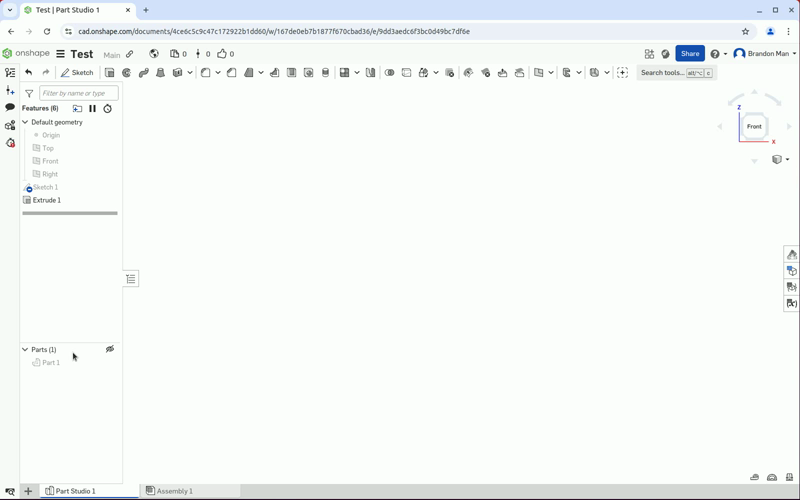
key_down(shift)
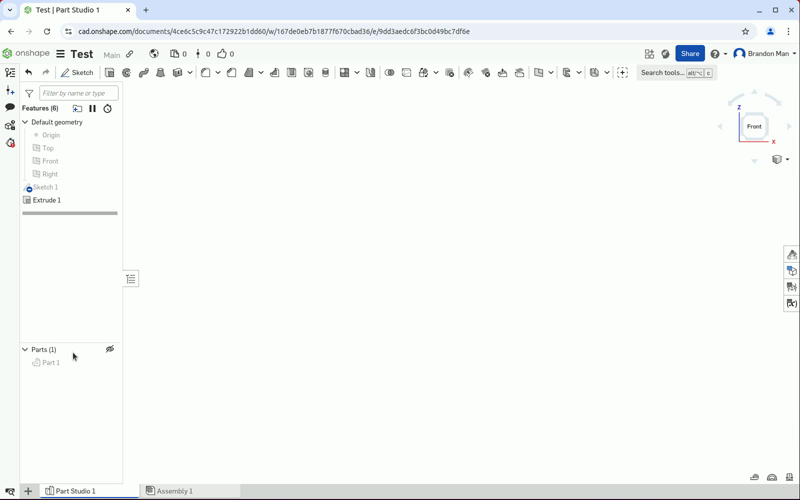
key(down)
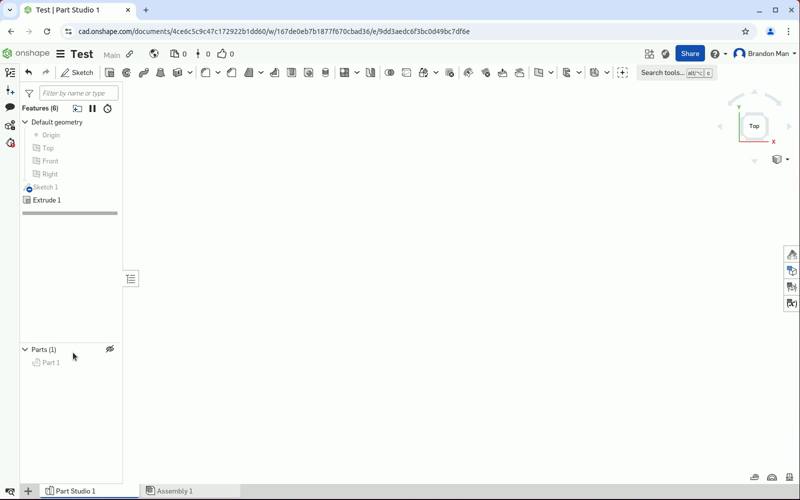
key_up(shift)
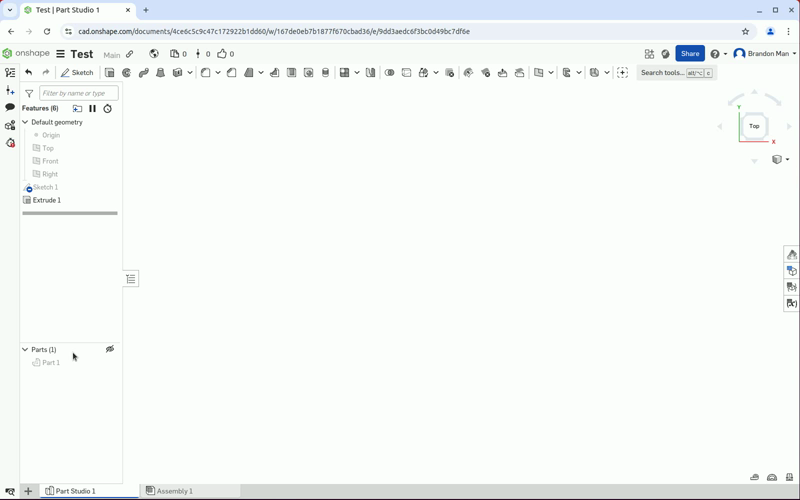
mouse_move(73, 352)
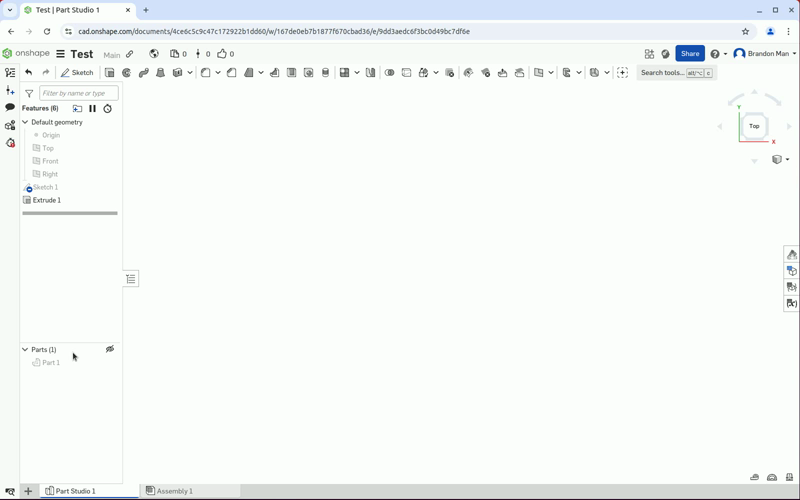
key(shift+y)
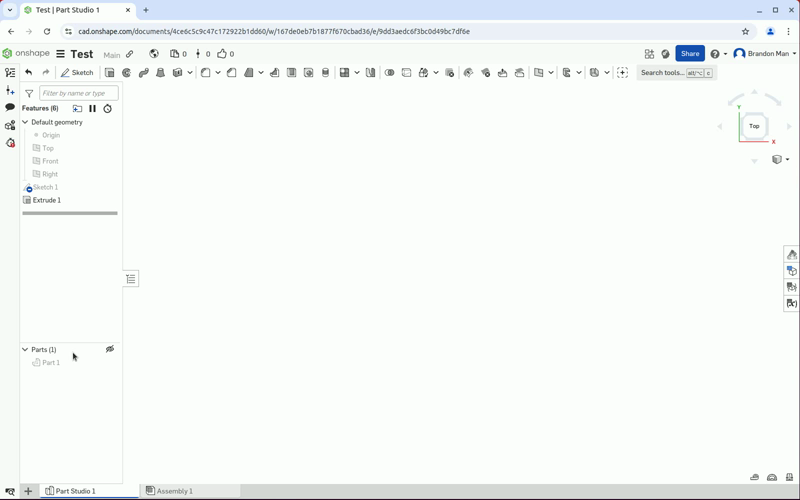
mouse_move(541, 75)
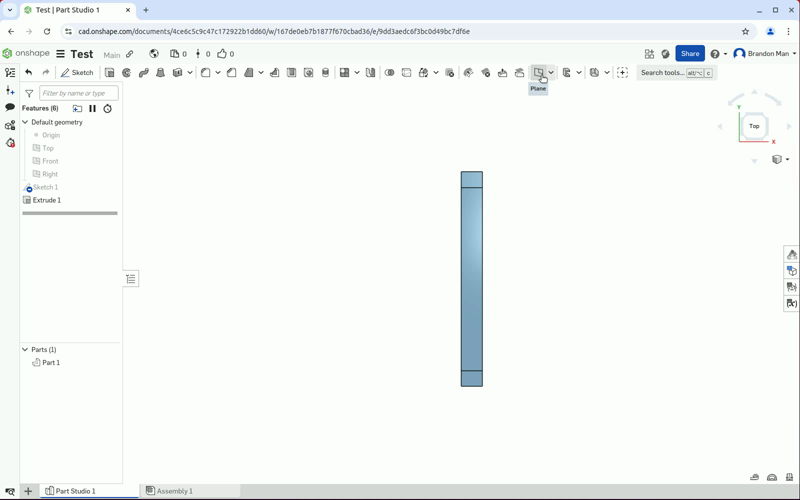
click(541, 75)
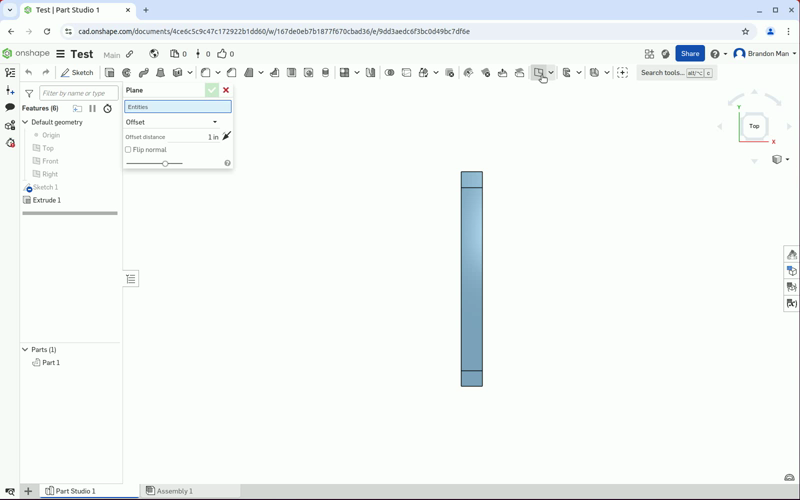
mouse_move(73, 150)
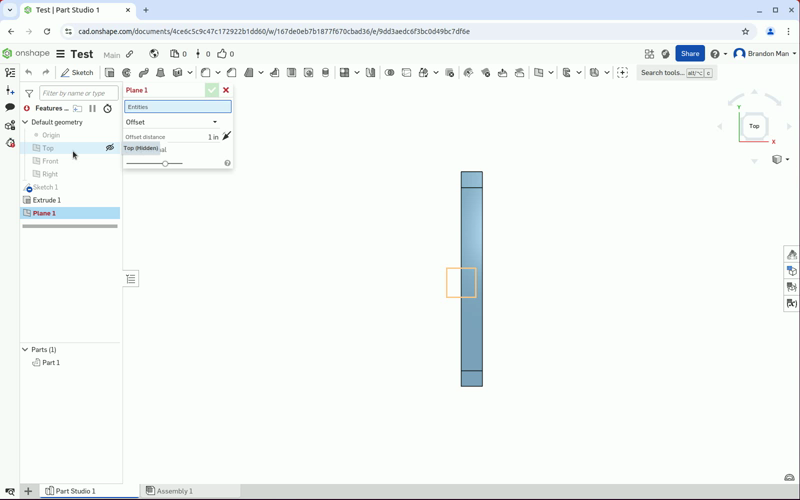
click(73, 150)
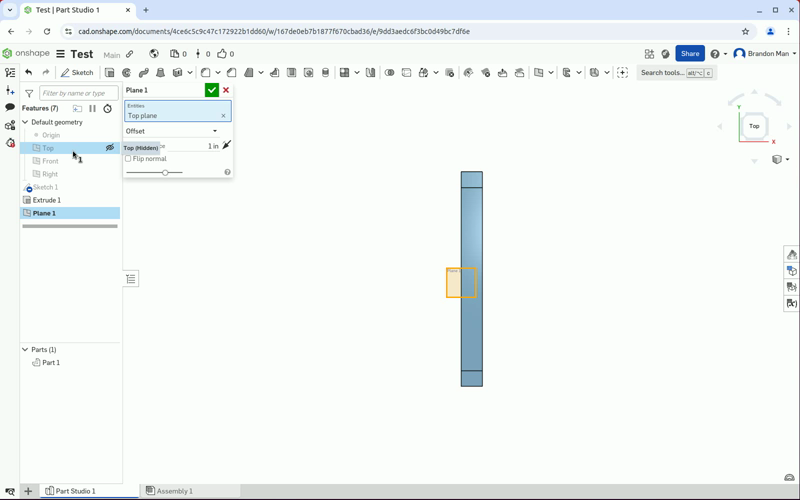
key(tab, 2)
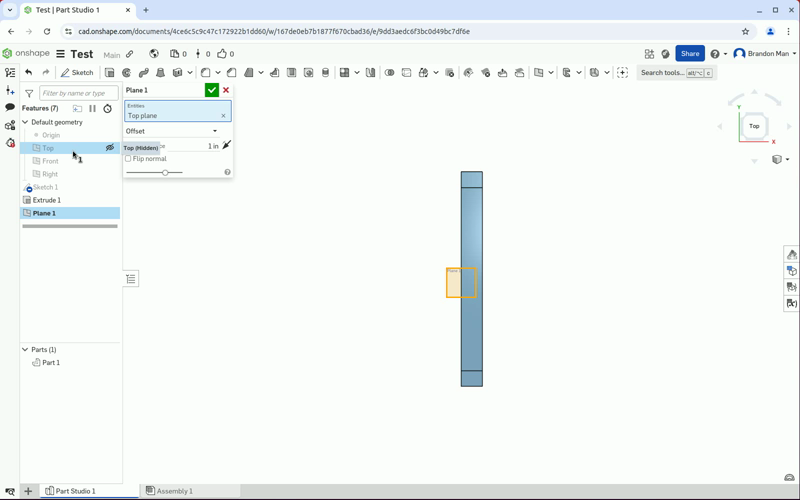
text(11.801)
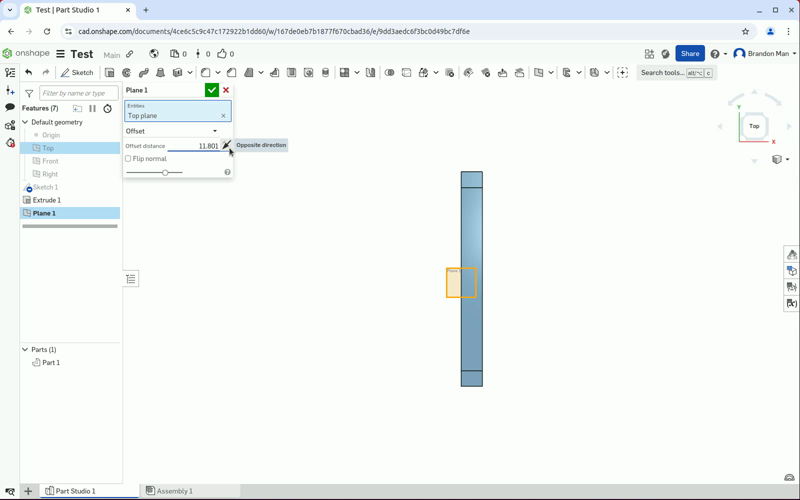
mouse_move(229, 147)
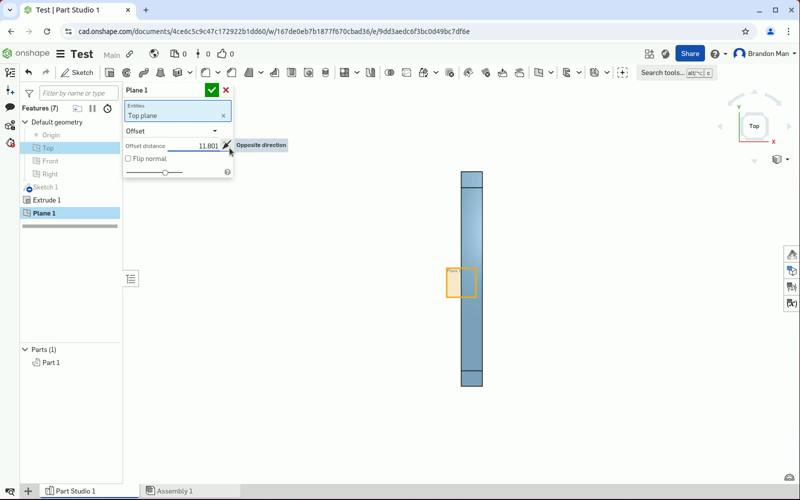
click(229, 147)
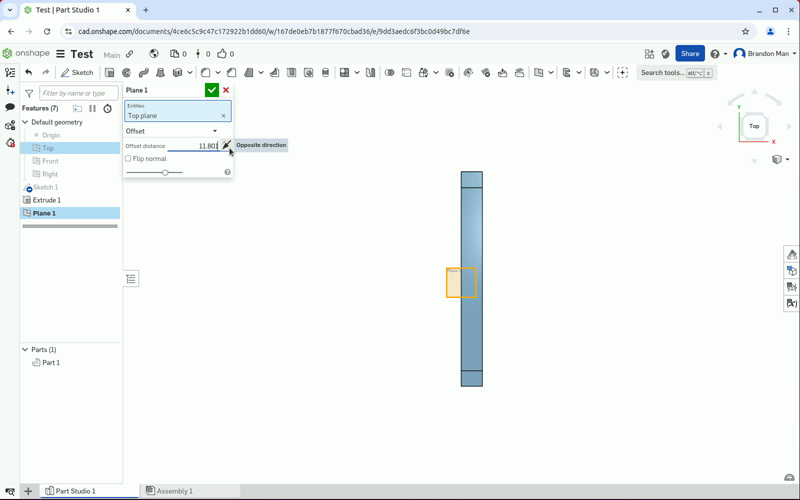
key(enter, 2)
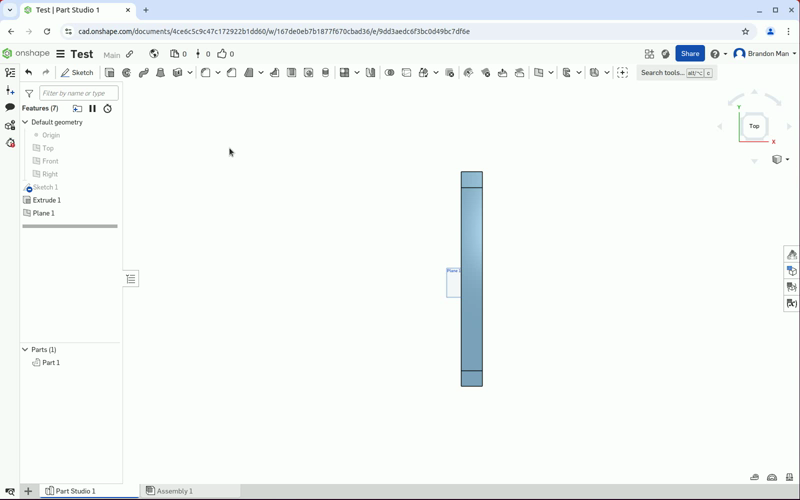
key(shift+s)
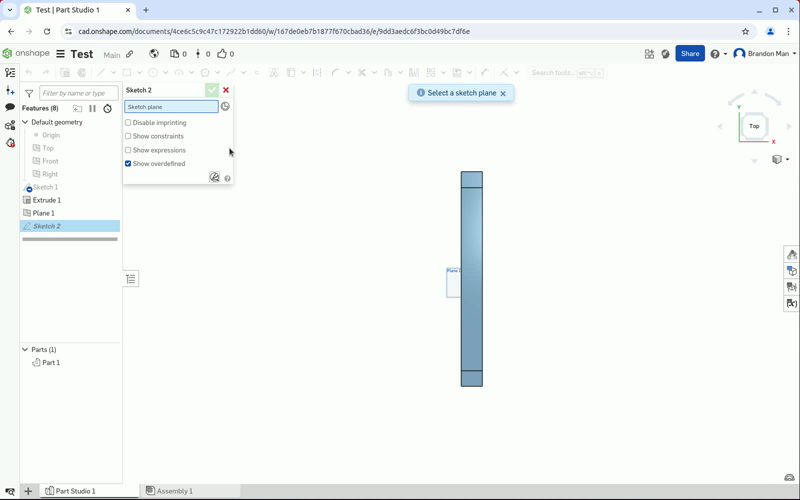
mouse_move(73, 215)
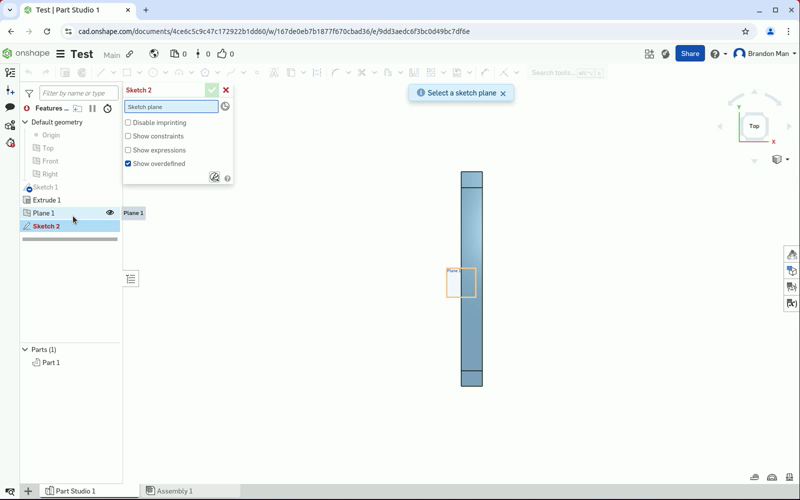
click(73, 215)
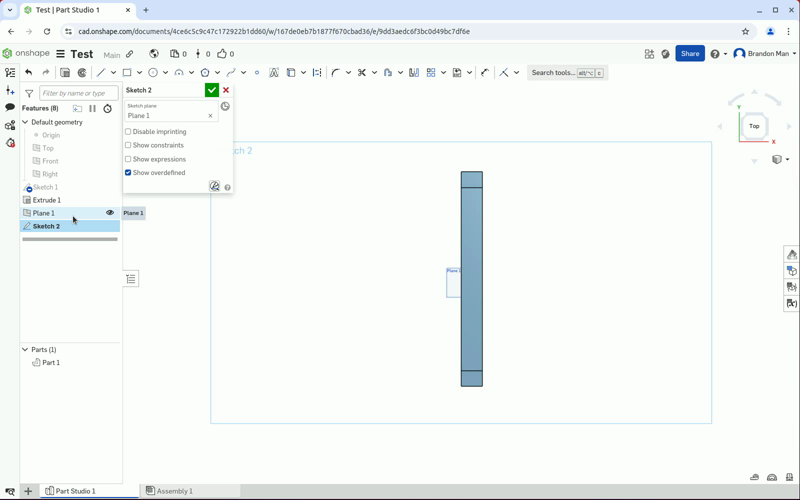
mouse_move(73, 352)
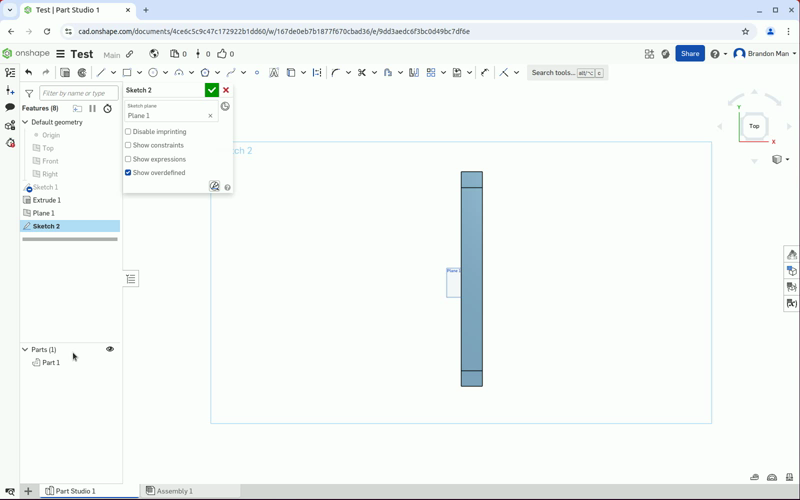
key(y)
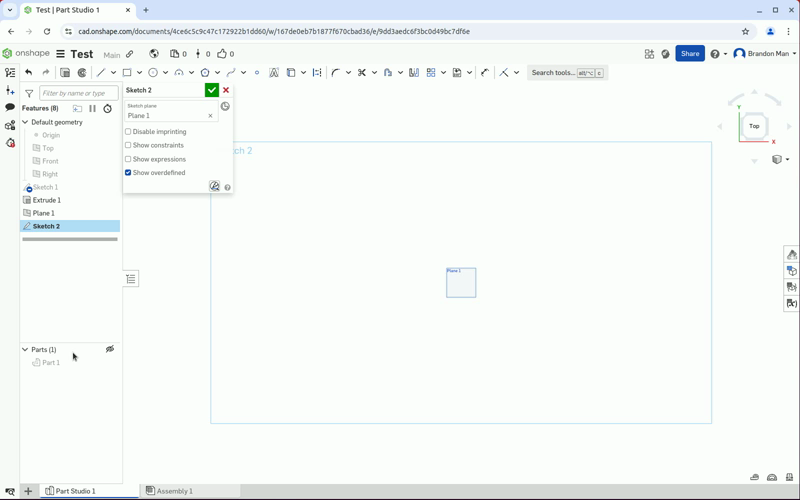
key(c)
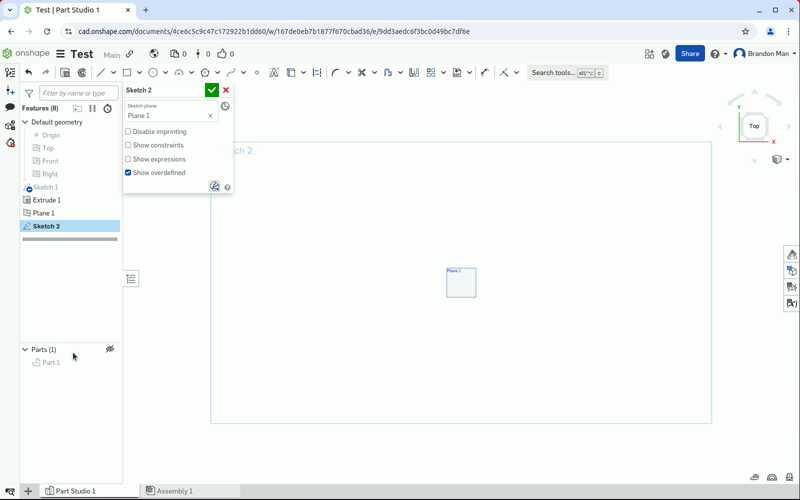
key_down(shift)
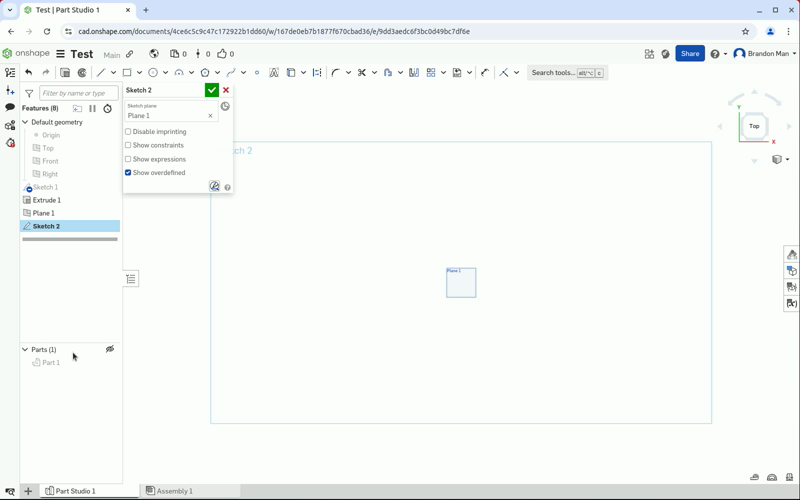
mouse_move(471, 178)
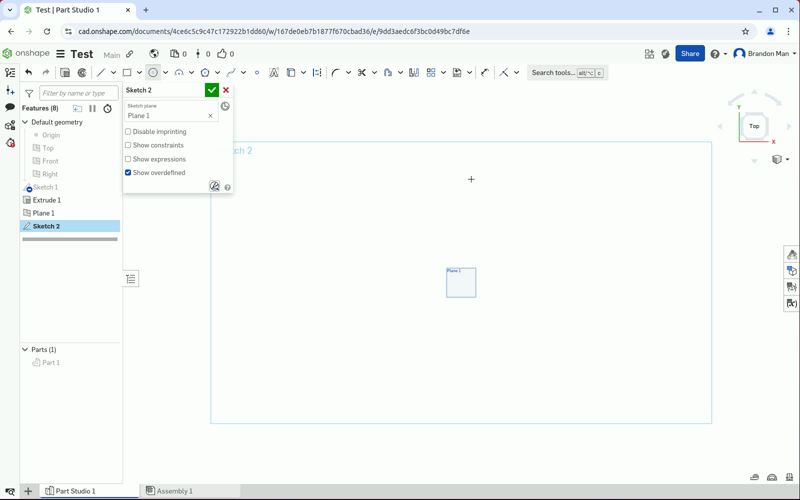
click(471, 178)
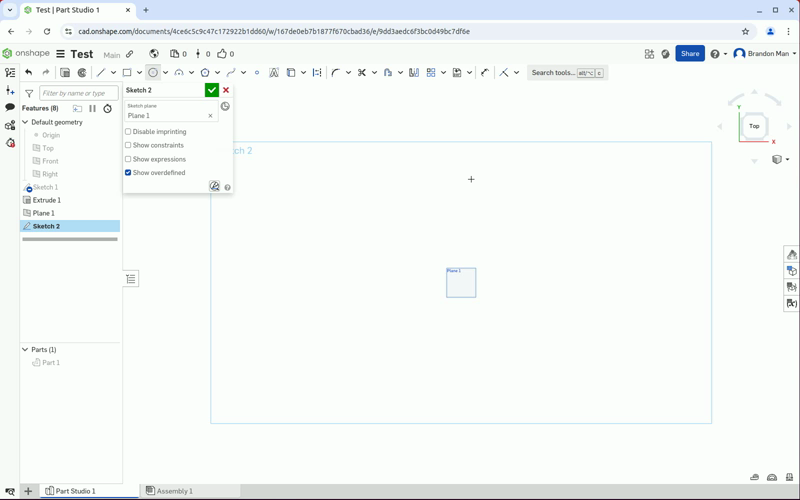
key_up(shift)
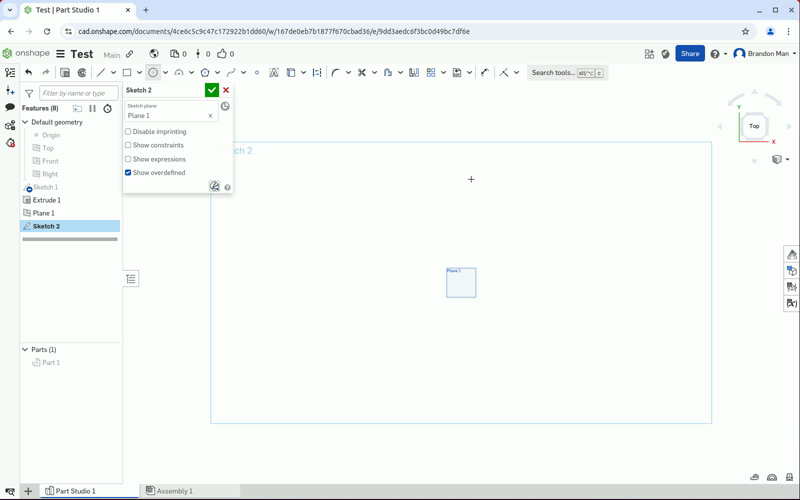
mouse_move(476, 178)
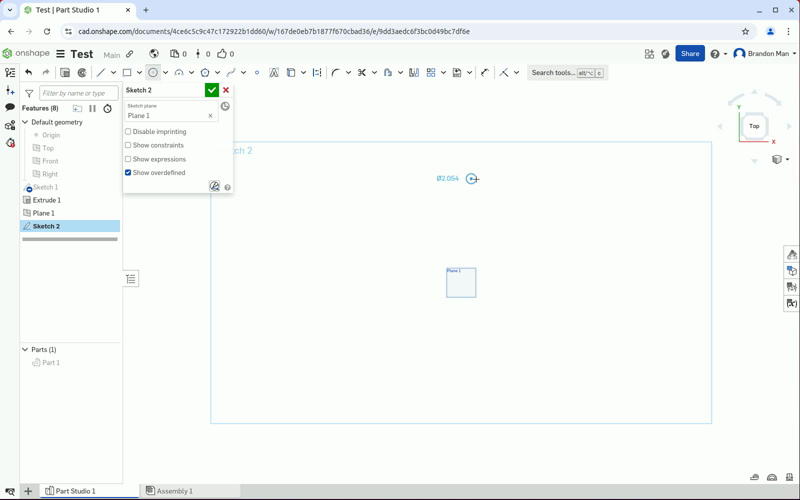
click(476, 178)
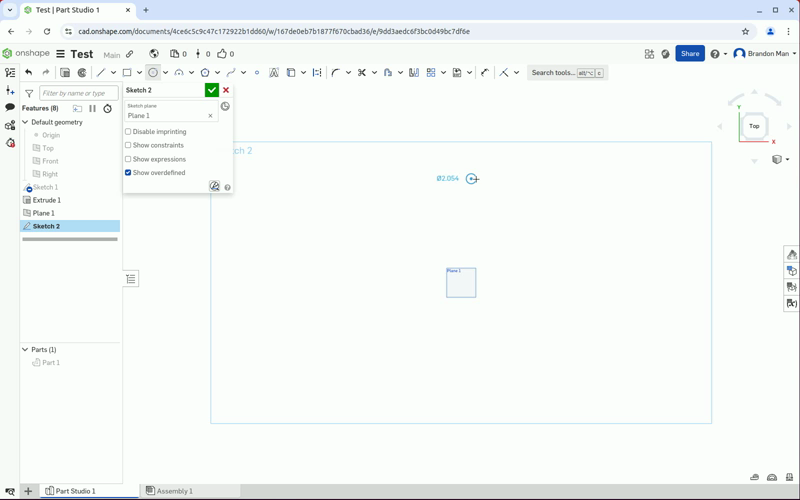
key(esc)
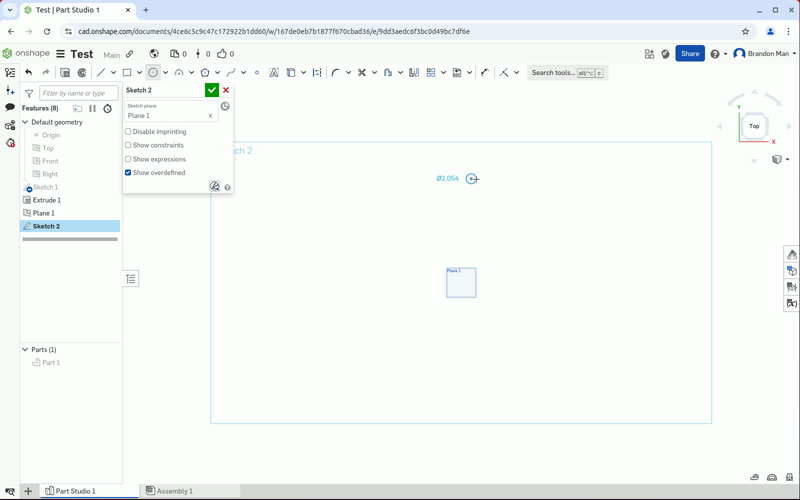
mouse_move(472, 181)
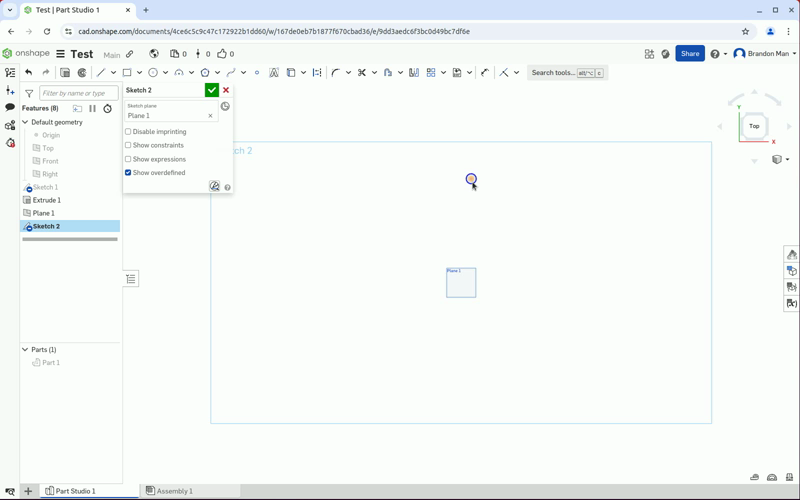
scroll(6)
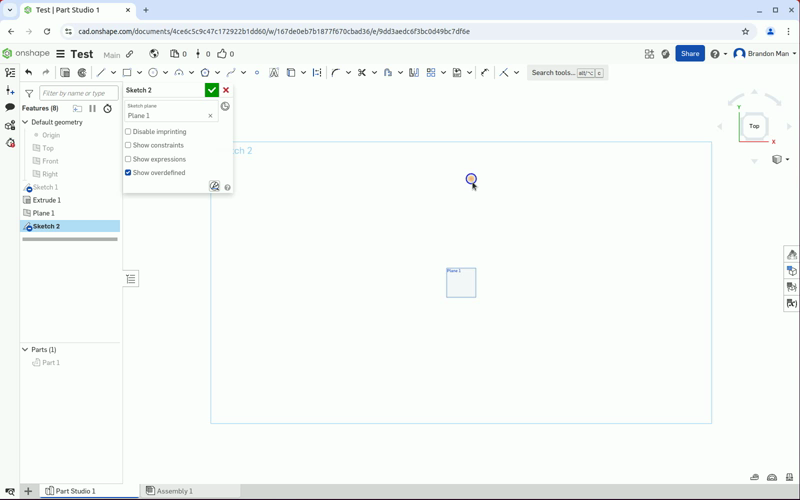
scroll(6)
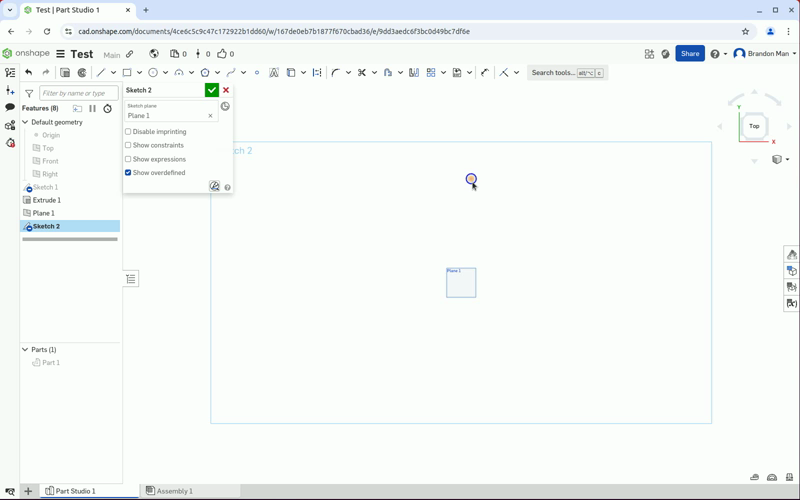
scroll(6)
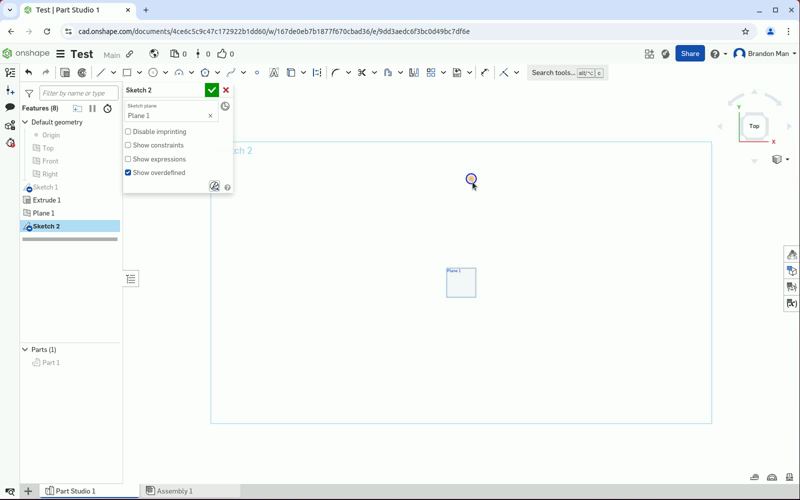
scroll(6)
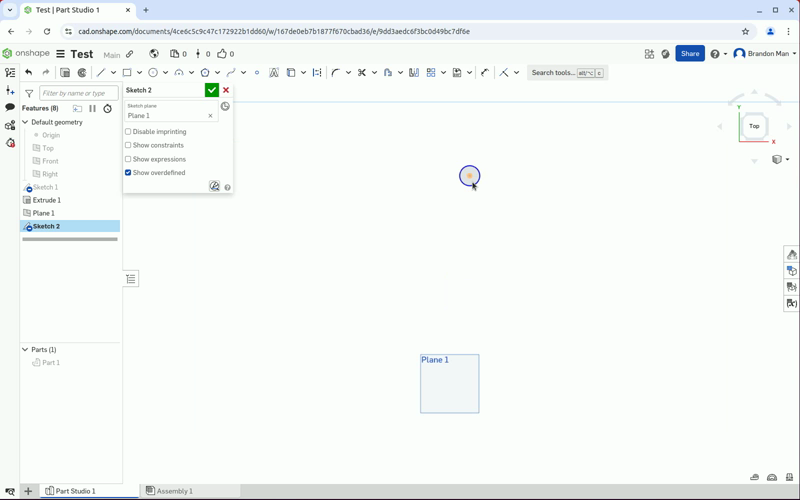
scroll(6)
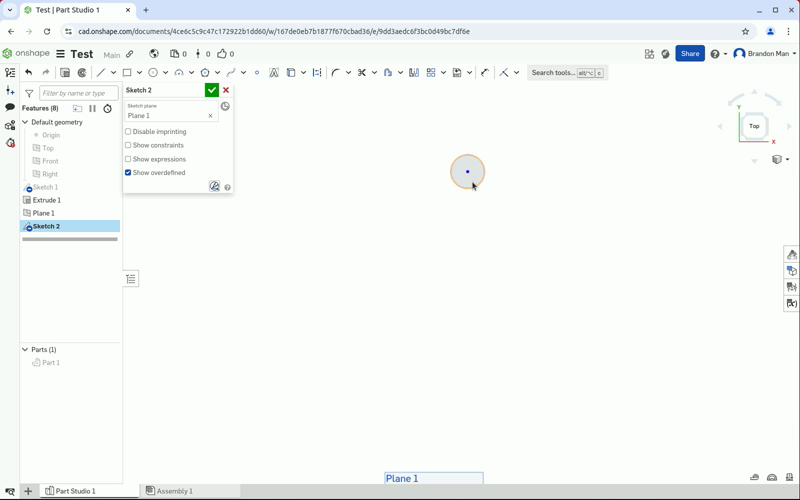
scroll(6)
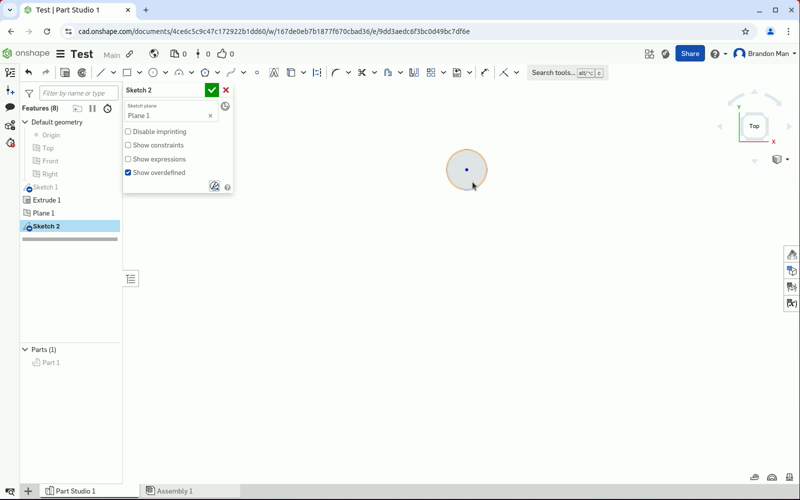
scroll(6)
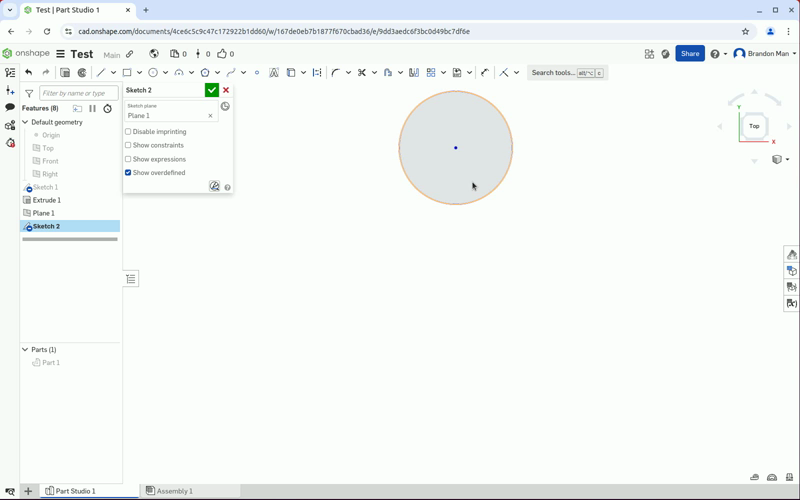
click(472, 181)
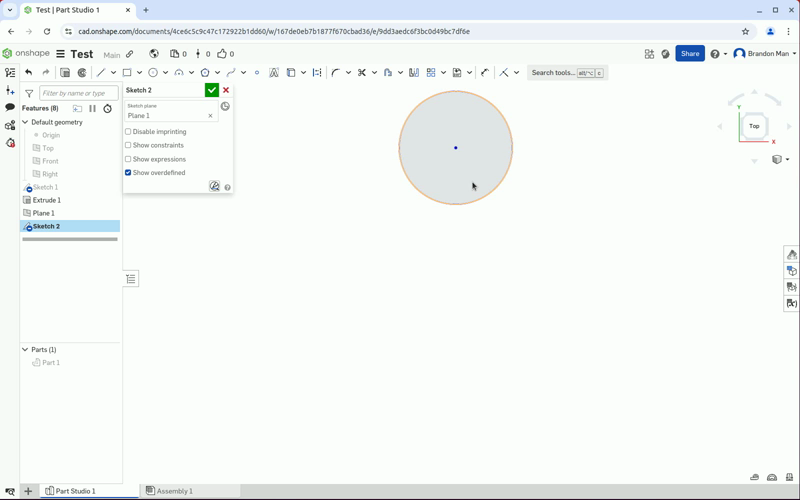
scroll(-6)
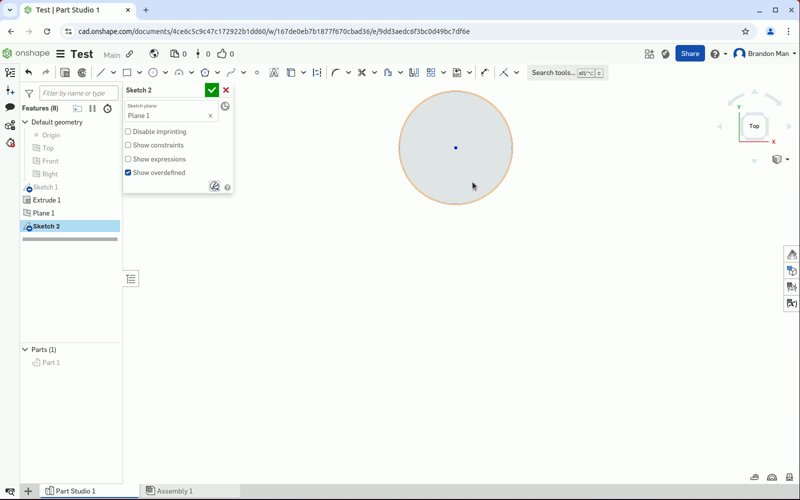
scroll(-6)
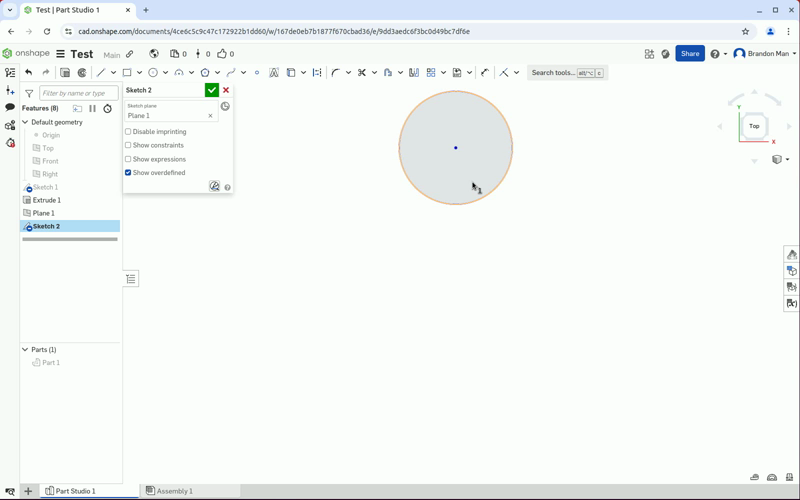
scroll(-6)
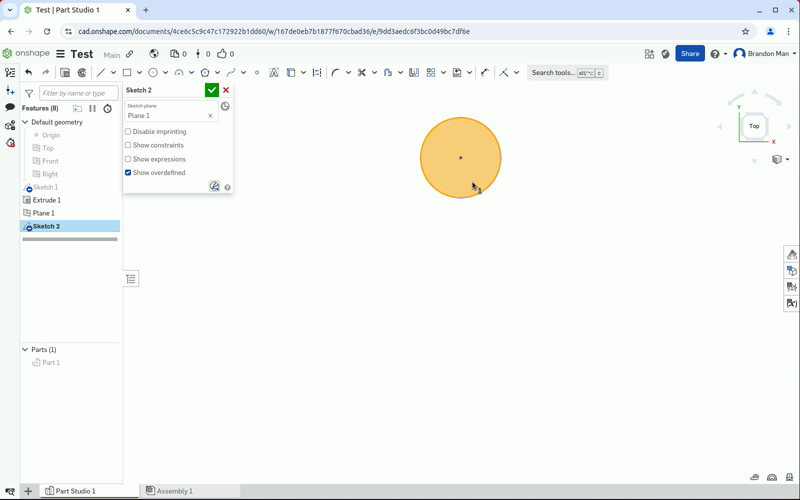
scroll(-6)
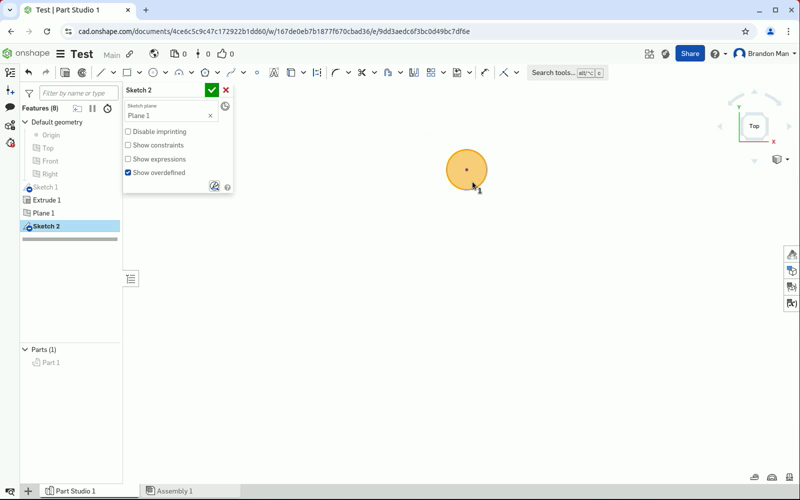
scroll(-6)
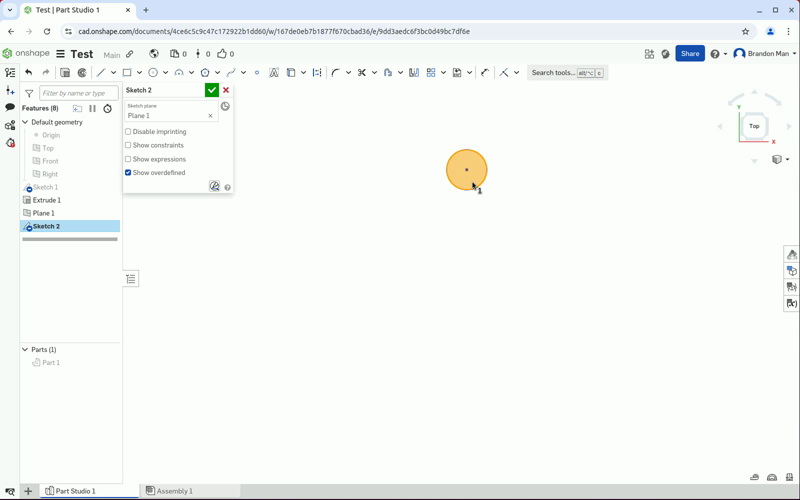
scroll(-6)
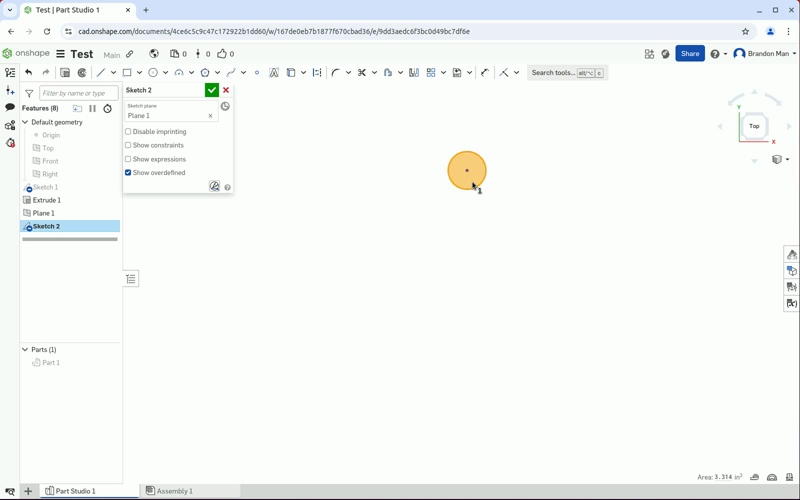
scroll(-6)
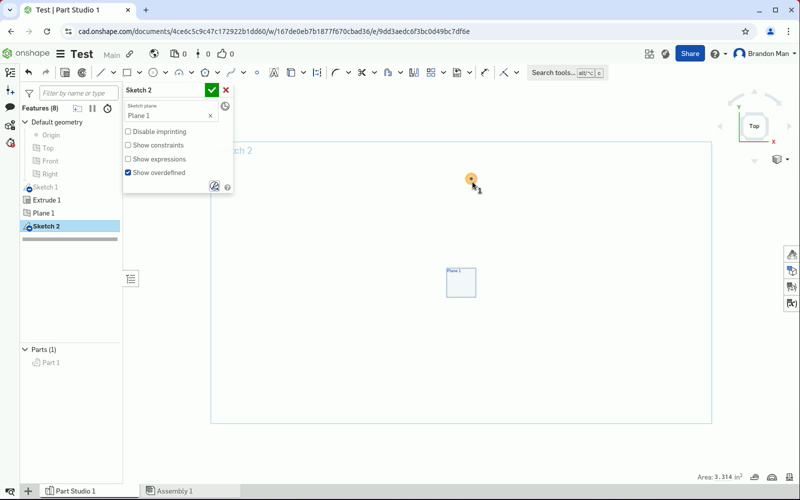
mouse_move(73, 352)
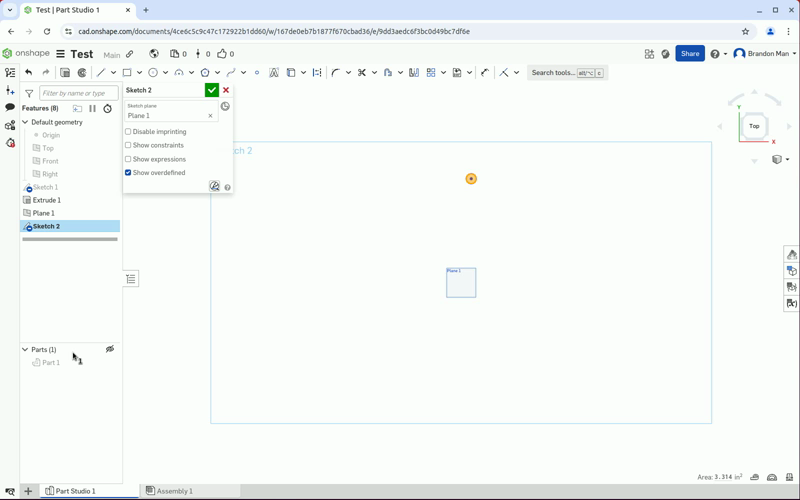
key(shift+y)
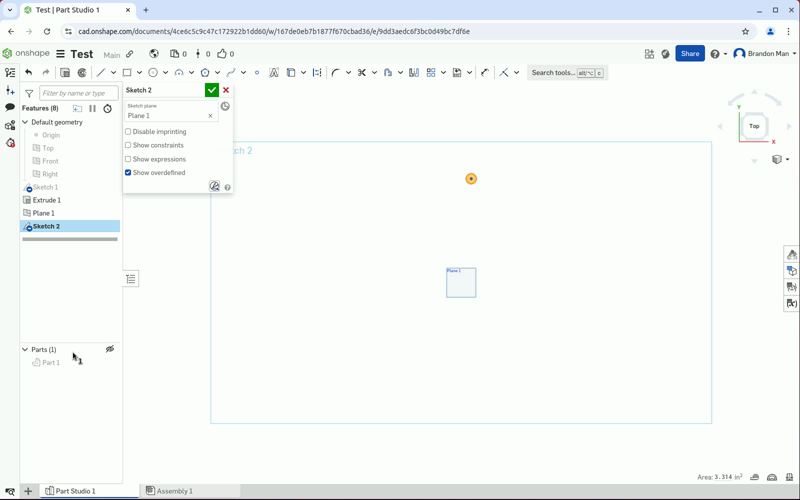
key(shift+e)
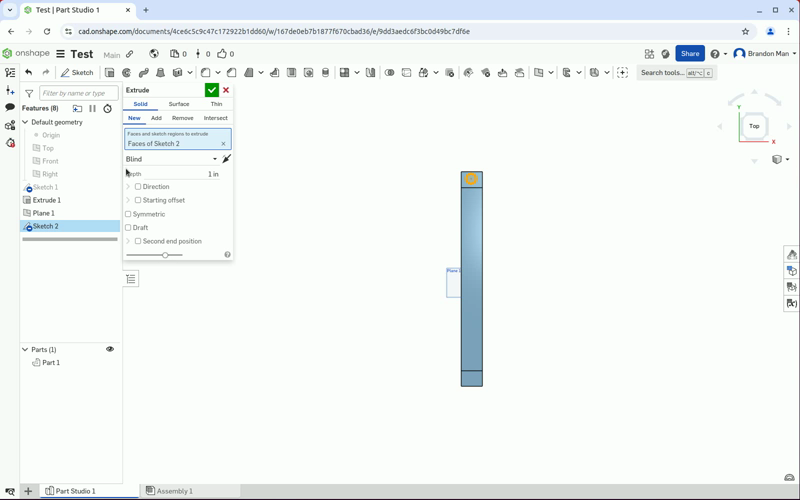
mouse_move(143, 106)
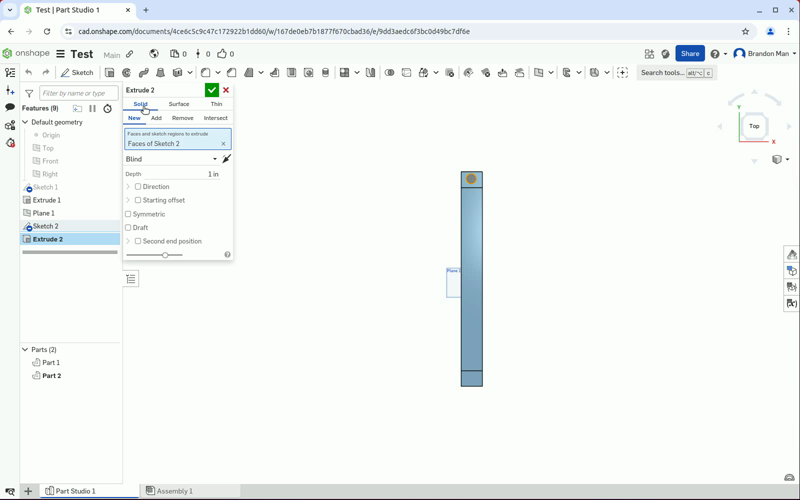
click(143, 106)
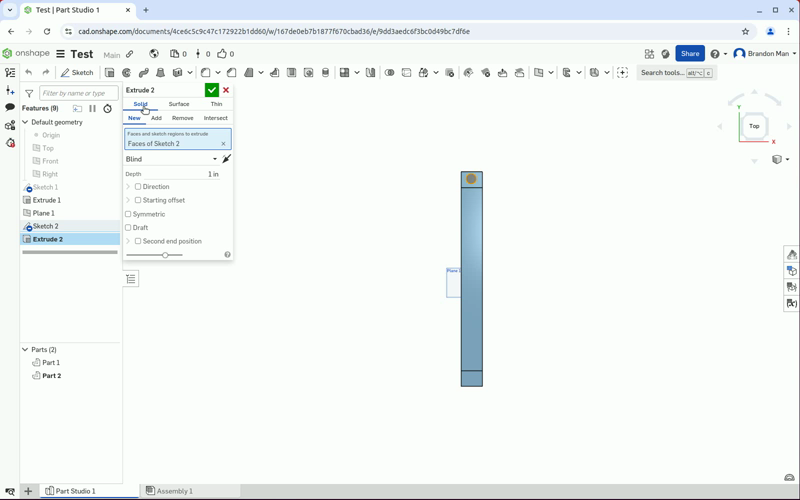
mouse_move(186, 120)
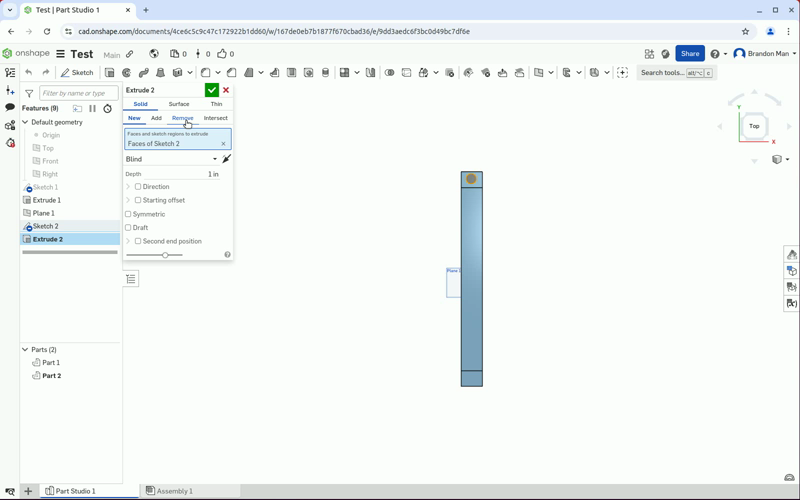
click(186, 120)
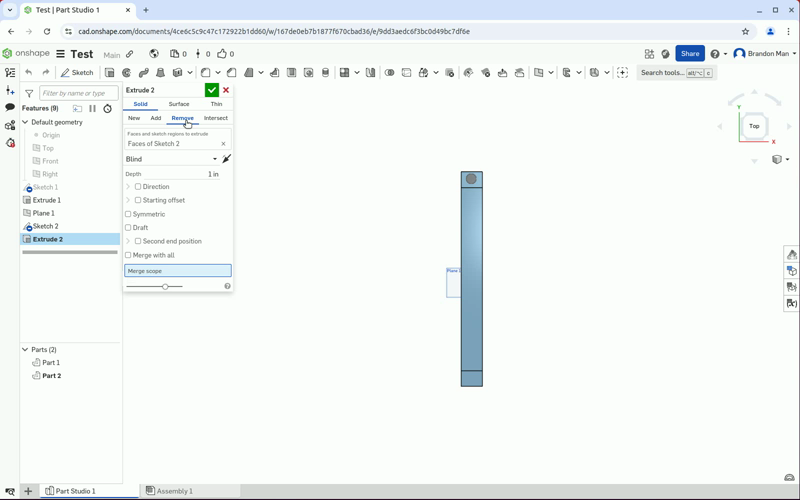
key(tab, 4)
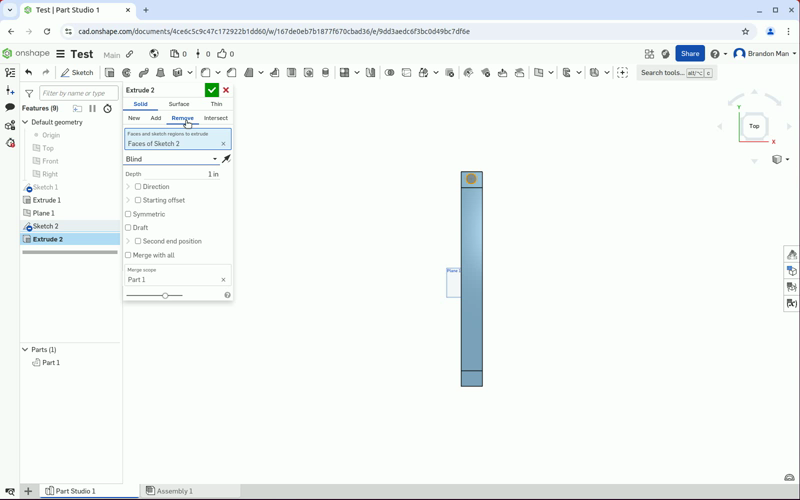
text(10.832)
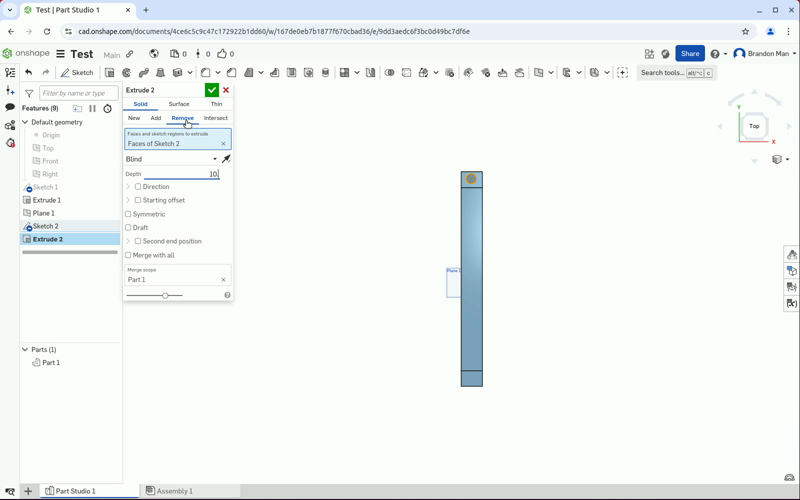
key(tab, 6)
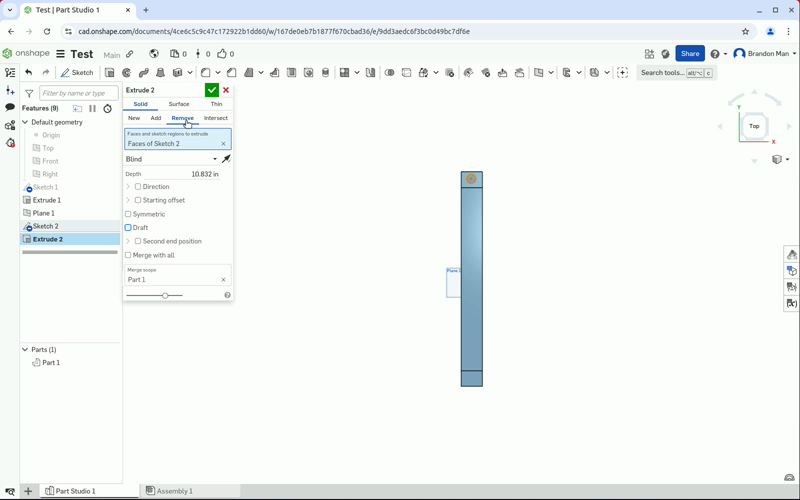
key(space)
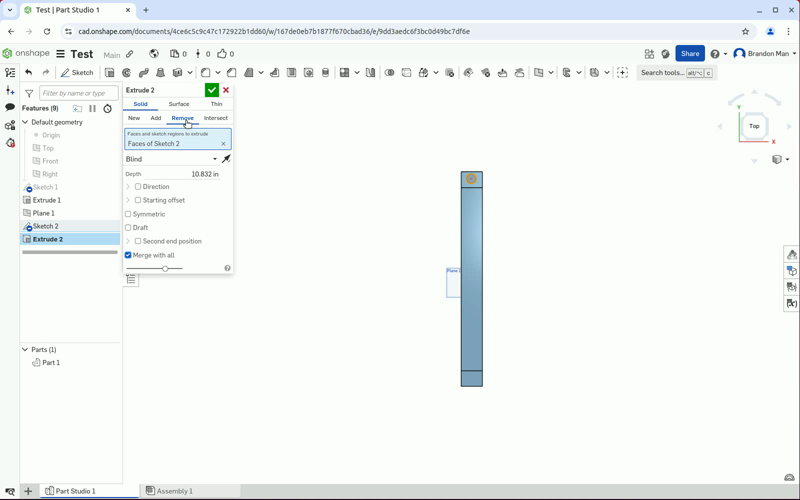
key(enter)
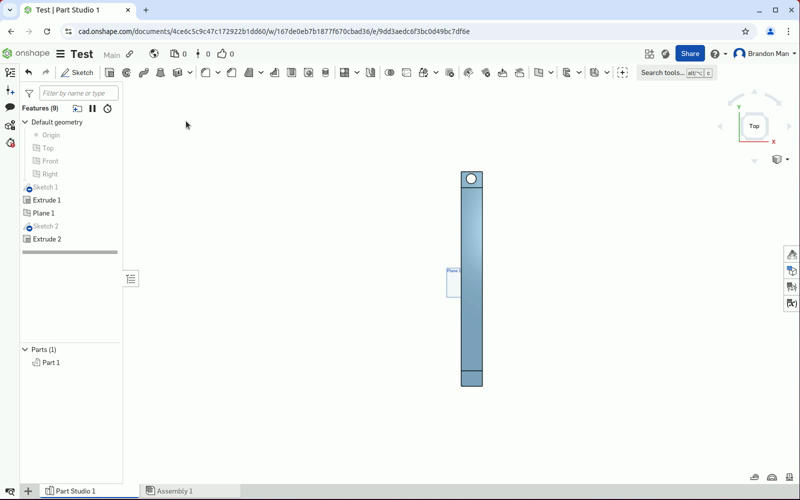
key(shift+h)
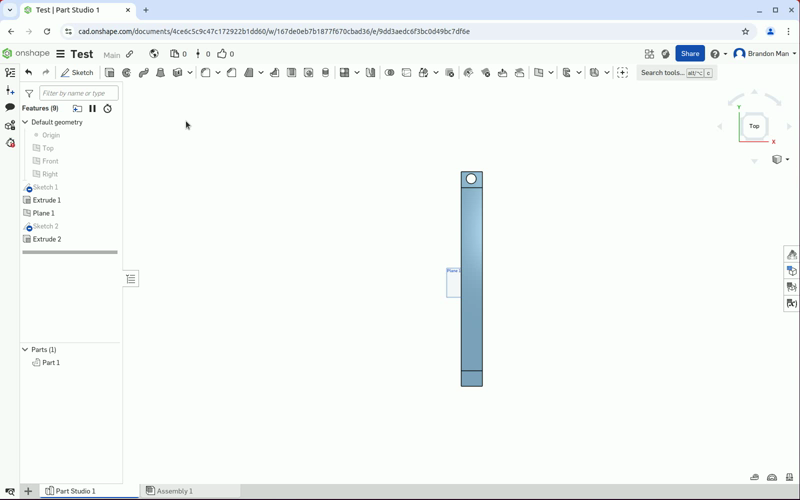
key(shift+h)
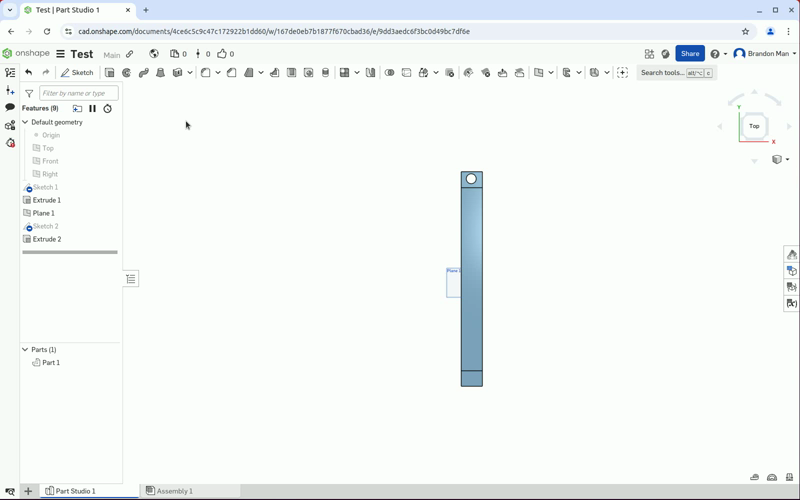
mouse_move(73, 189)
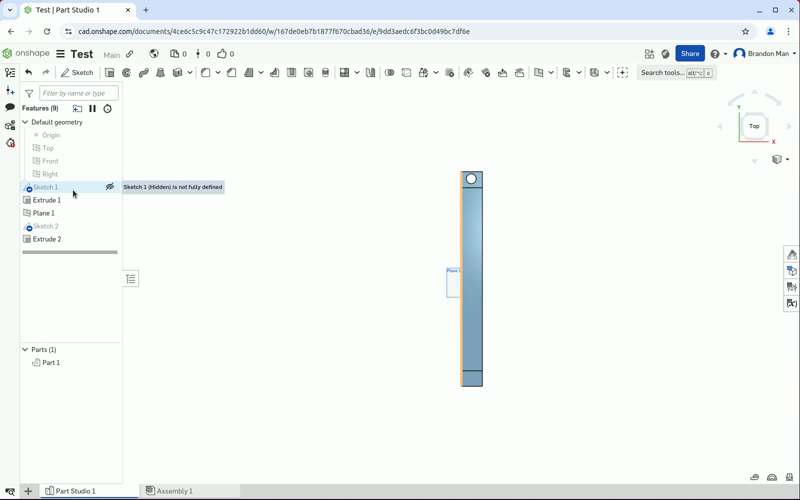
click(73, 189)
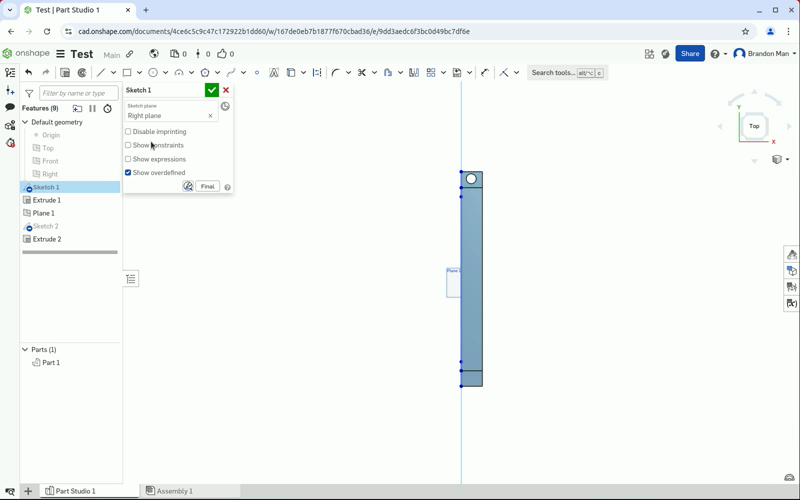
mouse_move(229, 92)
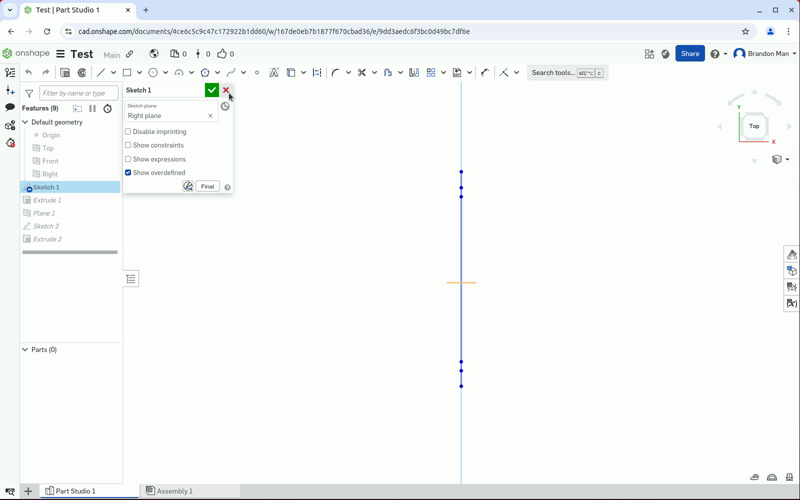
click(229, 92)
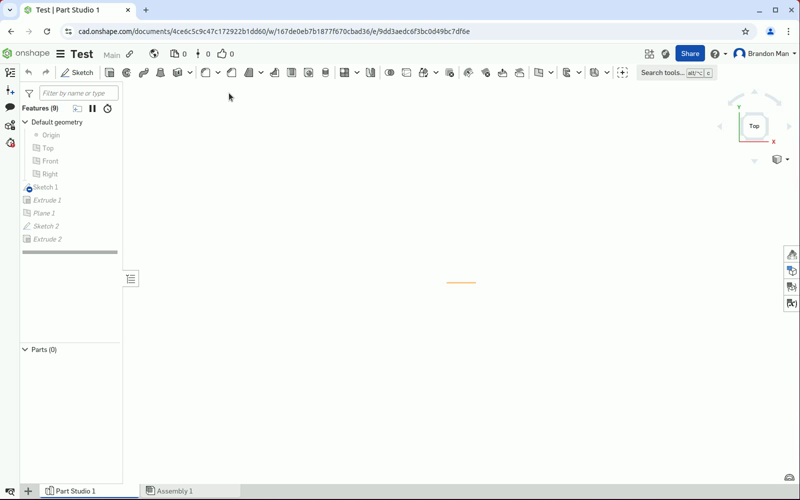
key(shift+s)
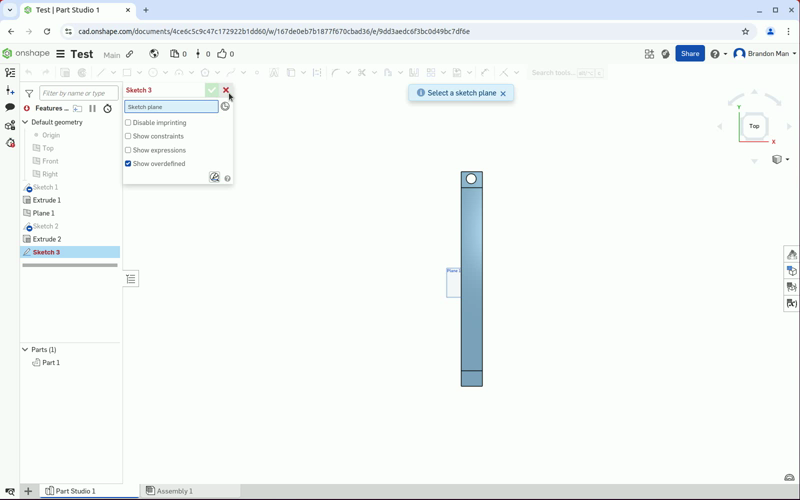
mouse_move(73, 215)
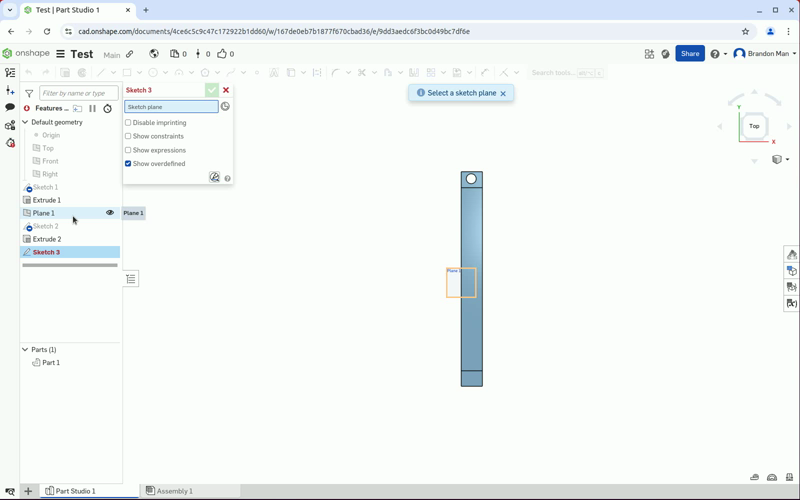
click(73, 215)
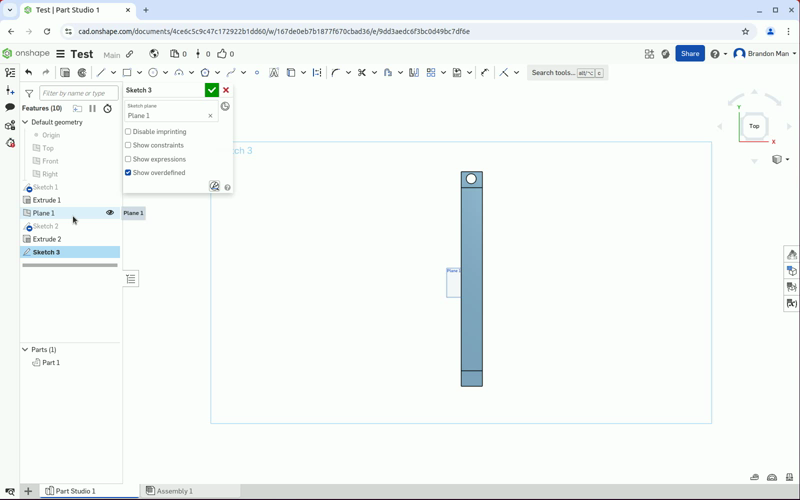
mouse_move(73, 352)
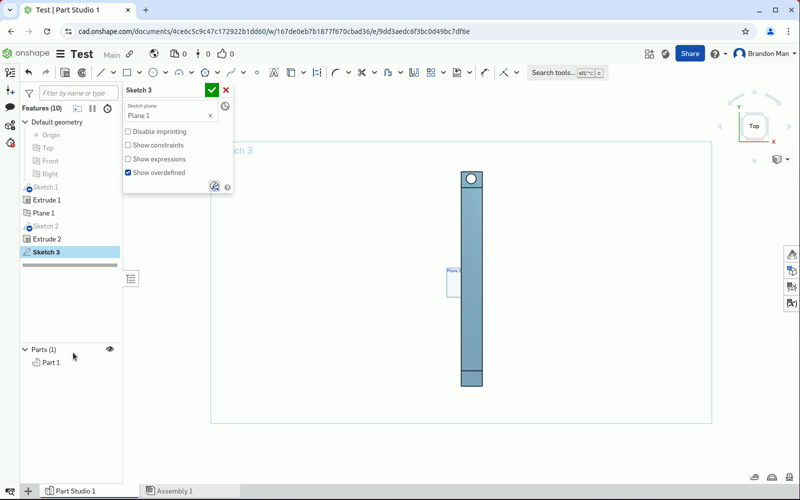
key(y)
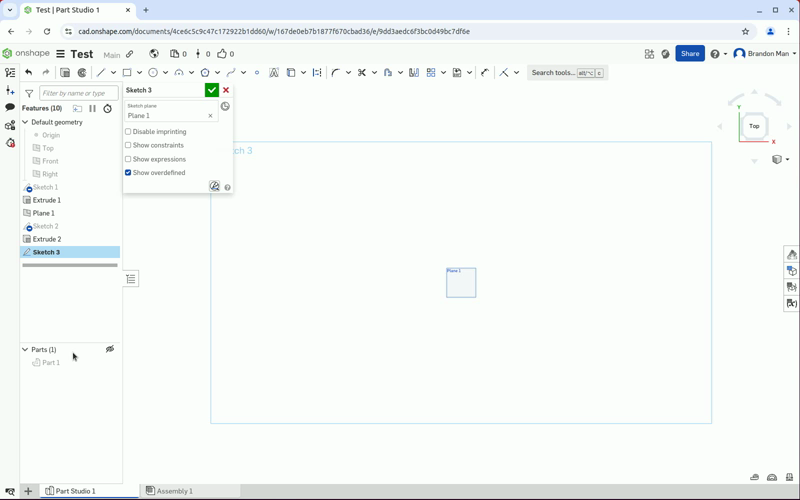
key(c)
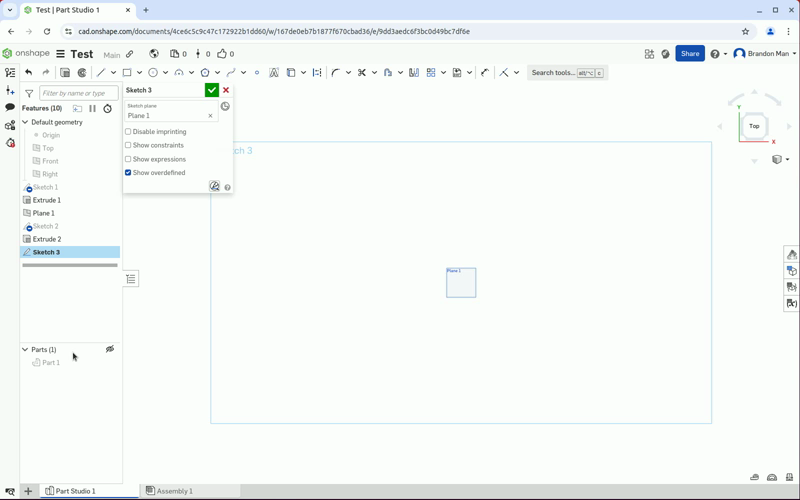
key_down(shift)
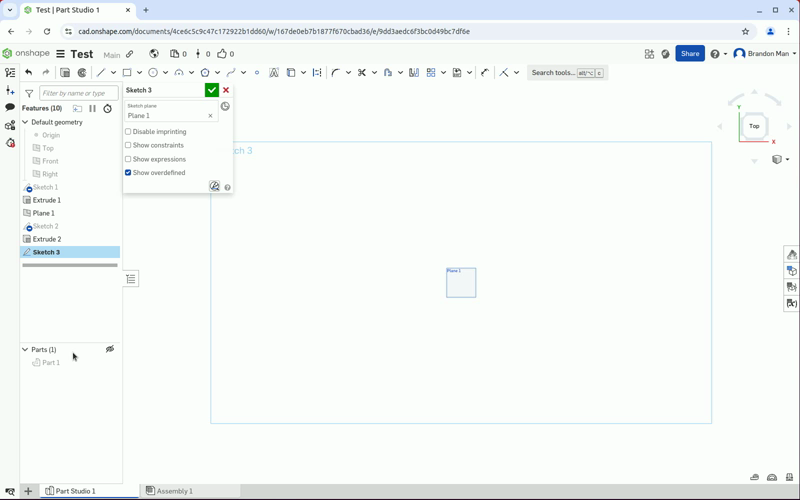
mouse_move(471, 378)
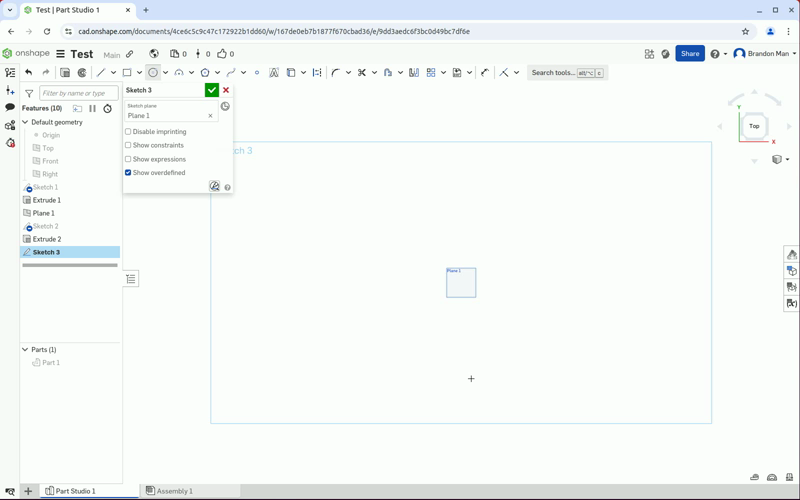
click(471, 378)
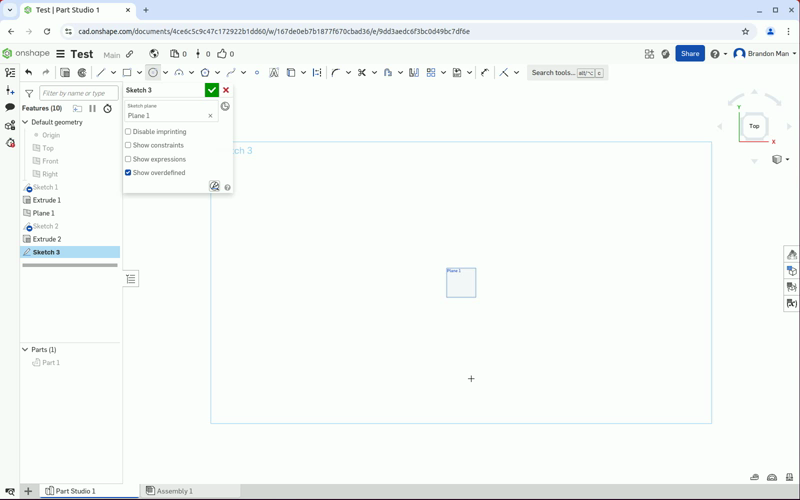
key_up(shift)
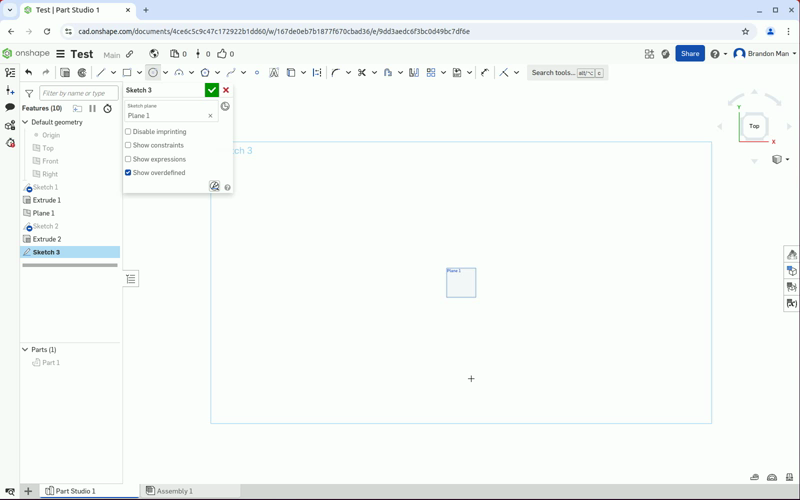
mouse_move(476, 378)
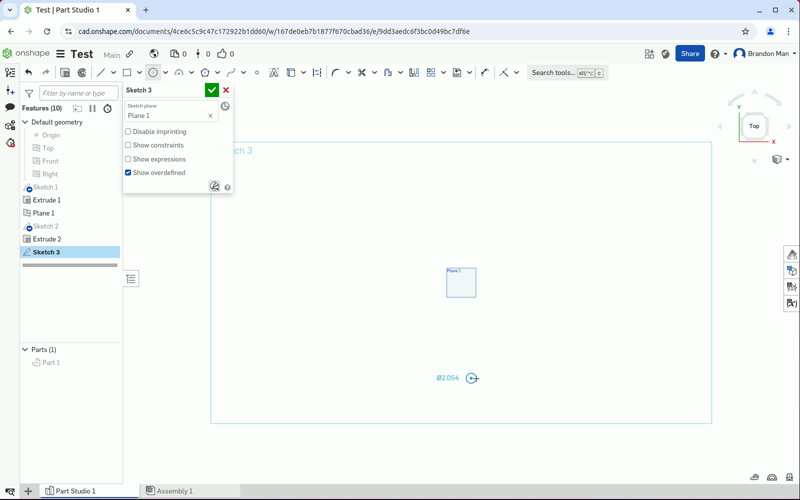
click(476, 378)
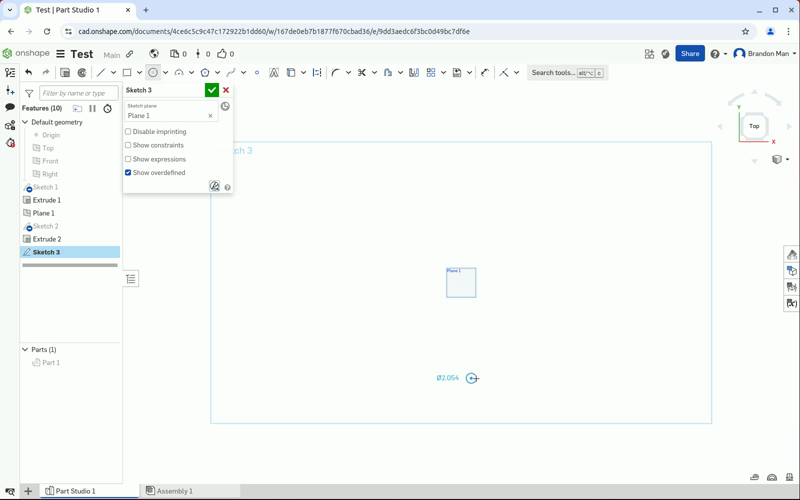
key(esc)
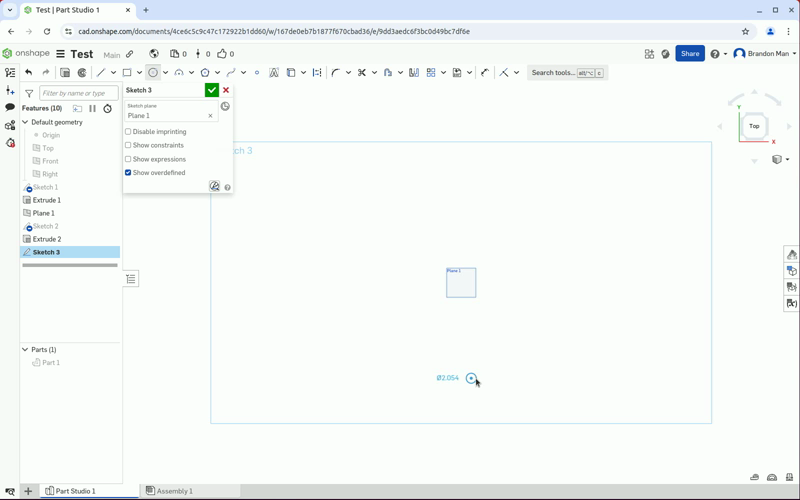
mouse_move(470, 382)
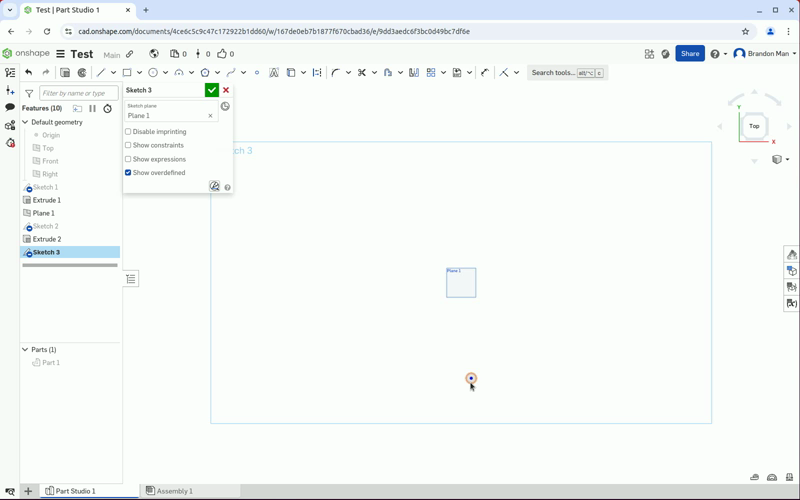
scroll(6)
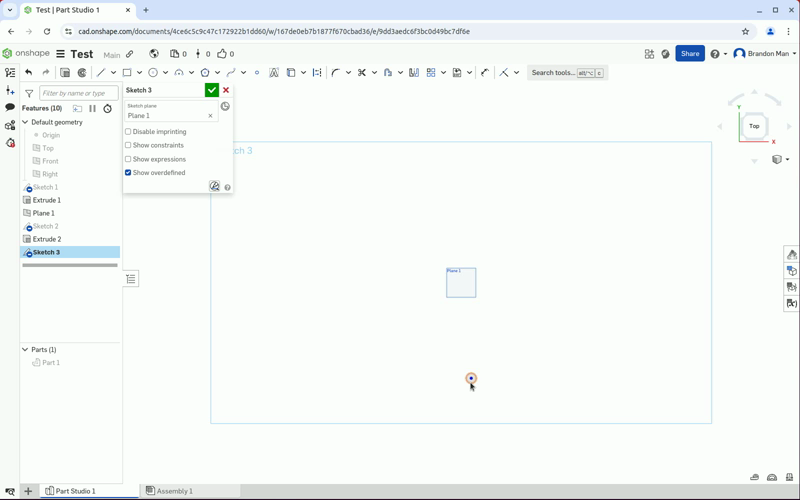
scroll(6)
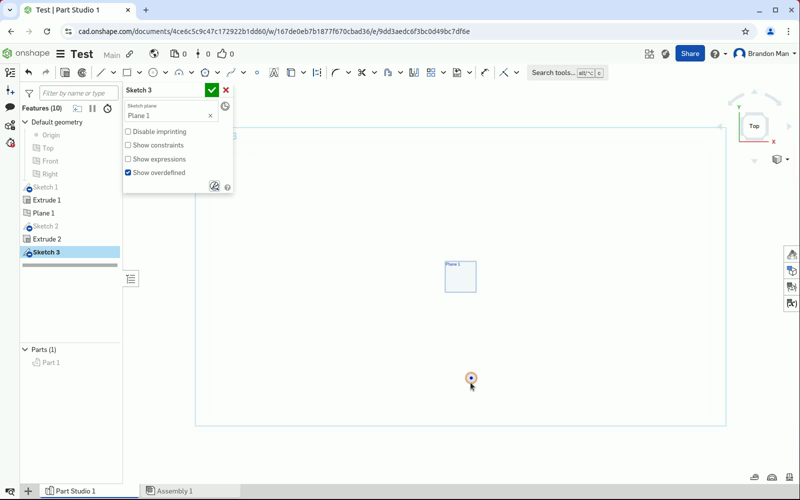
scroll(6)
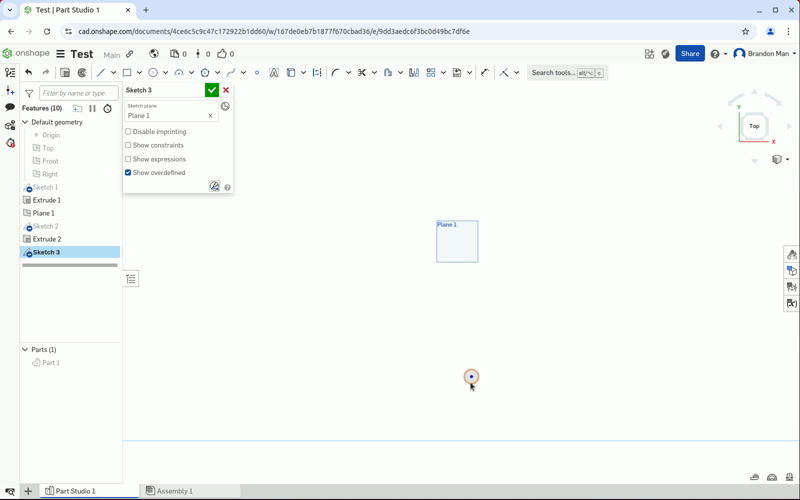
scroll(6)
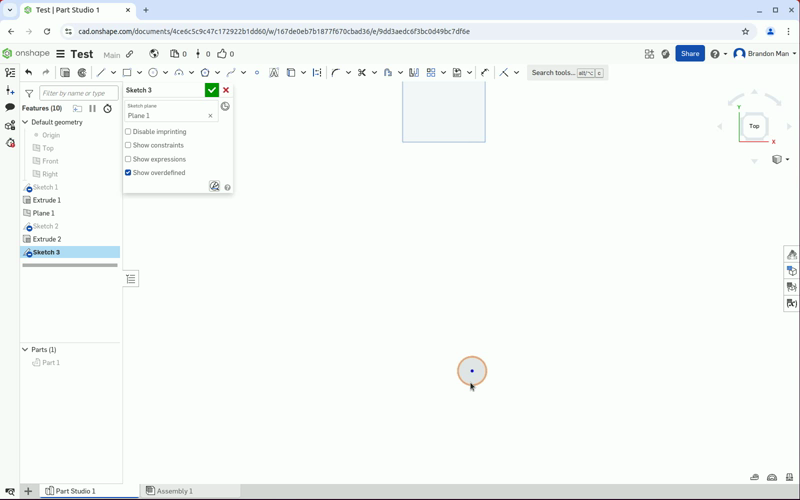
scroll(6)
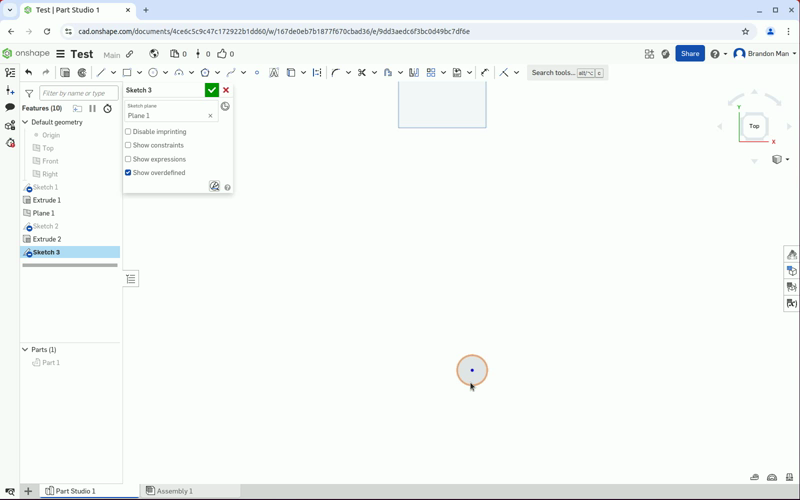
scroll(6)
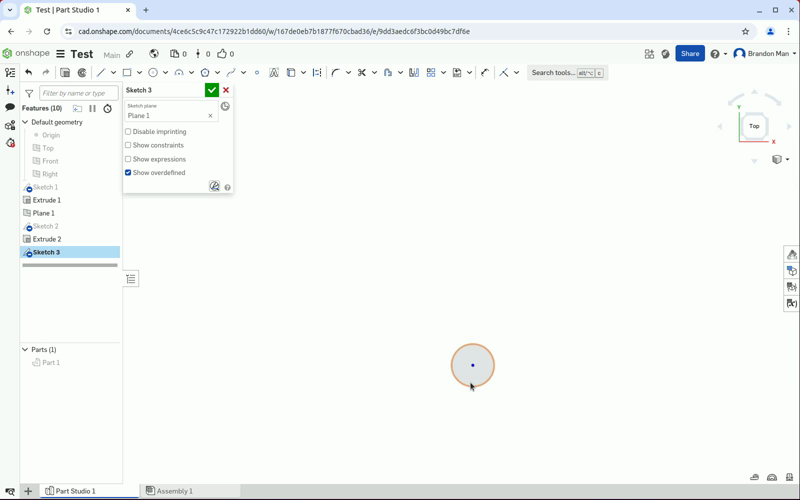
scroll(6)
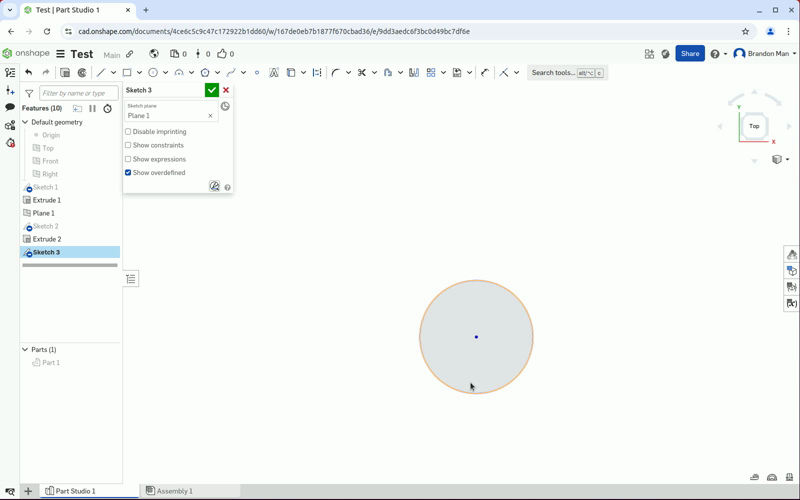
click(470, 382)
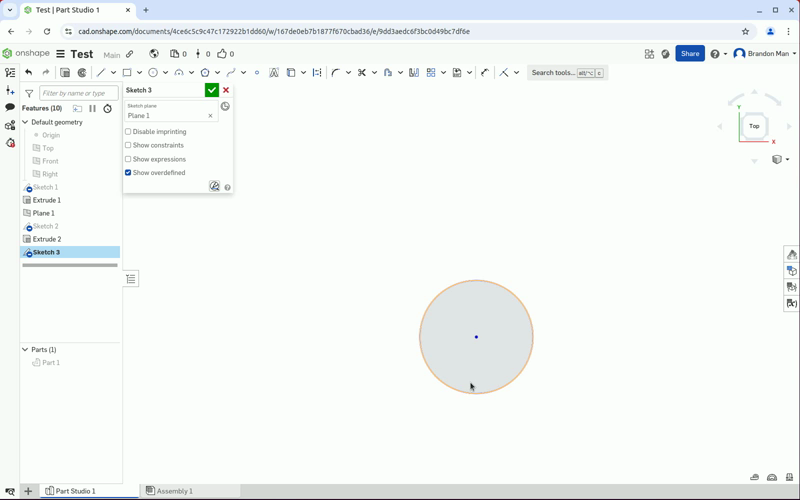
scroll(-6)
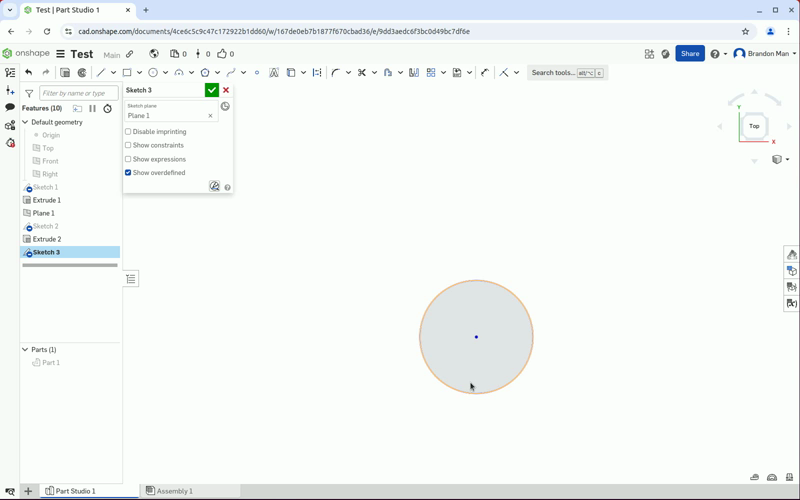
scroll(-6)
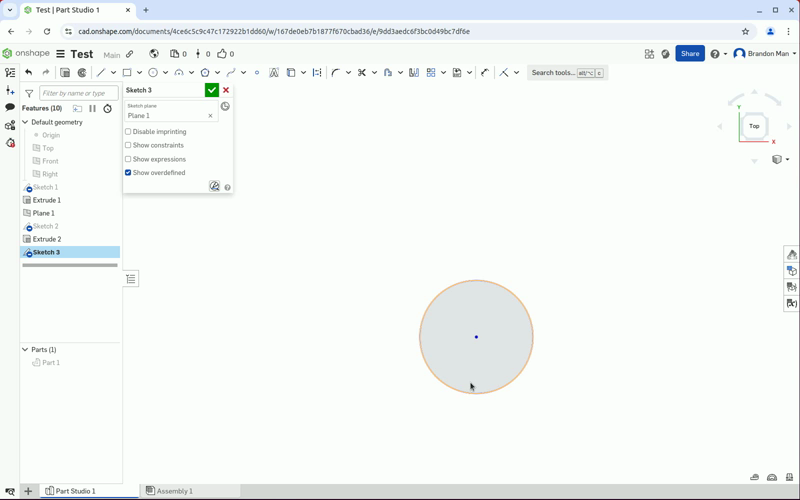
scroll(-6)
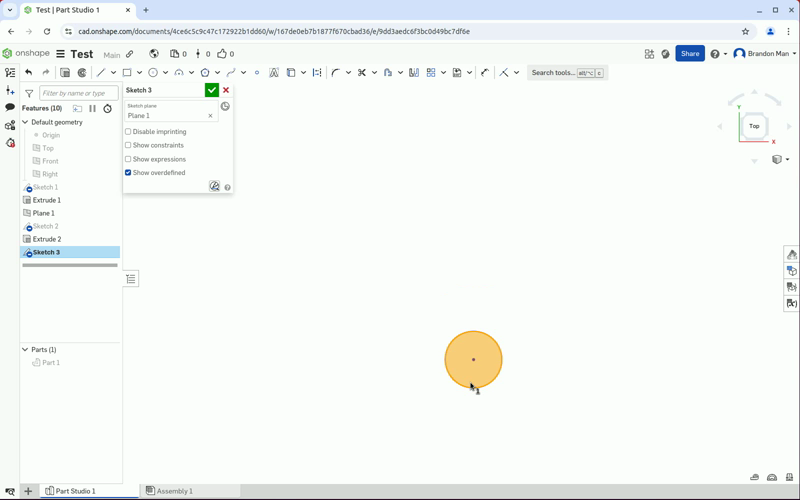
scroll(-6)
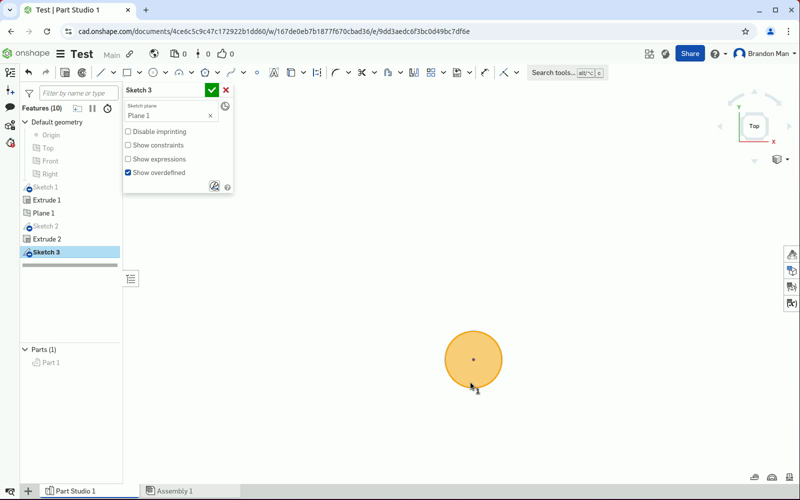
scroll(-6)
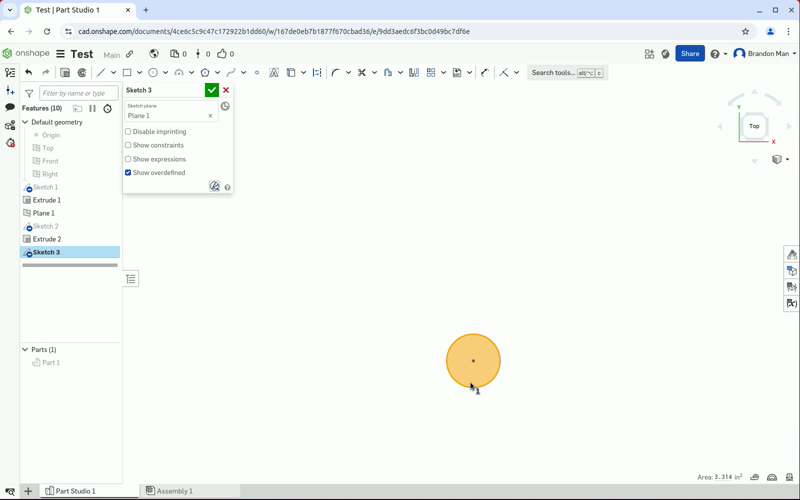
scroll(-6)
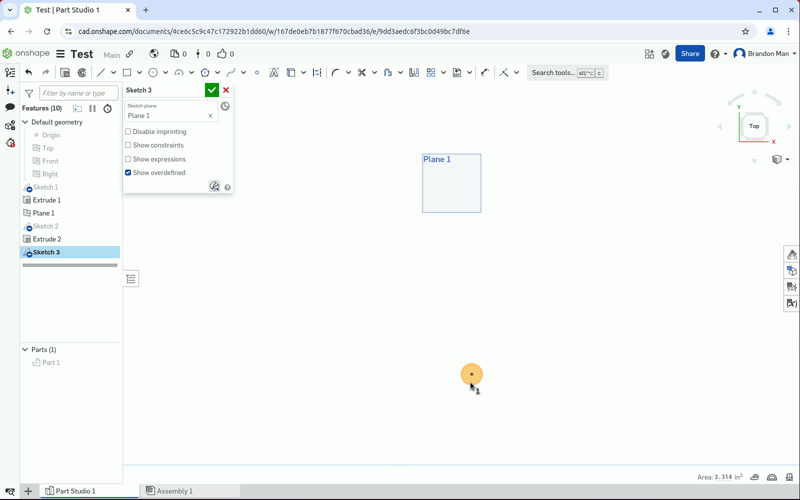
scroll(-6)
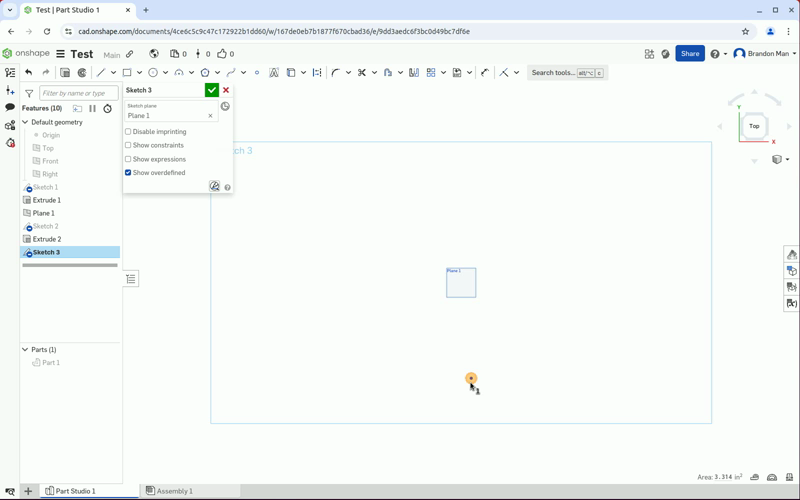
mouse_move(73, 352)
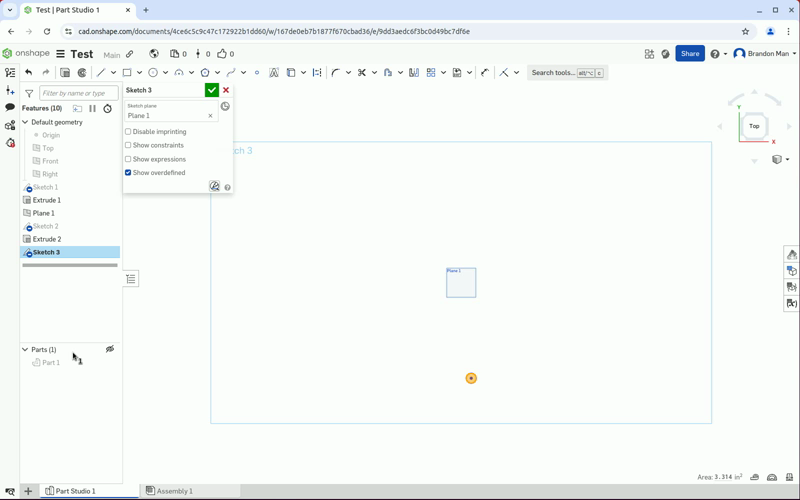
key(shift+y)
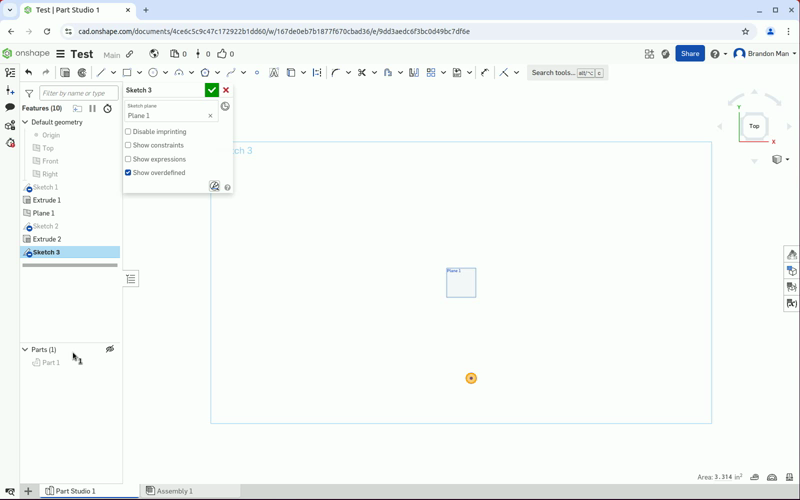
key(shift+e)
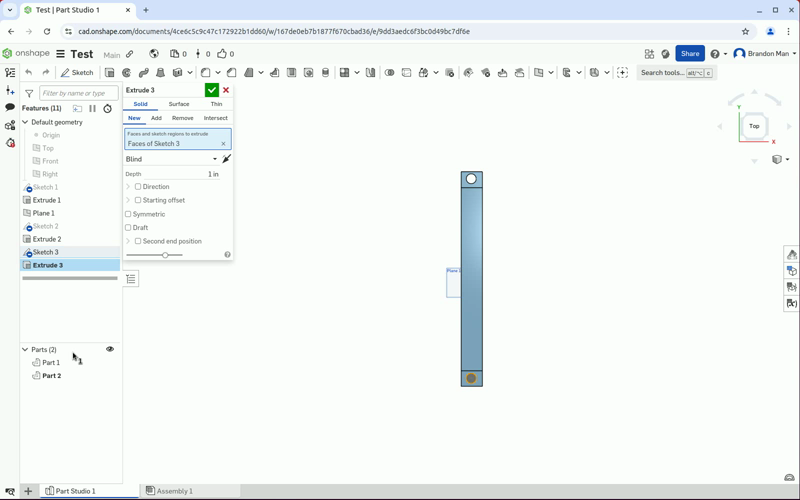
mouse_move(143, 106)
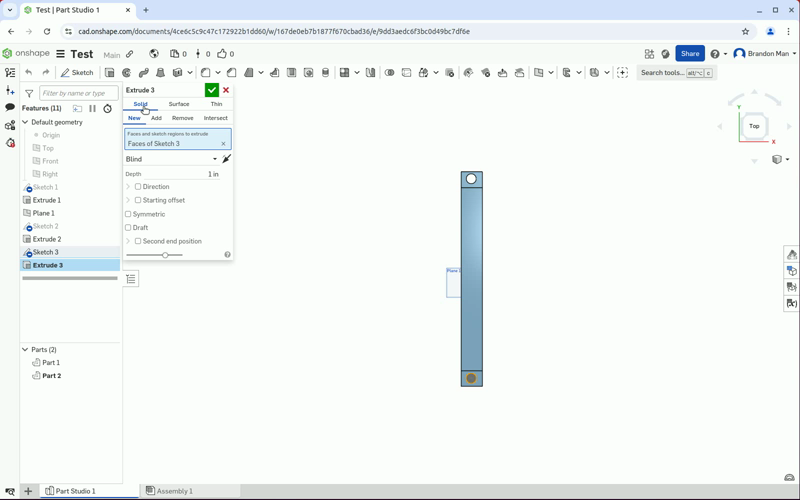
click(143, 106)
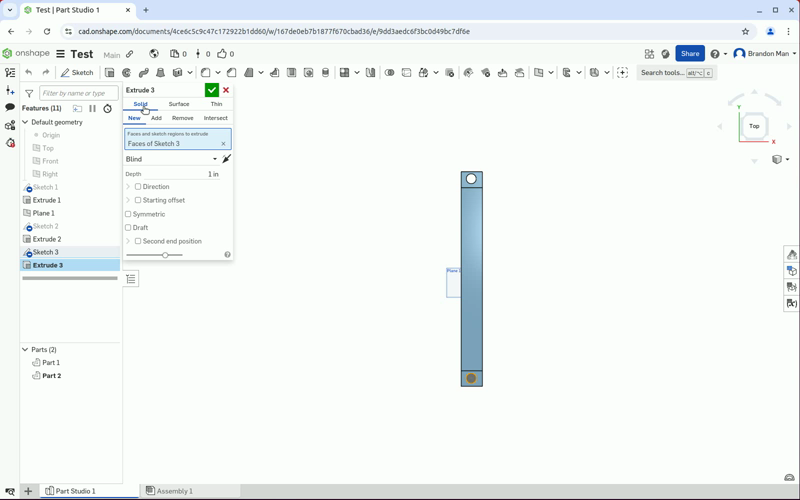
mouse_move(186, 120)
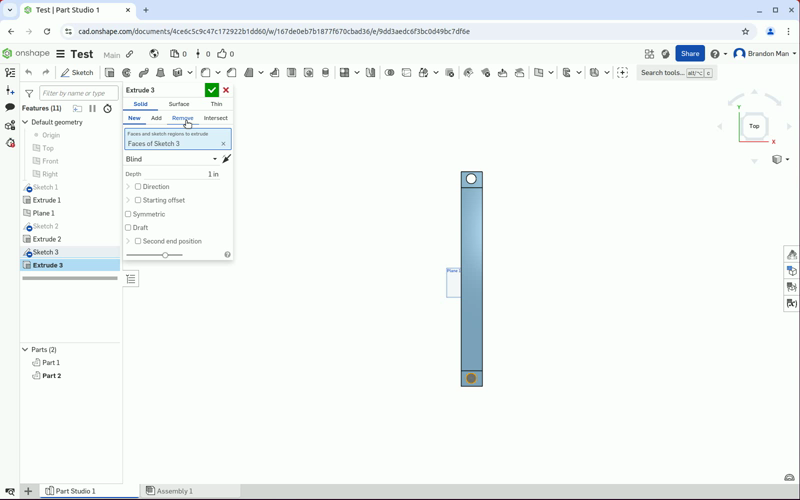
click(186, 120)
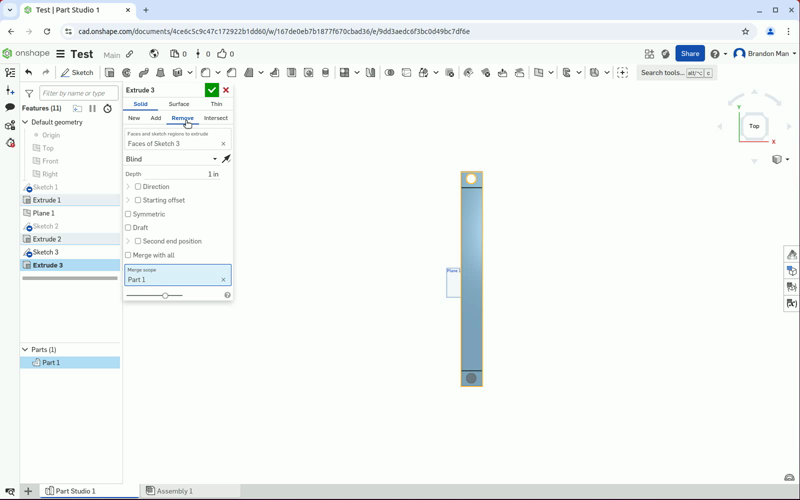
key(tab, 4)
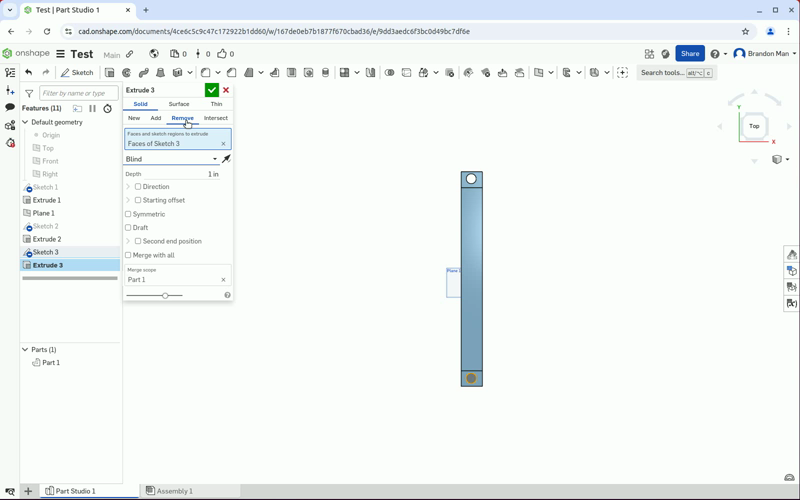
text(10.832)
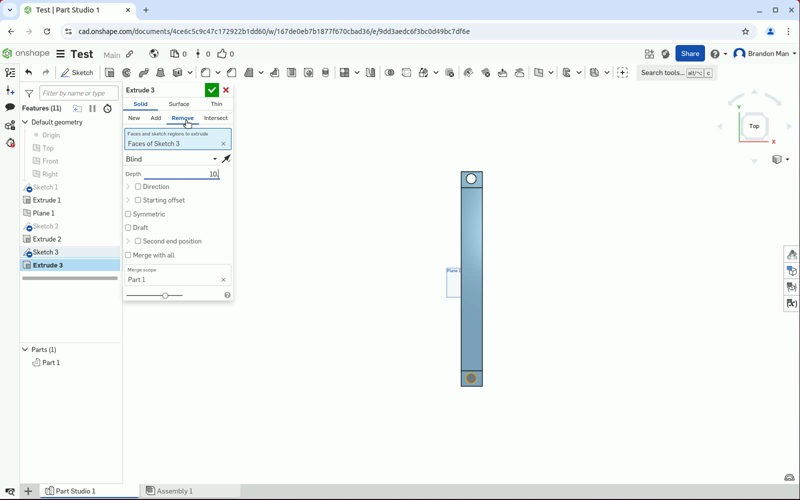
key(tab, 6)
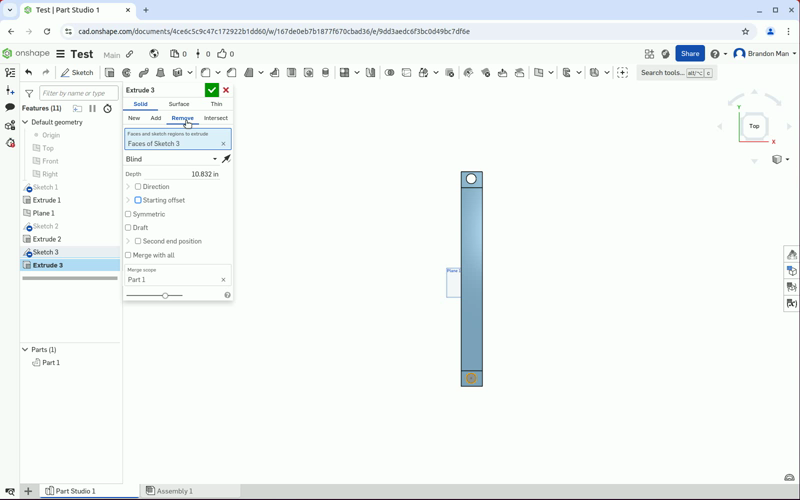
key(space)
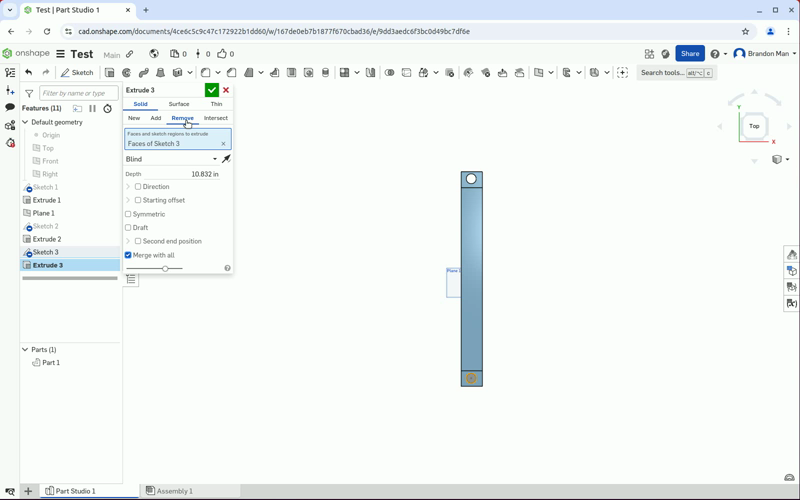
key(enter)
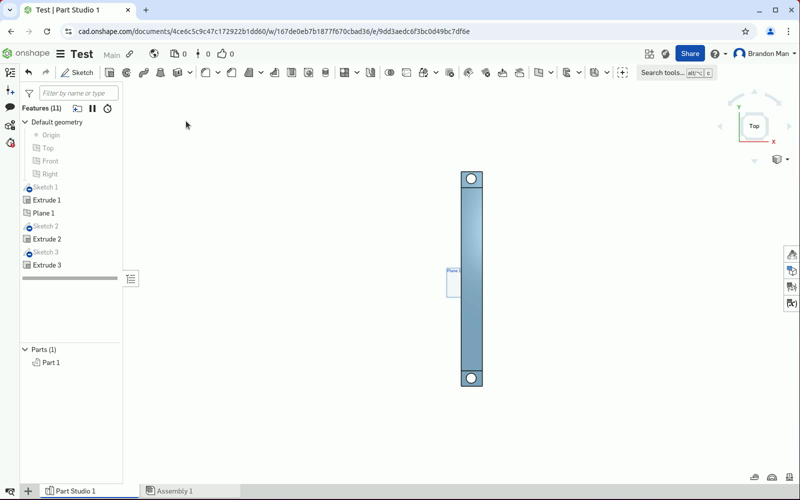
key(shift+h)
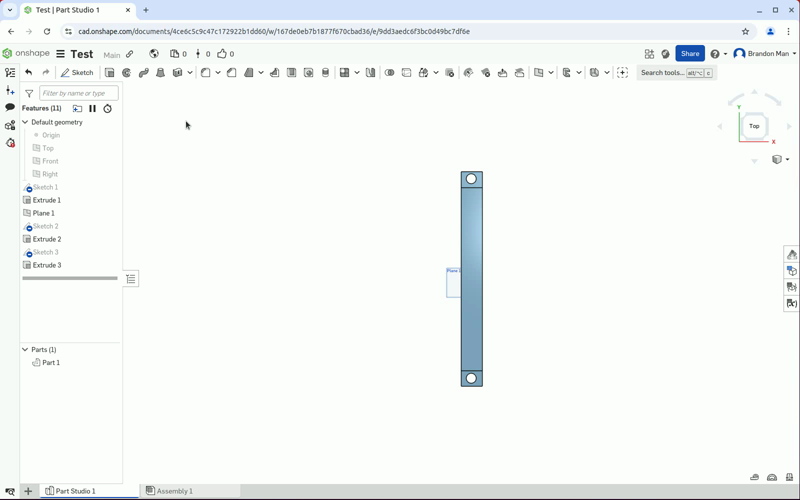
key(shift+h)
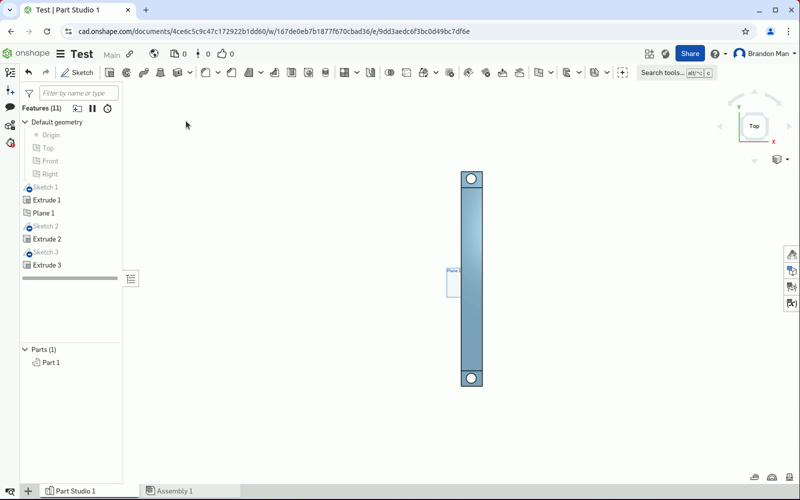
key(shift+7)
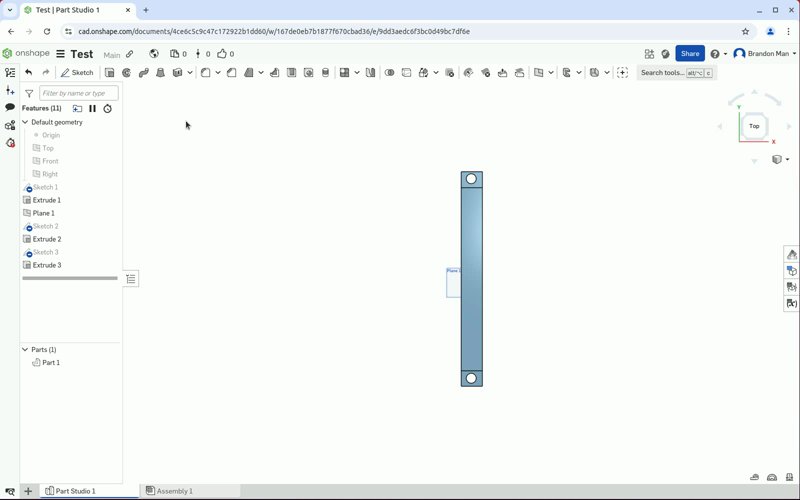
key(up, 3)
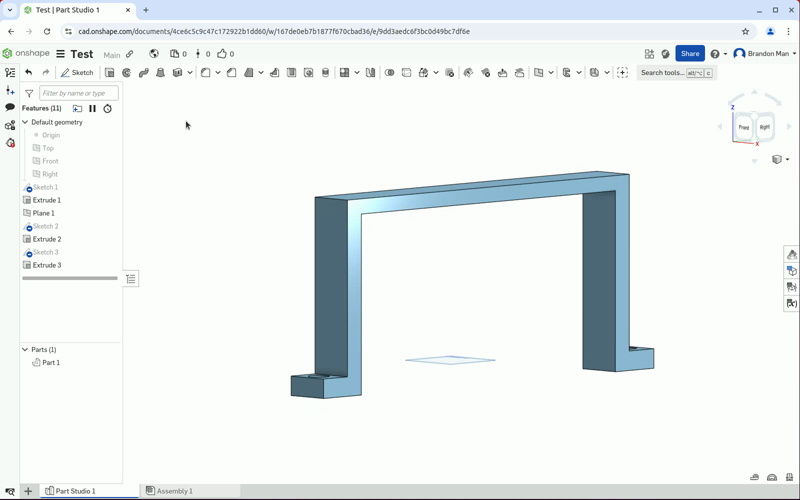
key(left, 3)
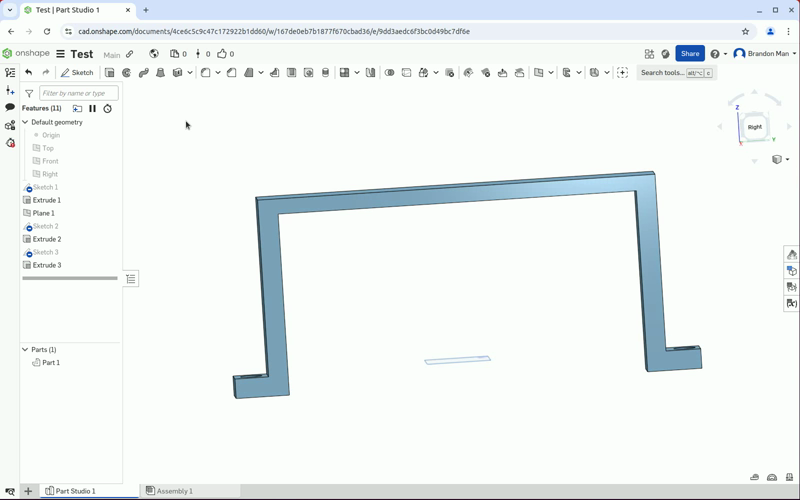
key(right, 3)
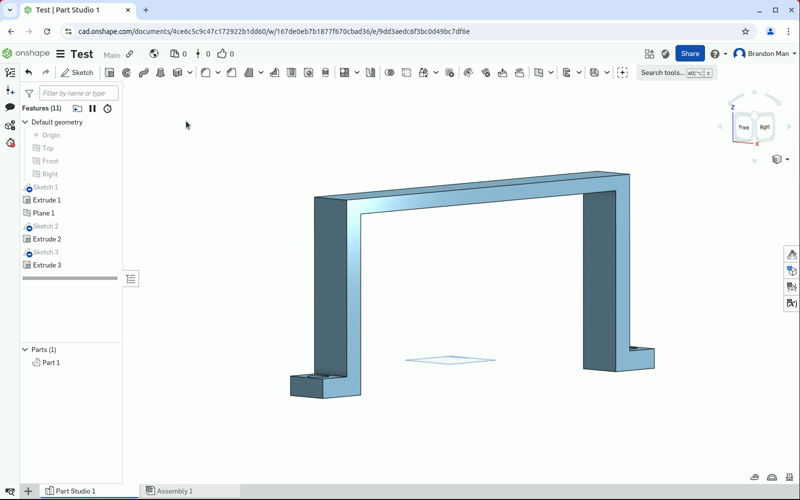
key(down, 3)
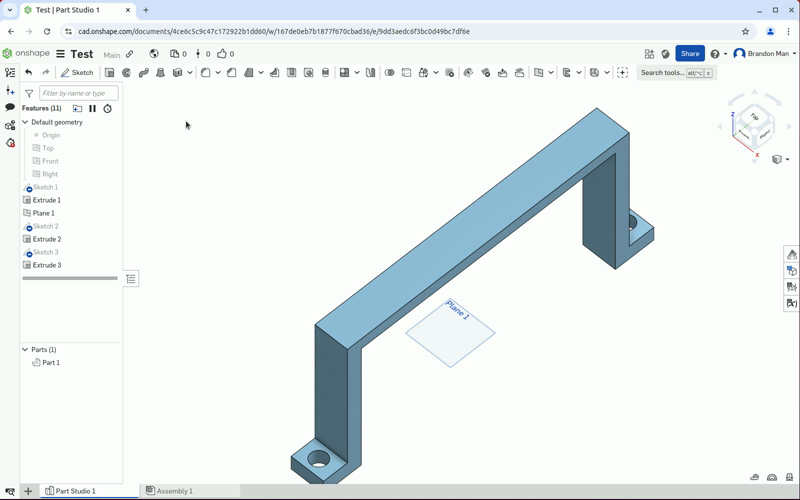
mouse_move(73, 189)
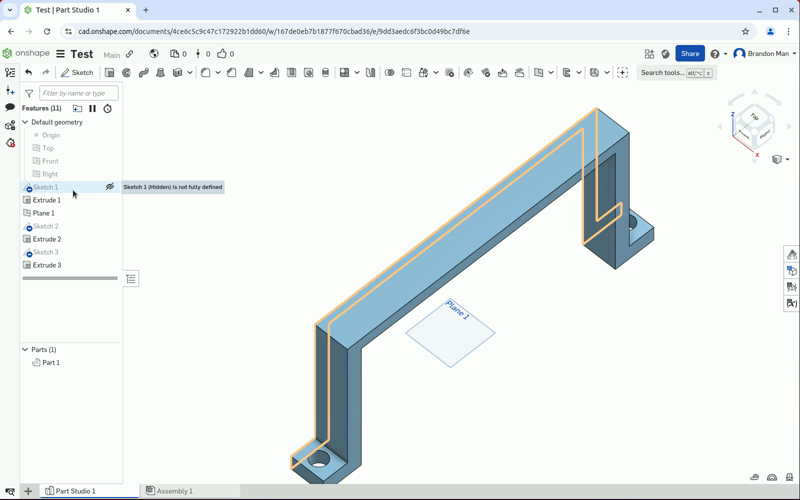
click(73, 189)